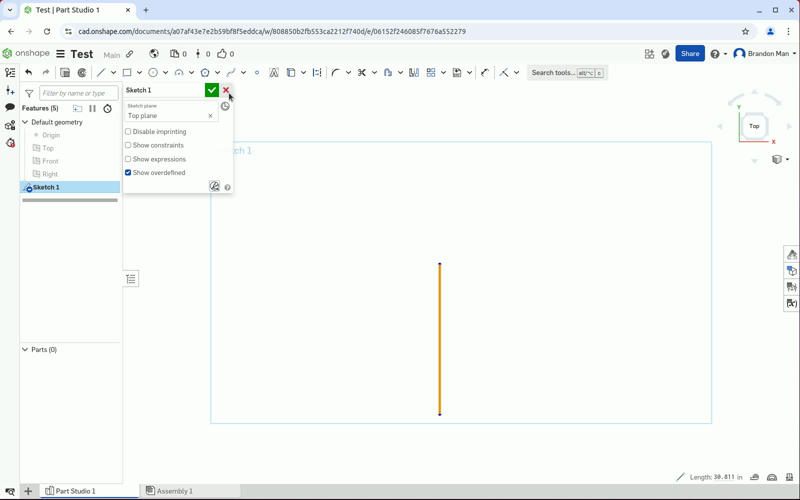
key(shift+h)
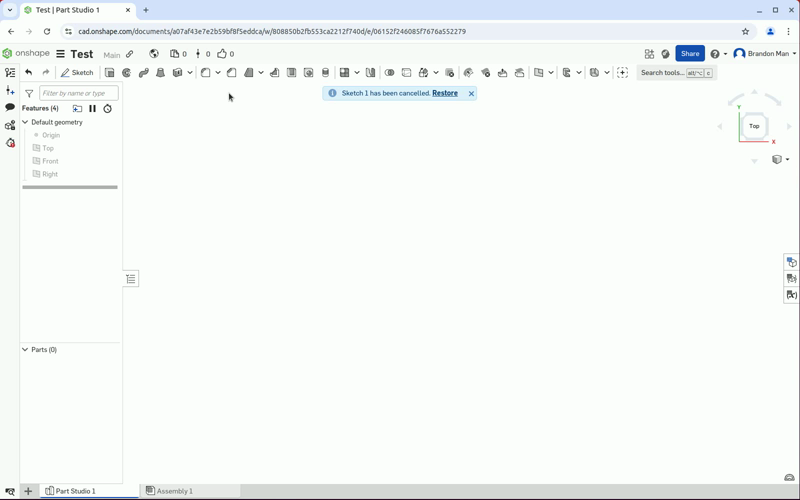
mouse_move(73, 352)
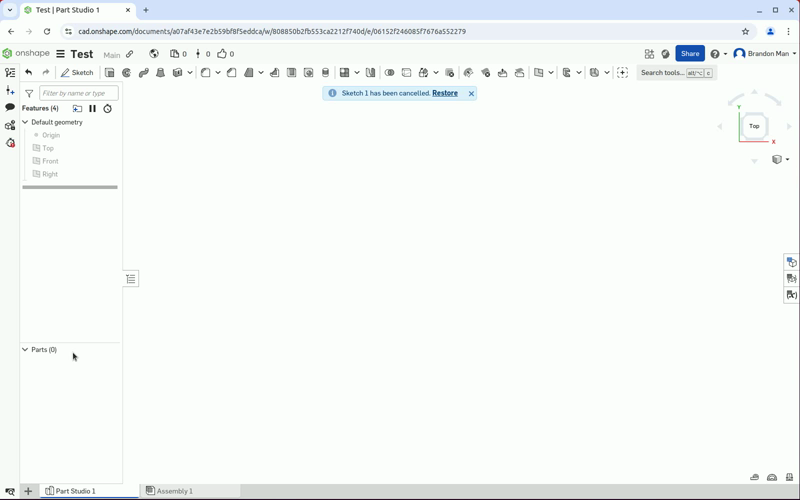
key(y)
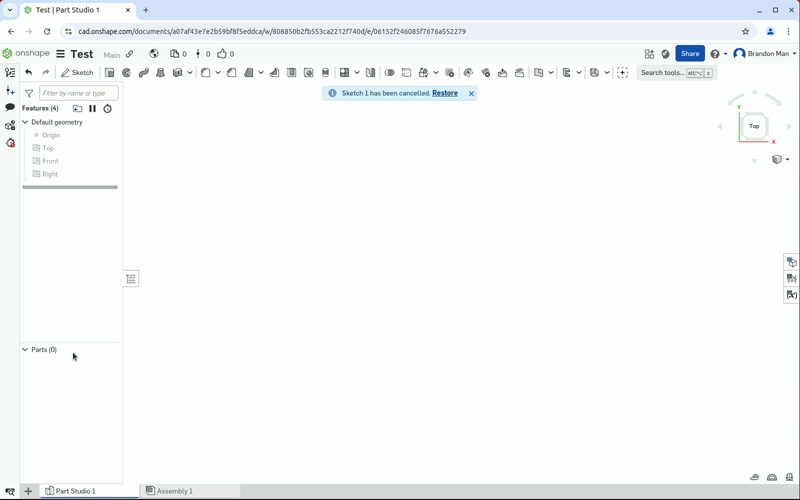
key(shift+p)
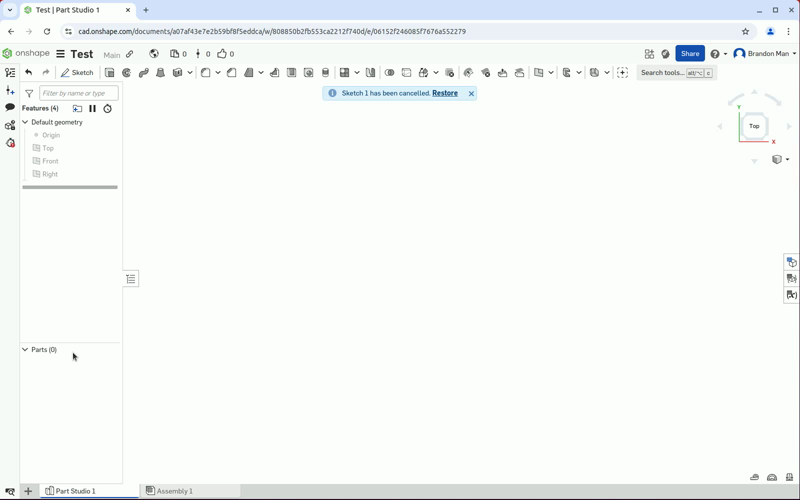
key(space)
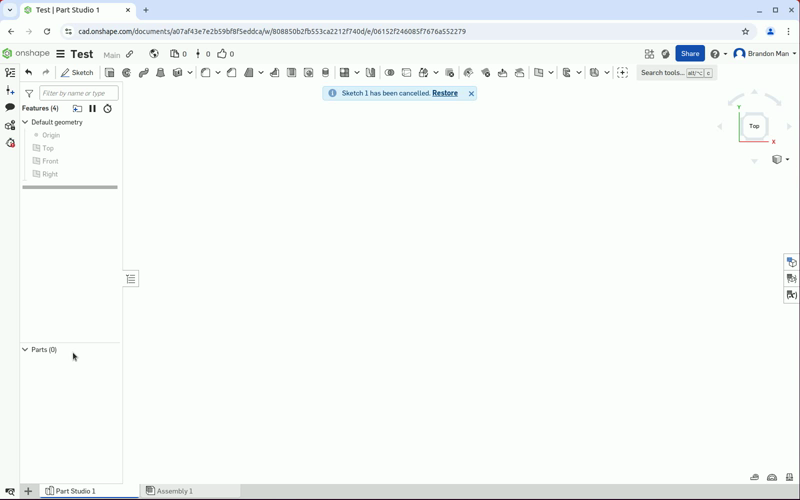
key_down(shift)
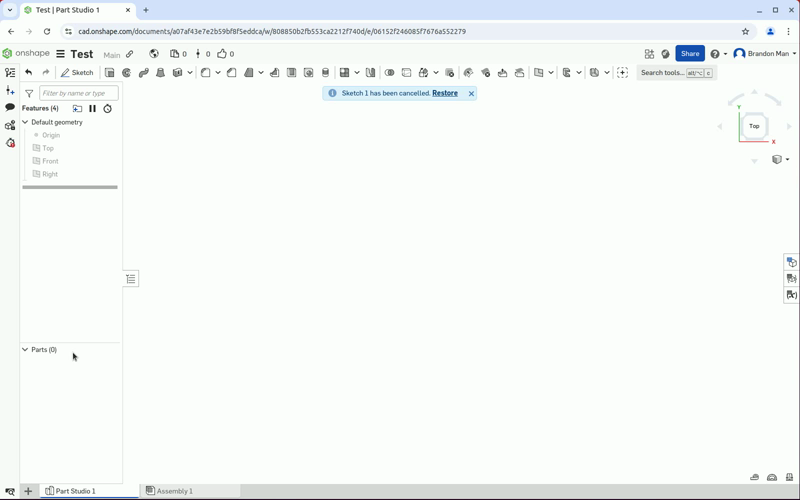
key(up)
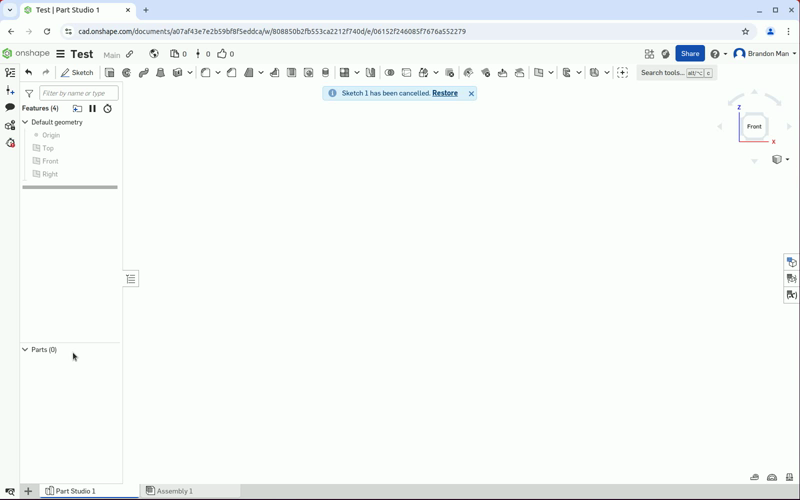
key_up(shift)
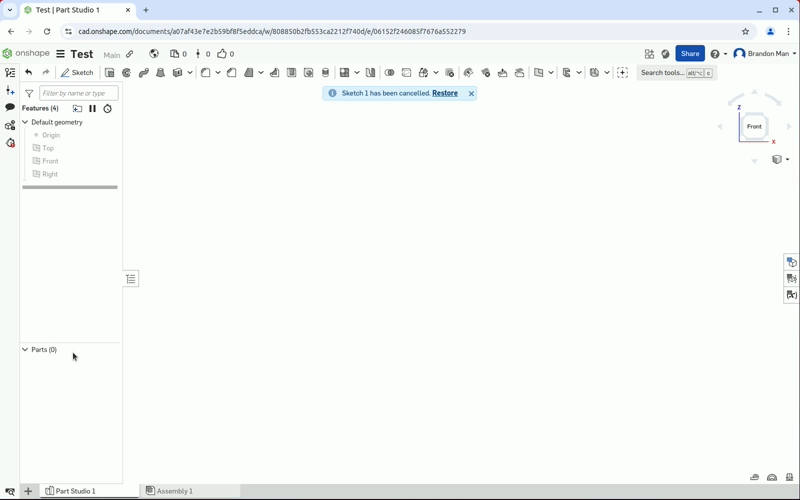
mouse_move(73, 352)
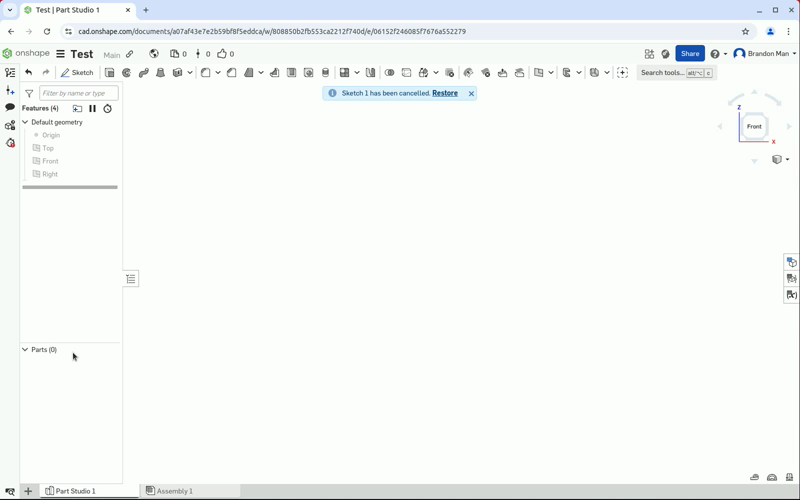
key(shift+y)
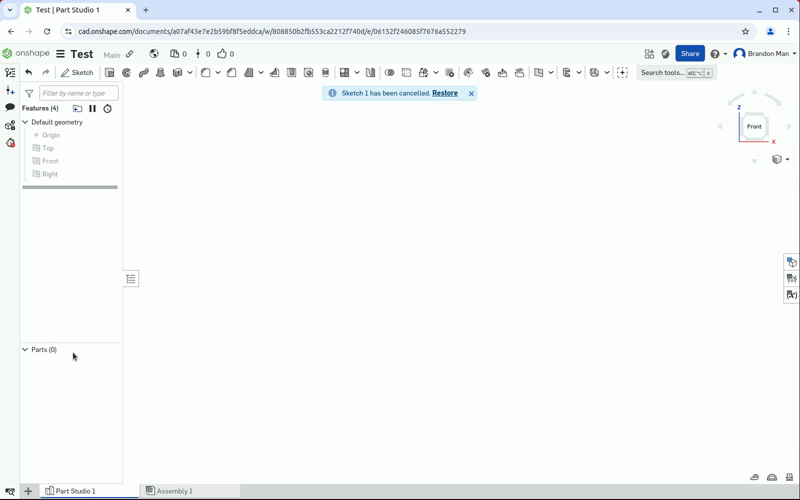
key(shift+s)
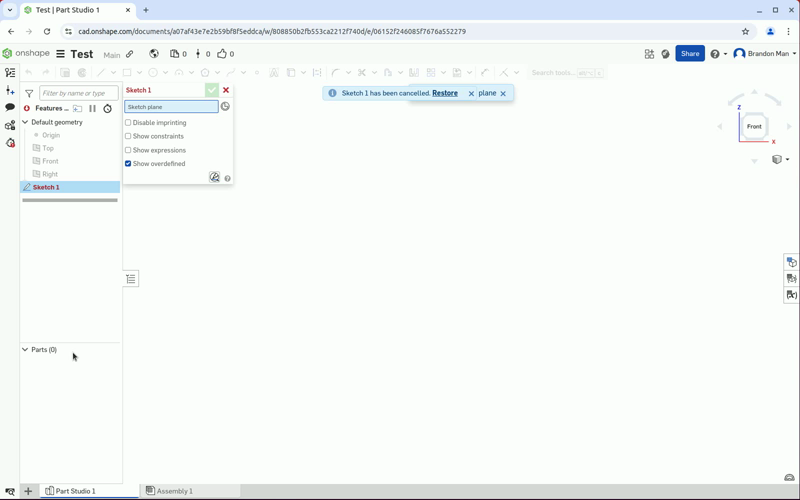
mouse_move(73, 163)
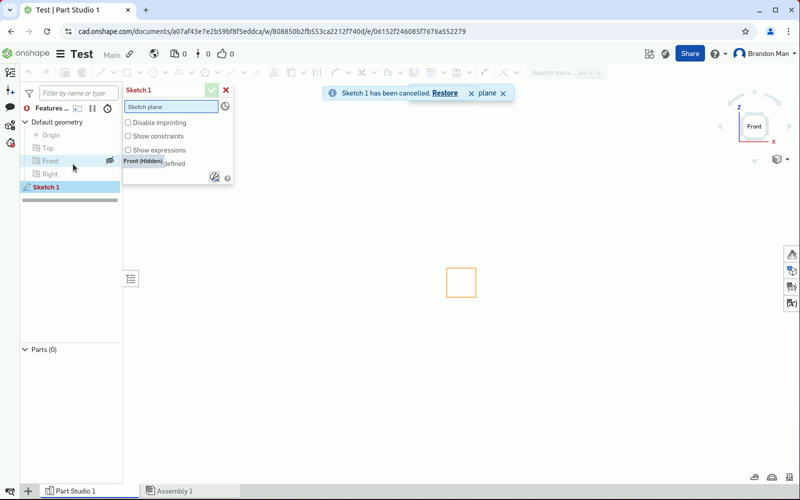
click(73, 163)
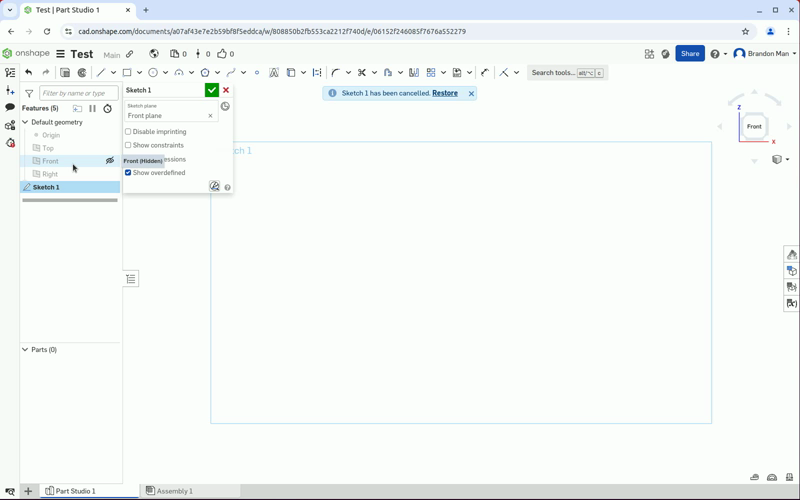
mouse_move(73, 352)
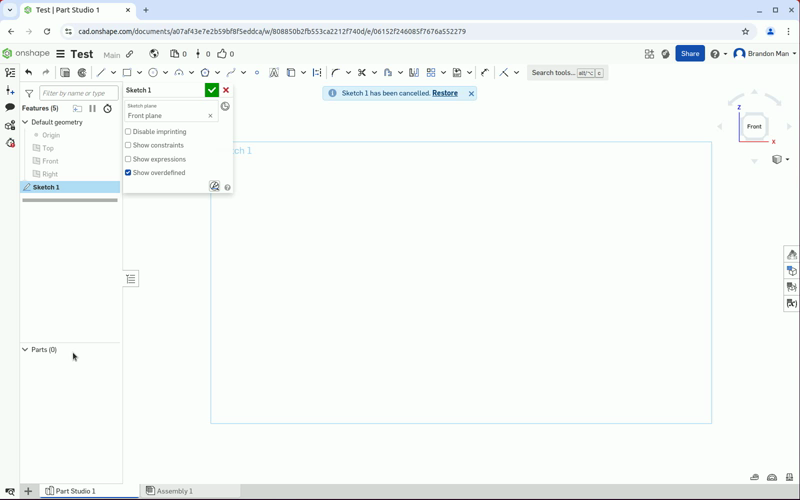
key(y)
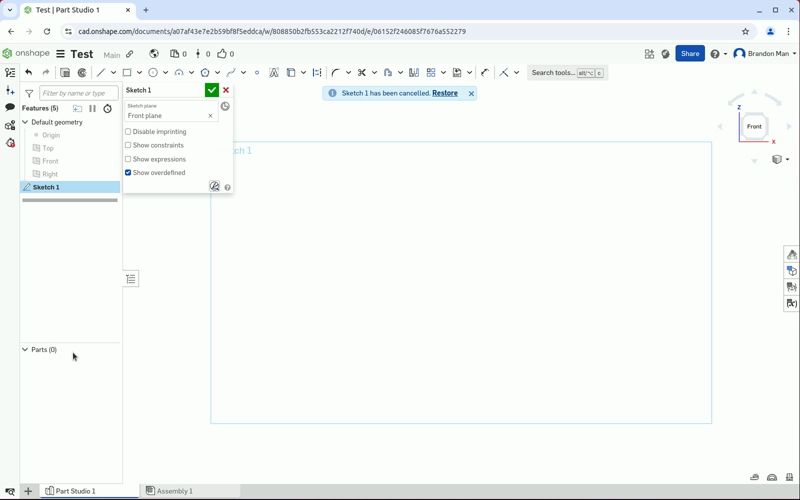
key(l)
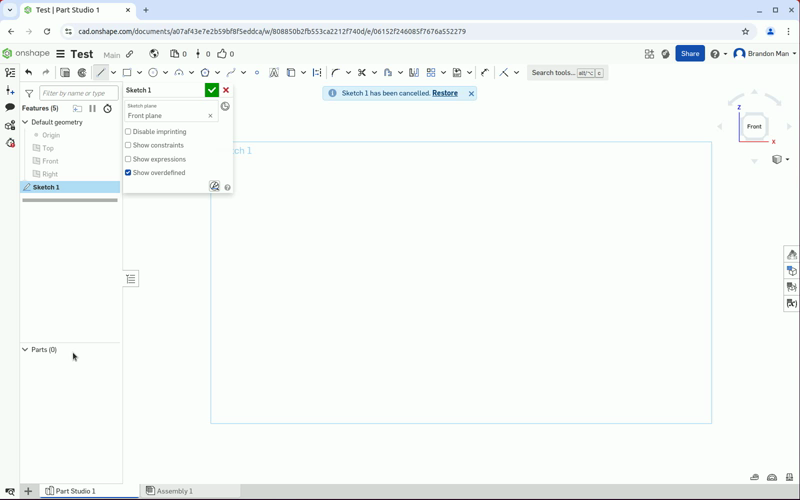
key_down(shift)
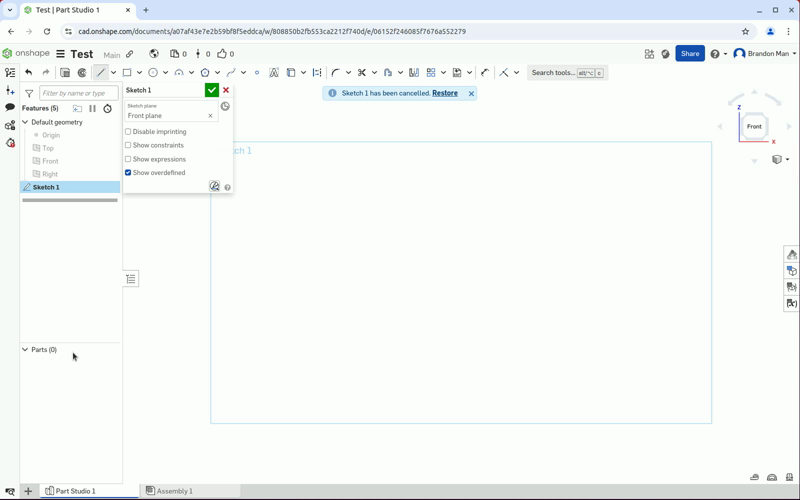
mouse_move(529, 303)
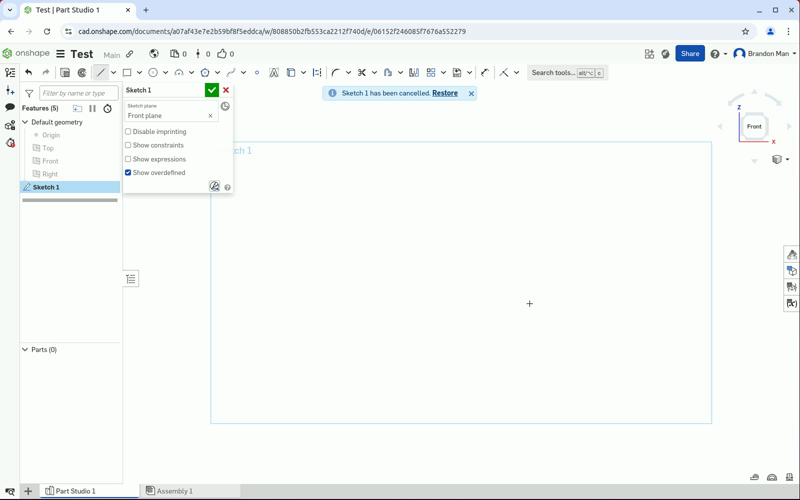
click(529, 303)
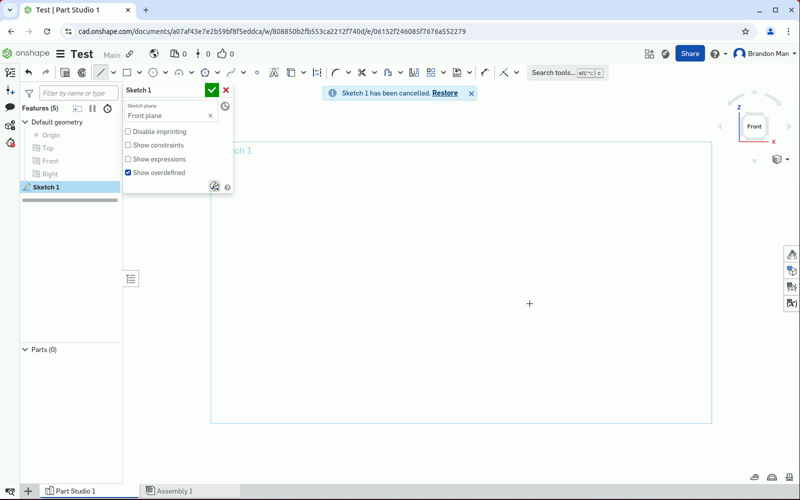
key_up(shift)
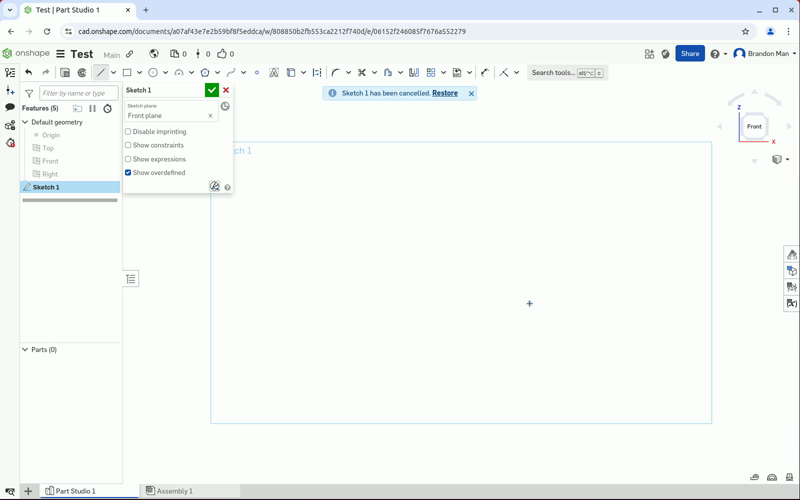
key_down(shift)
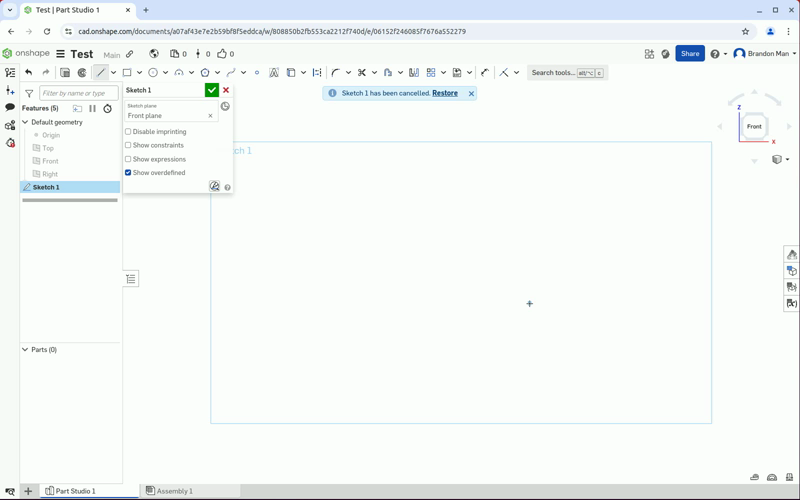
mouse_move(559, 303)
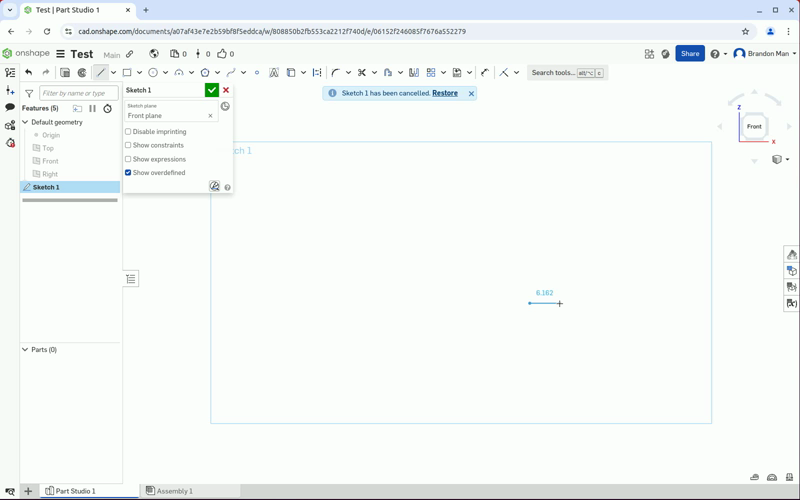
mouse_move(536, 303)
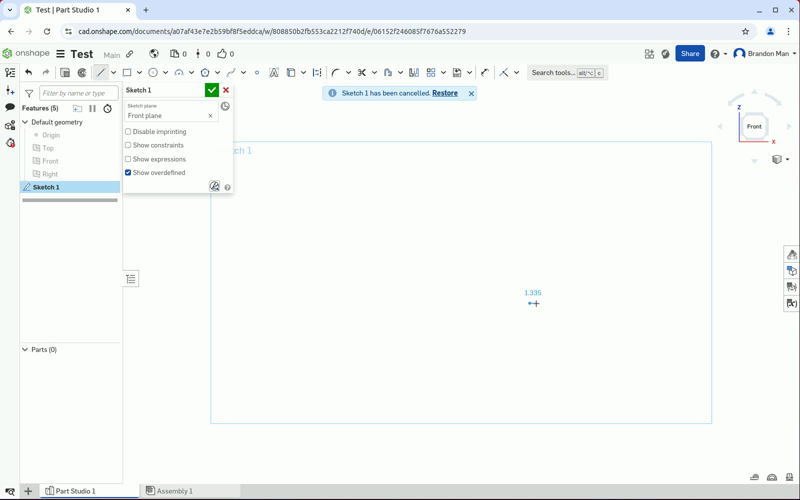
scroll(6)
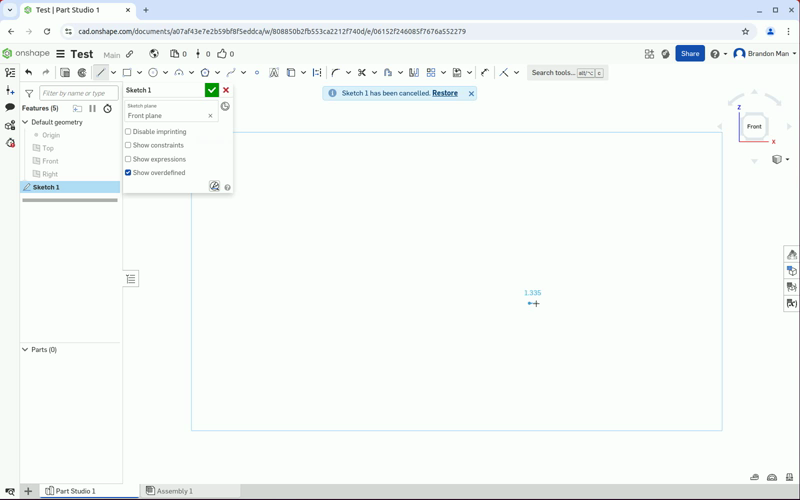
scroll(6)
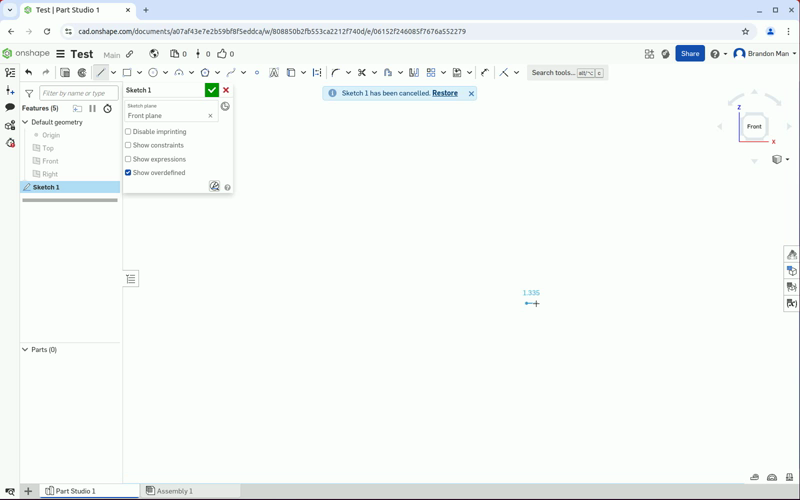
scroll(6)
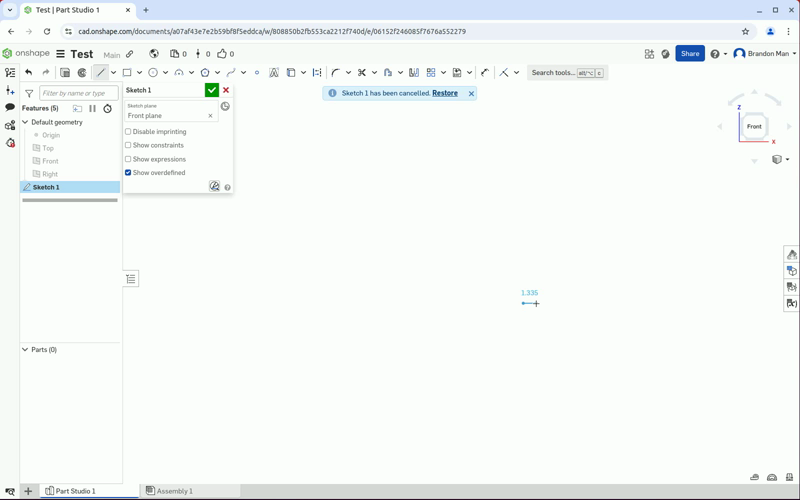
scroll(6)
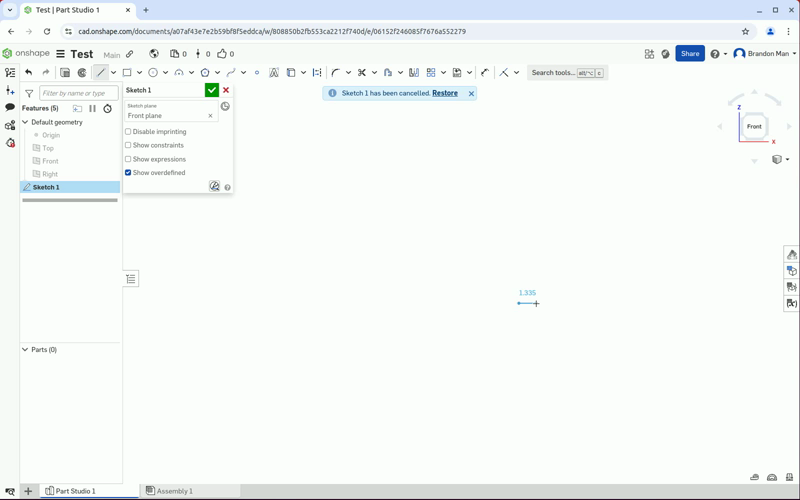
scroll(6)
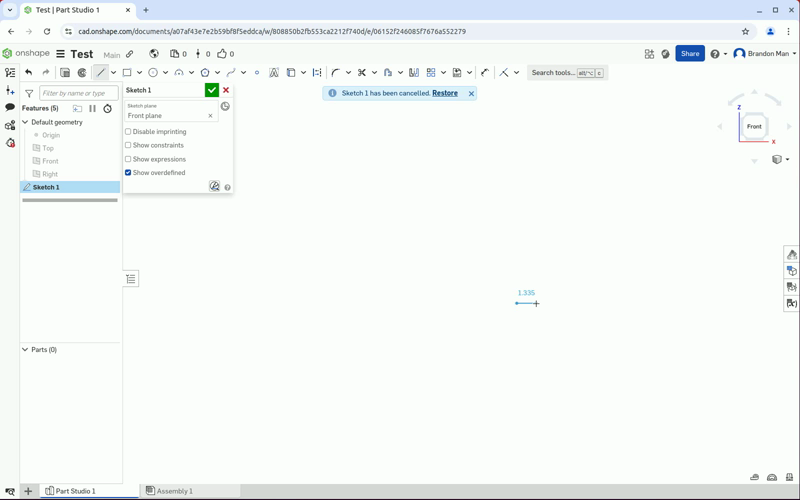
scroll(6)
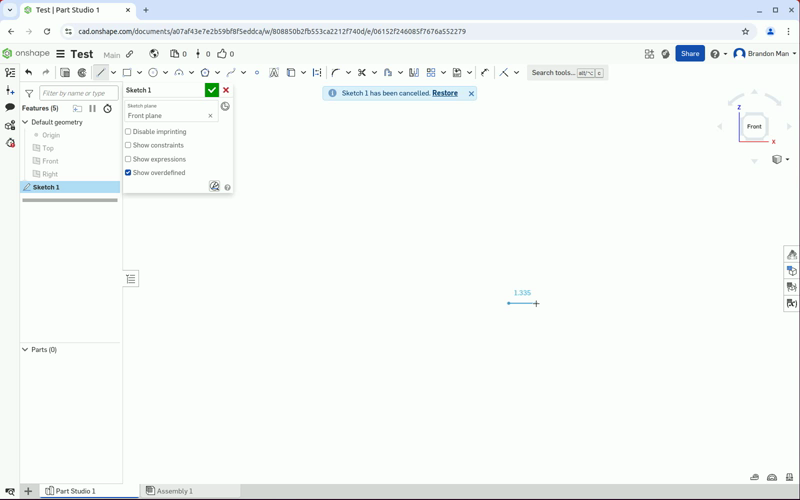
scroll(6)
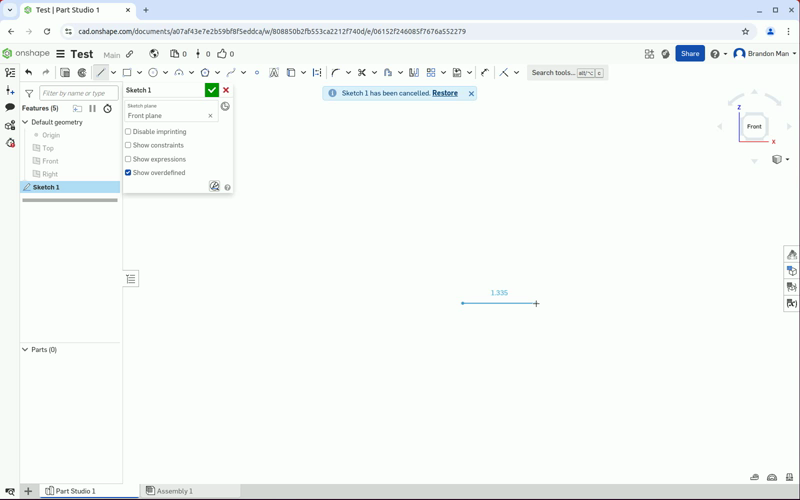
click(536, 303)
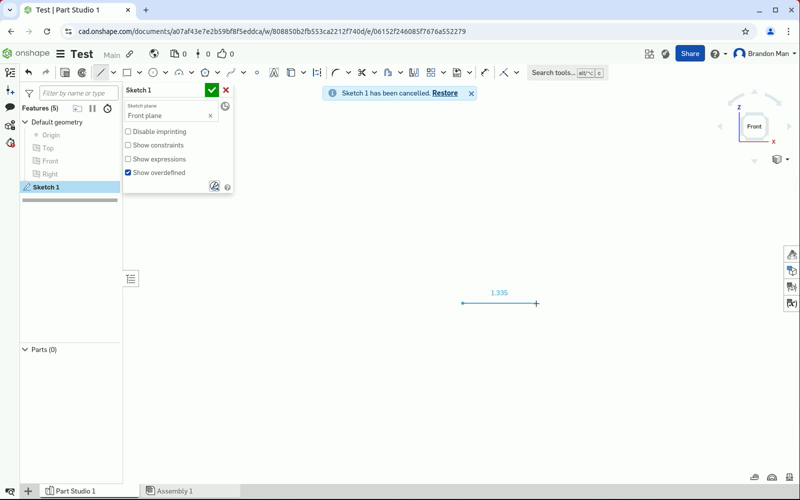
scroll(-6)
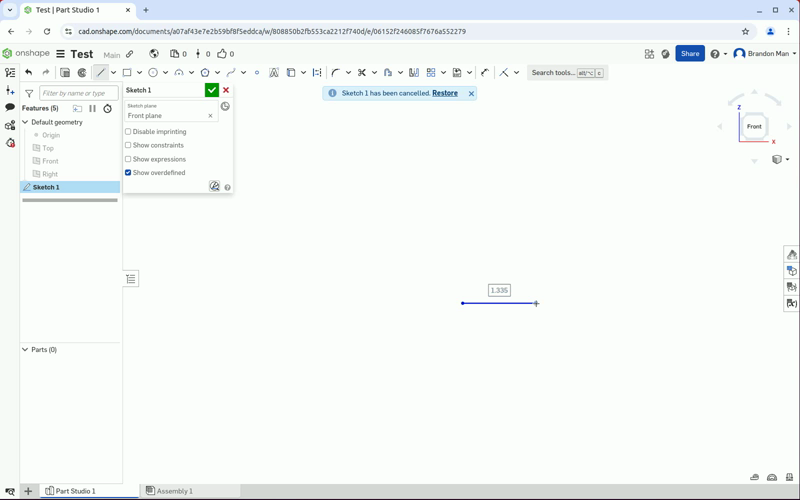
scroll(-6)
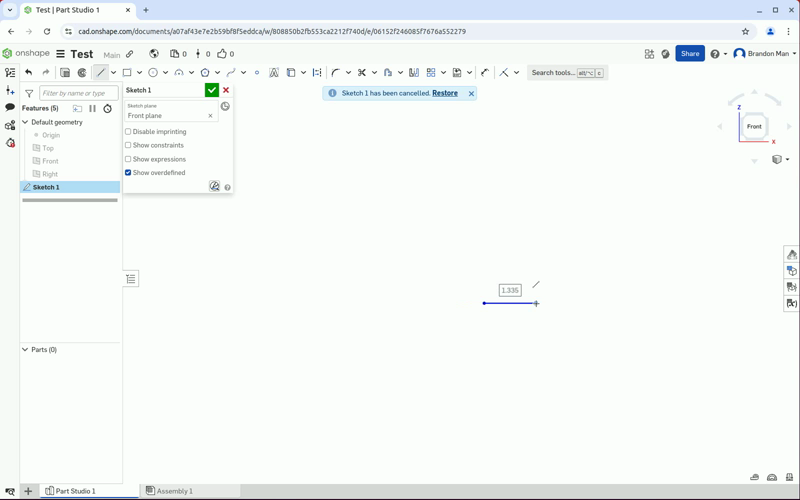
scroll(-6)
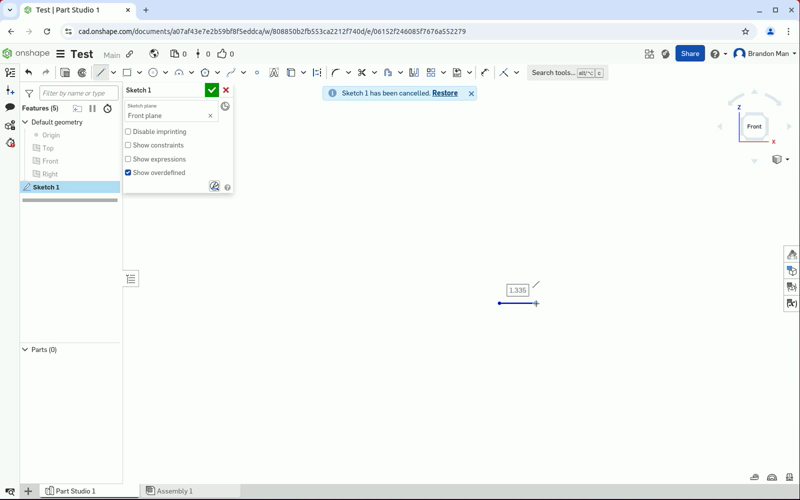
scroll(-6)
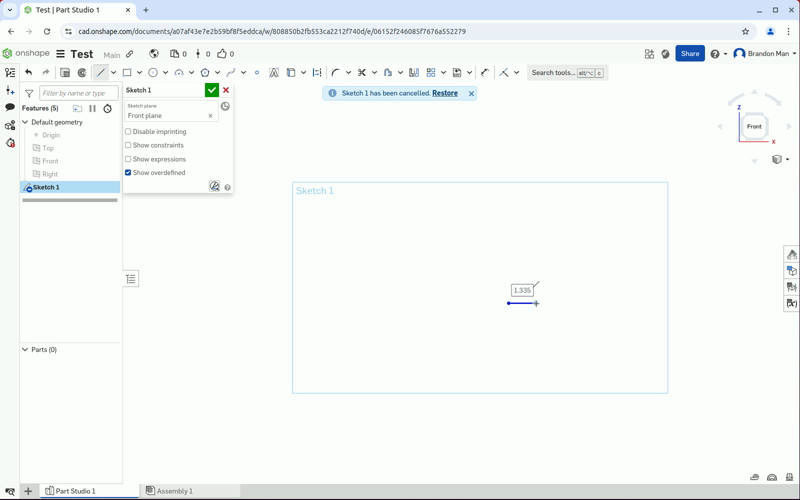
scroll(-6)
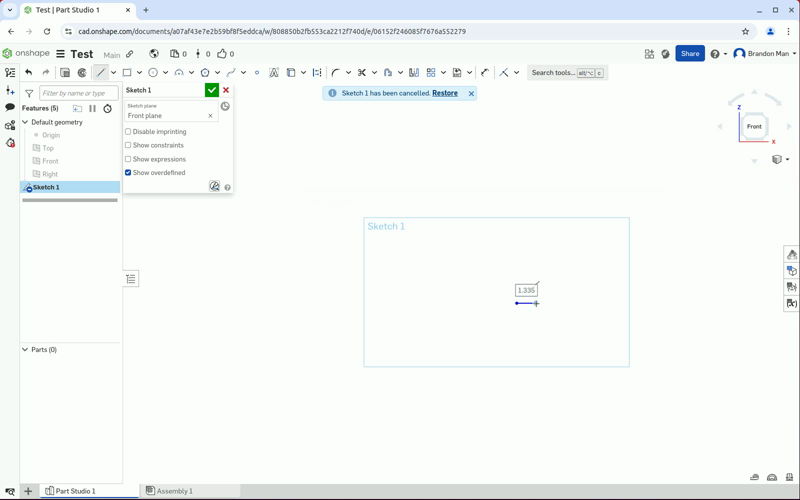
scroll(-6)
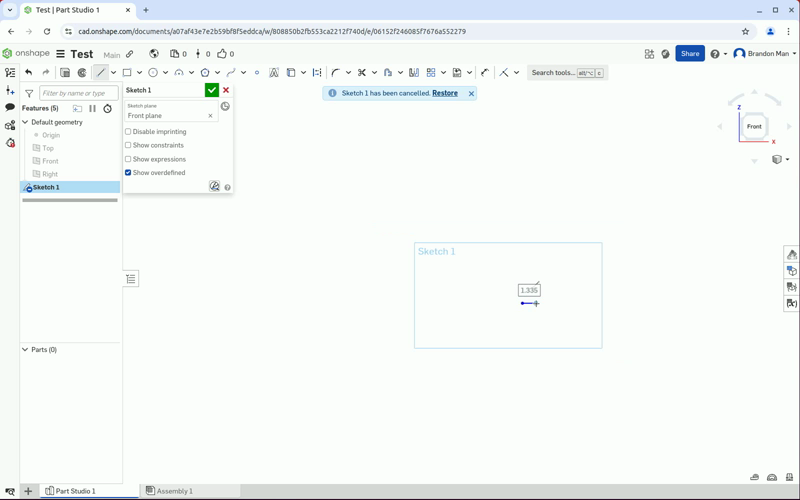
scroll(-6)
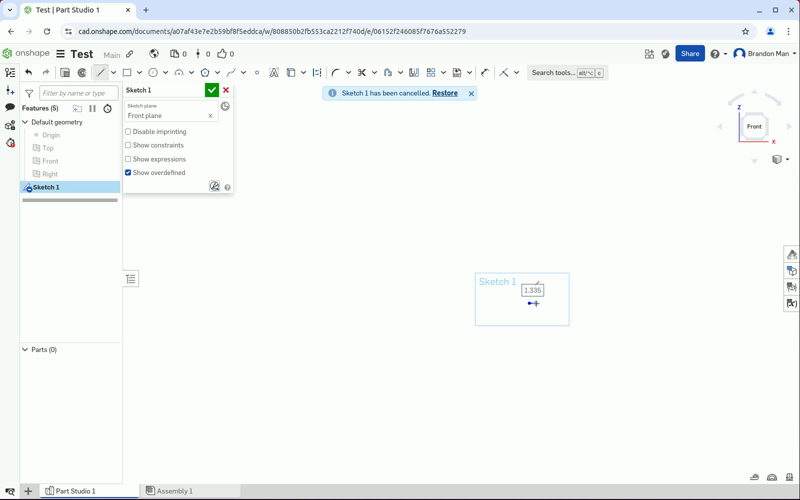
key_up(shift)
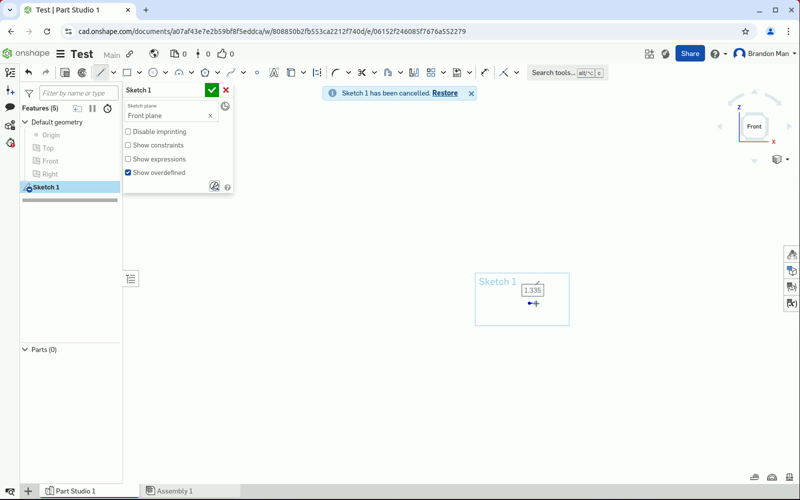
key_down(shift)
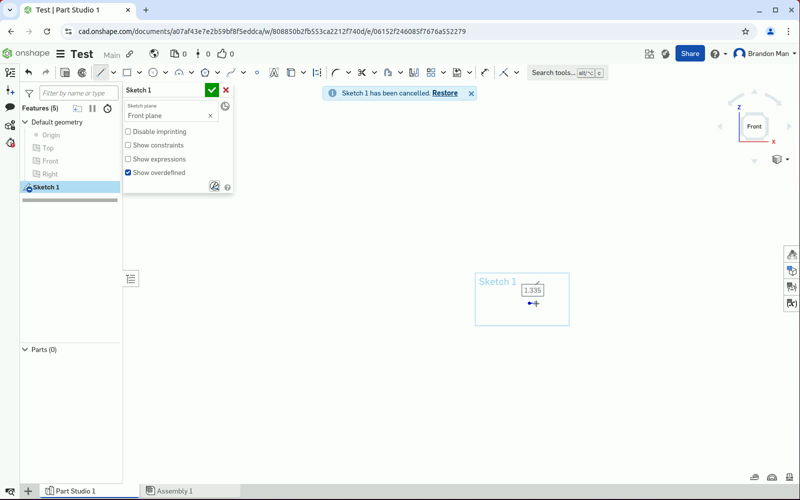
mouse_move(566, 303)
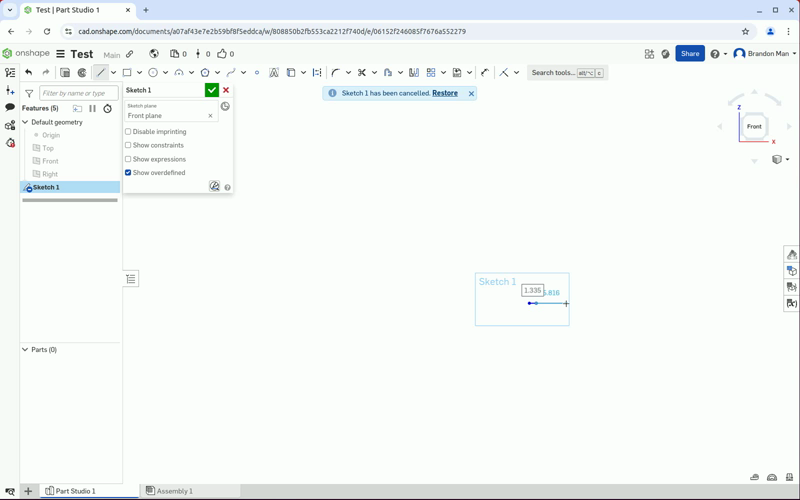
mouse_move(536, 243)
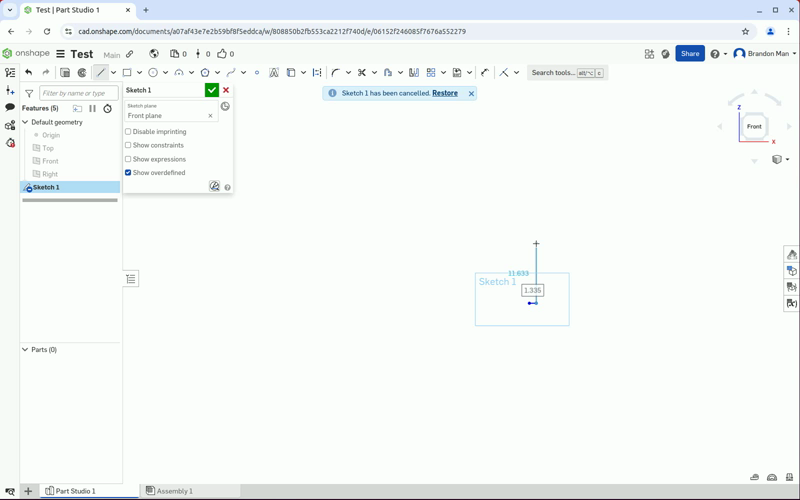
click(536, 243)
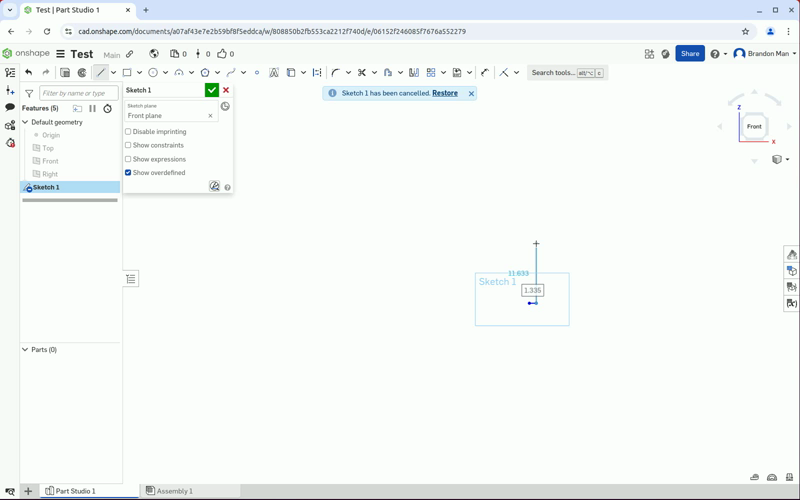
key_up(shift)
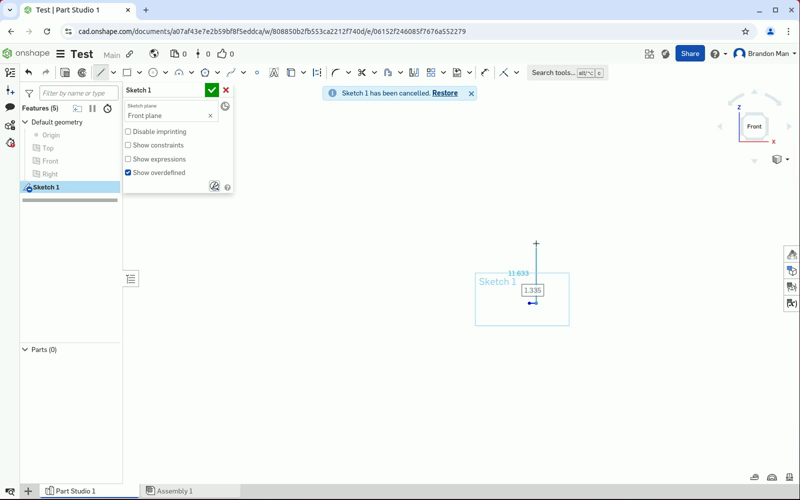
key_down(shift)
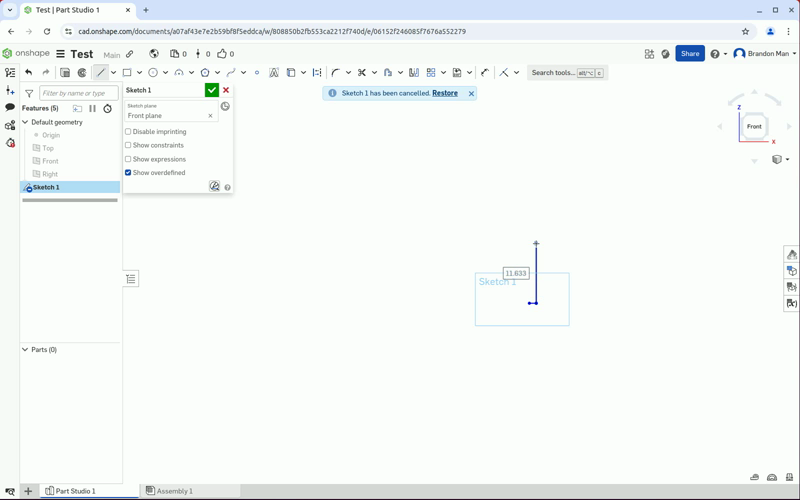
mouse_move(566, 243)
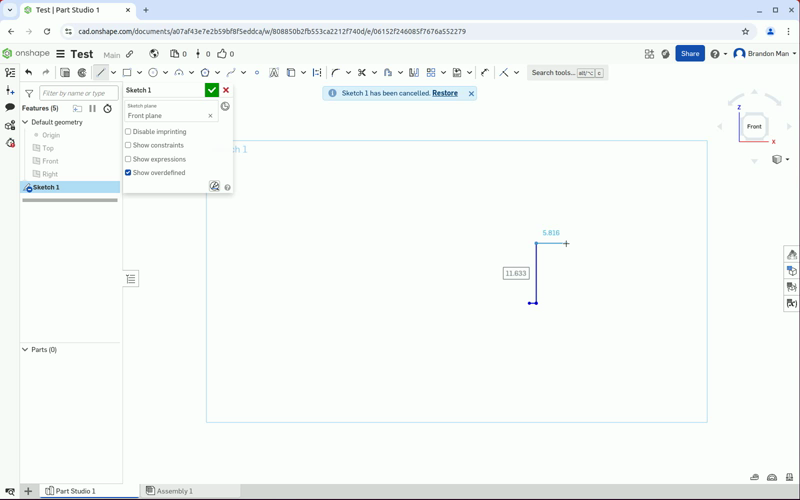
mouse_move(561, 243)
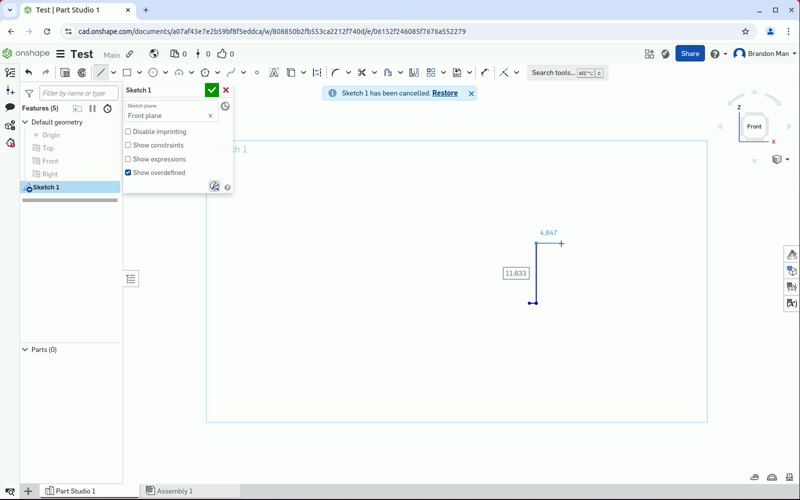
click(561, 243)
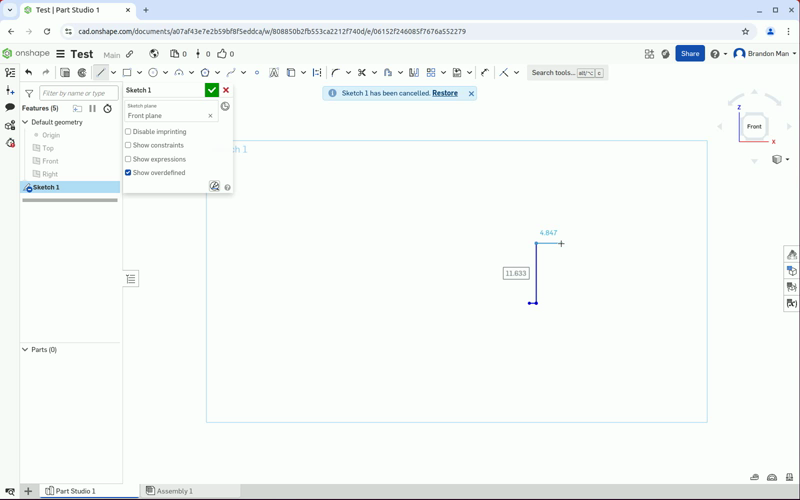
key_up(shift)
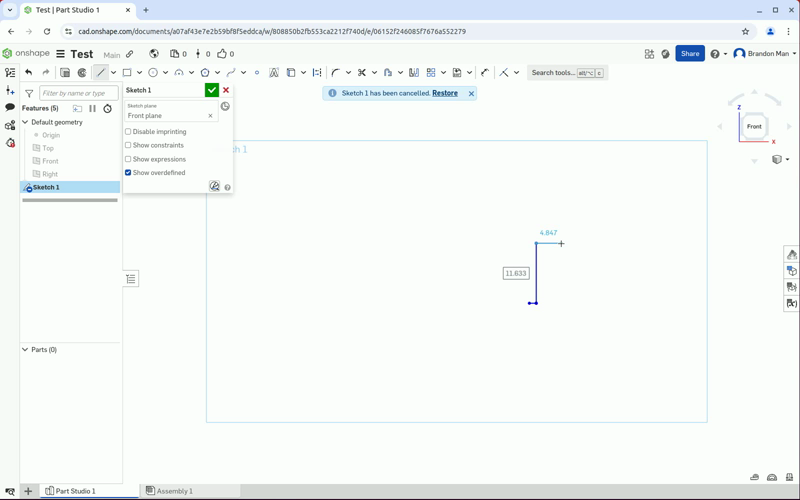
key_down(shift)
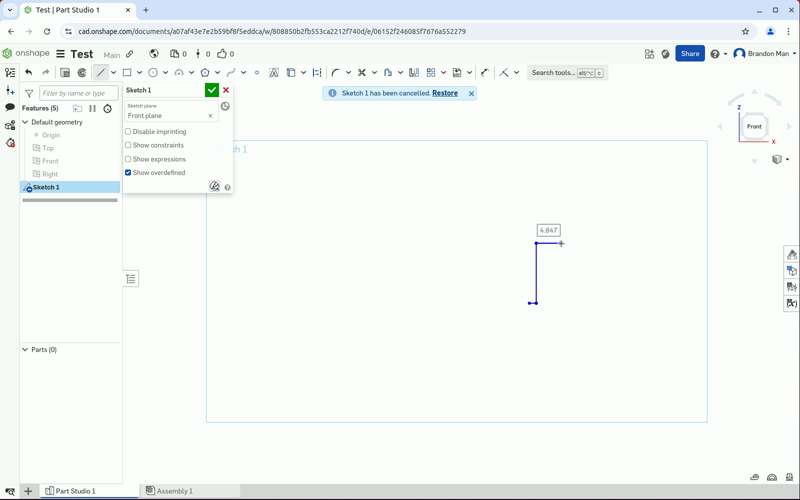
mouse_move(589, 243)
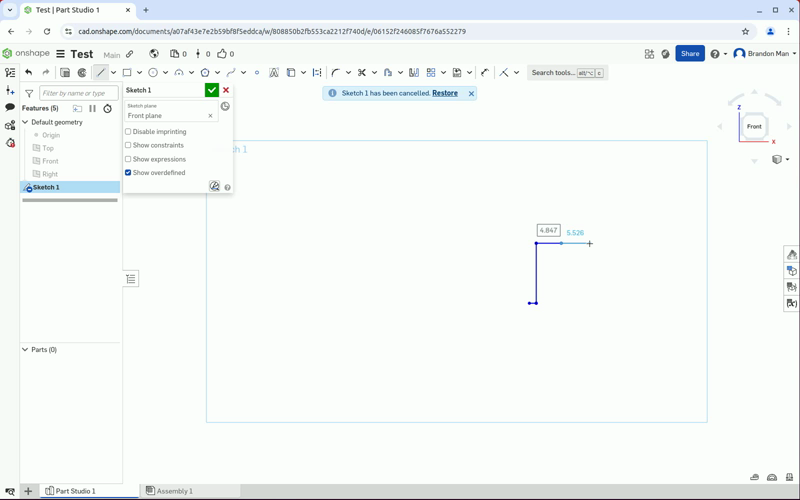
mouse_move(561, 237)
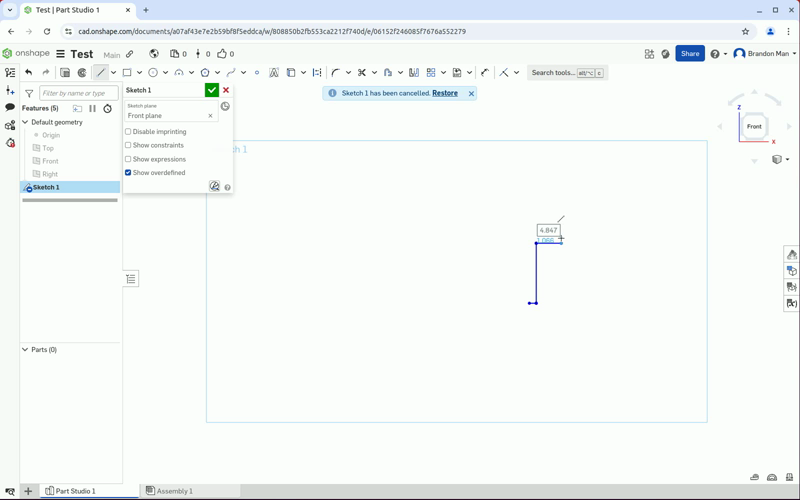
scroll(6)
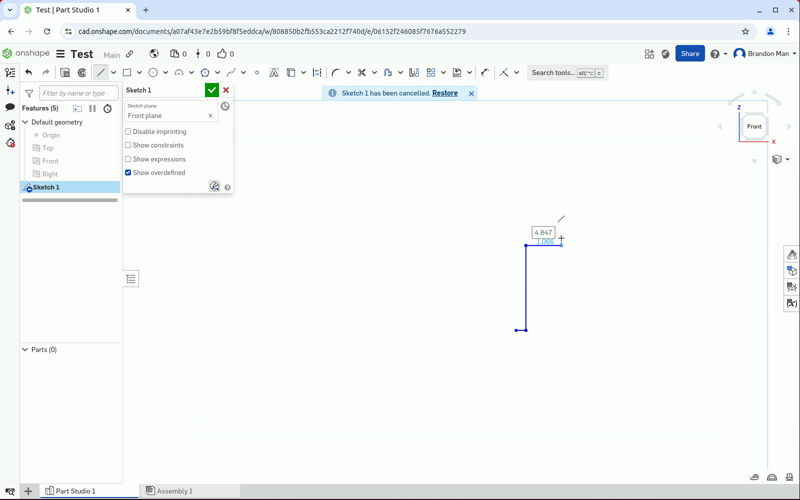
scroll(6)
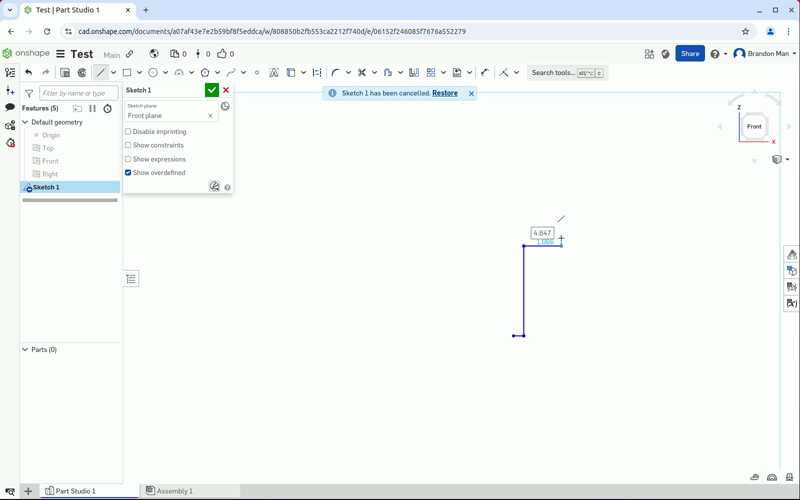
scroll(6)
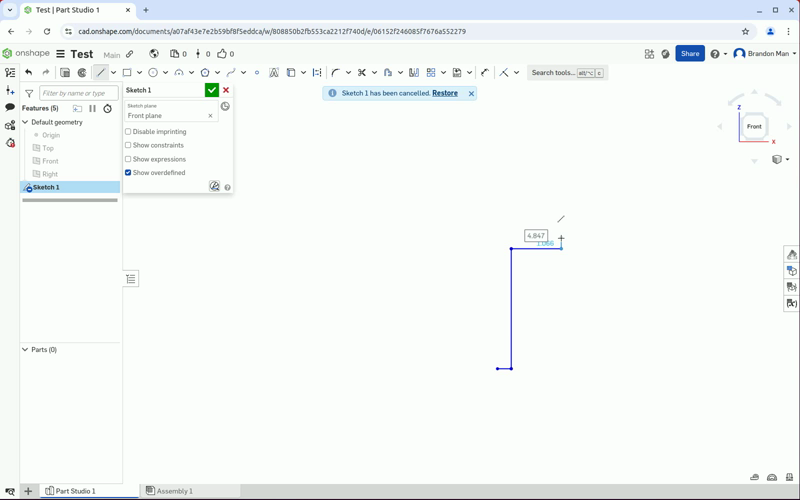
scroll(6)
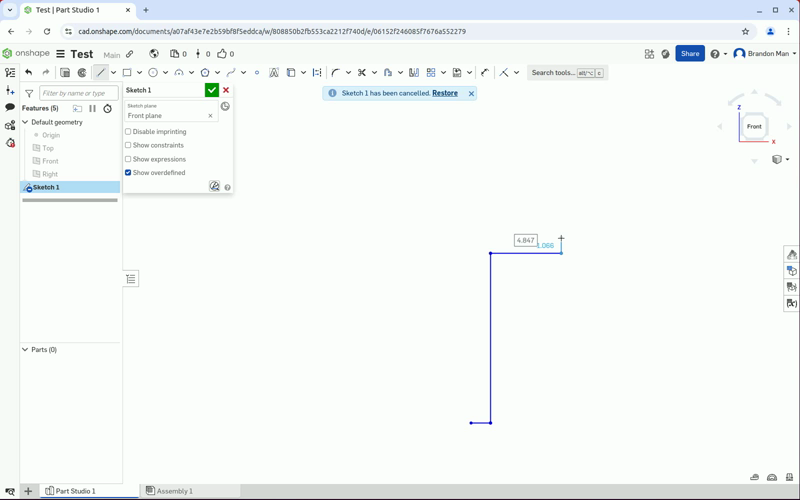
scroll(6)
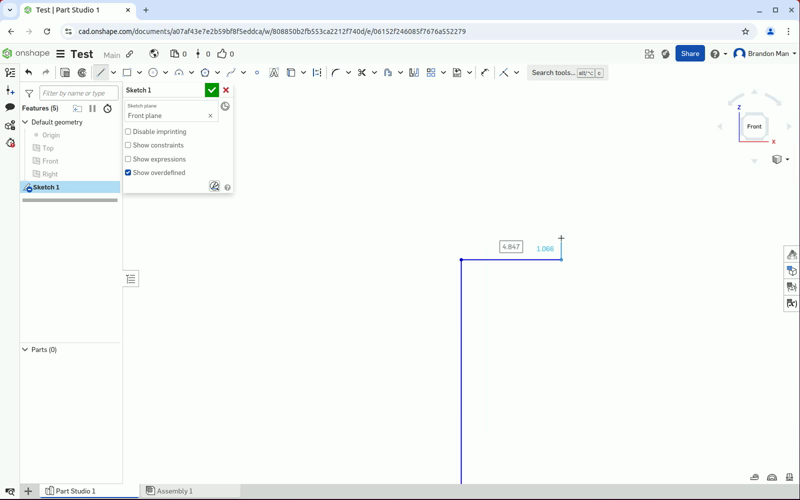
scroll(6)
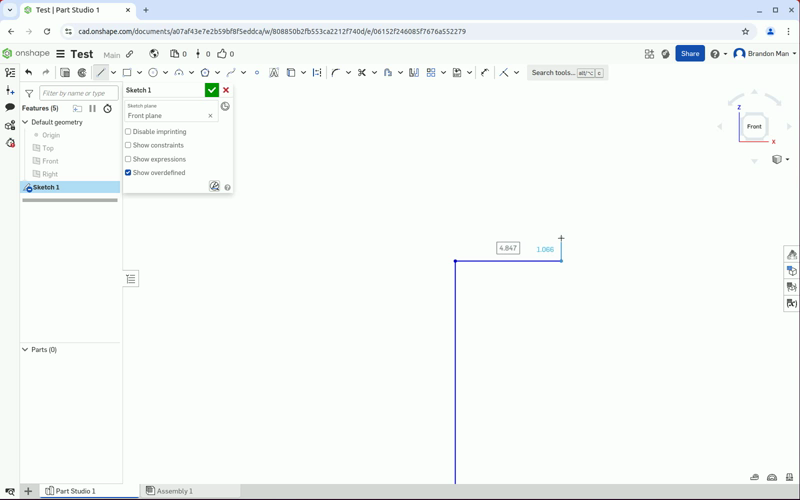
scroll(6)
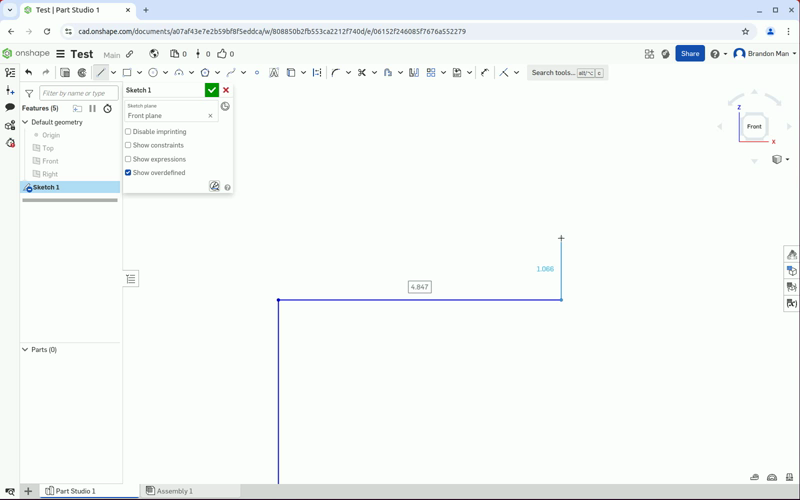
click(561, 237)
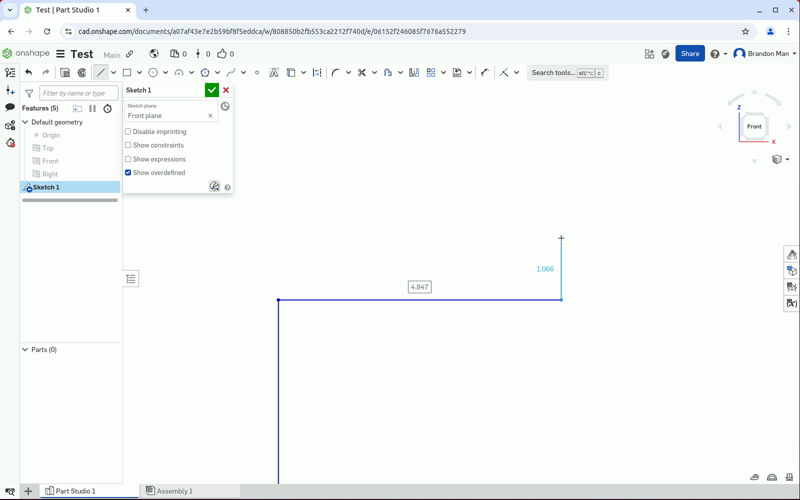
scroll(-6)
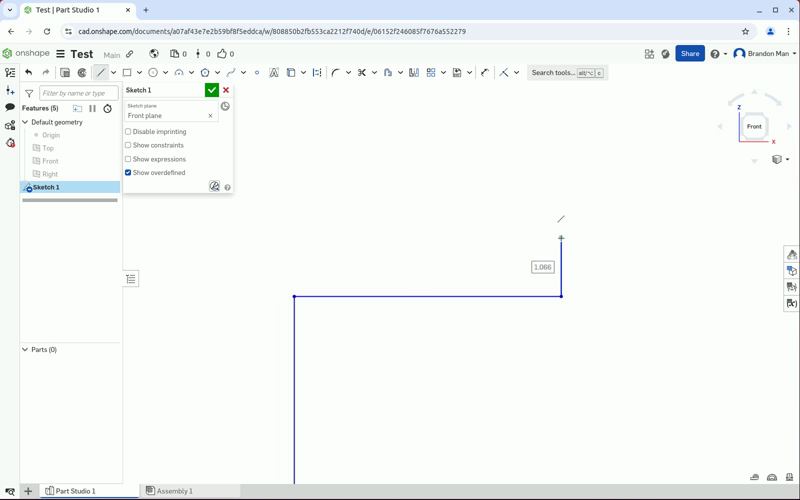
scroll(-6)
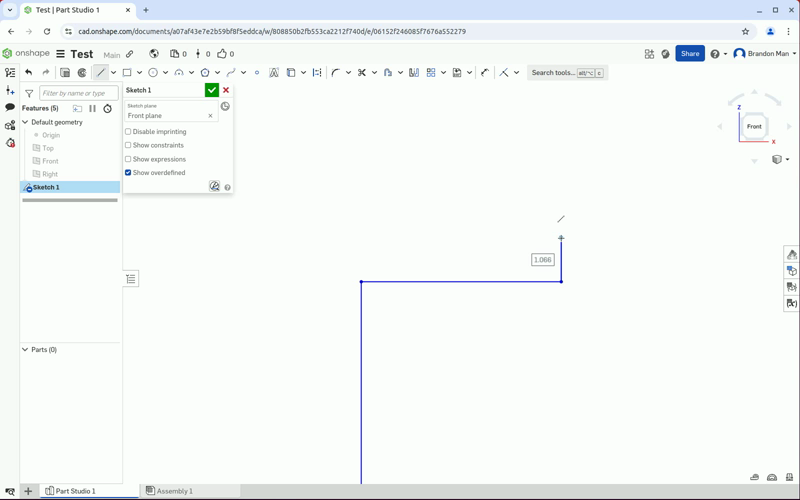
scroll(-6)
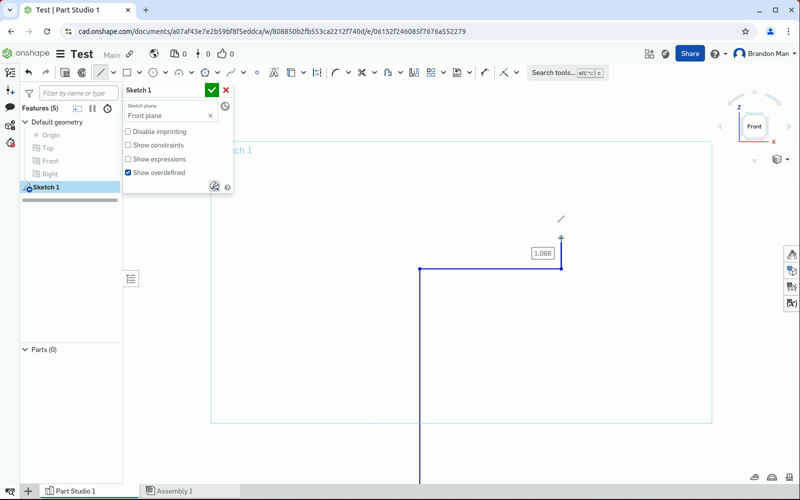
scroll(-6)
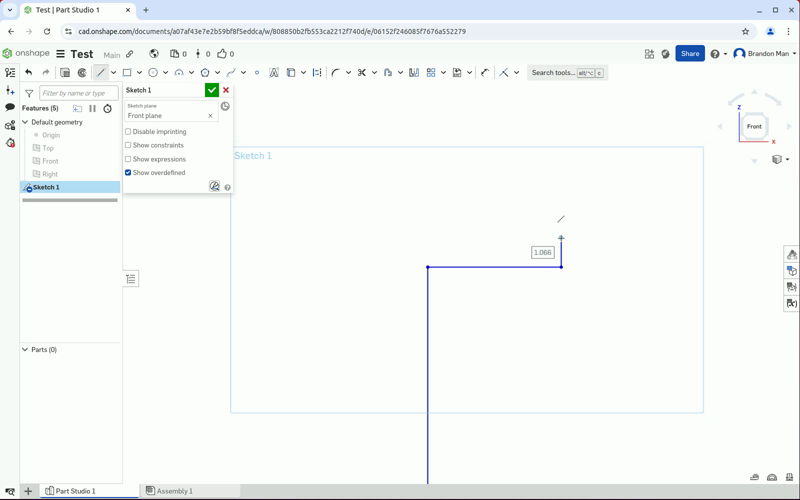
scroll(-6)
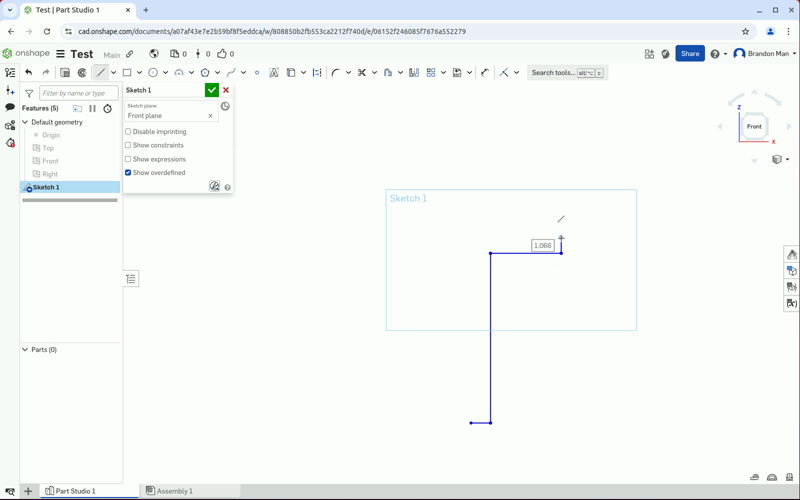
scroll(-6)
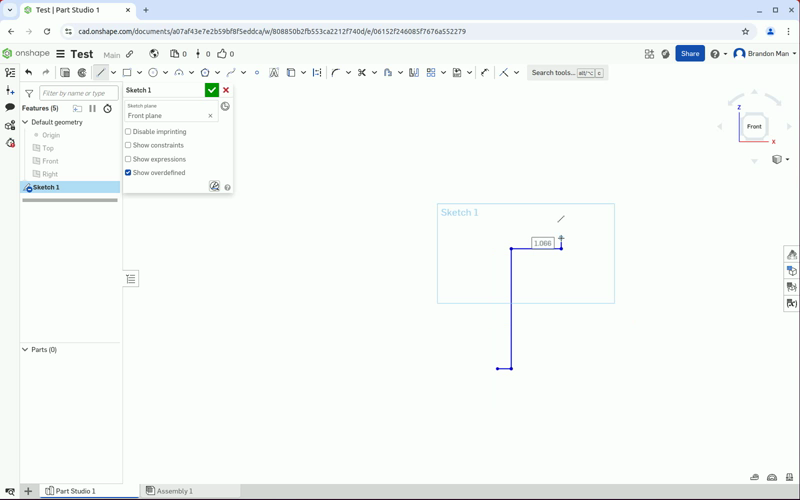
scroll(-6)
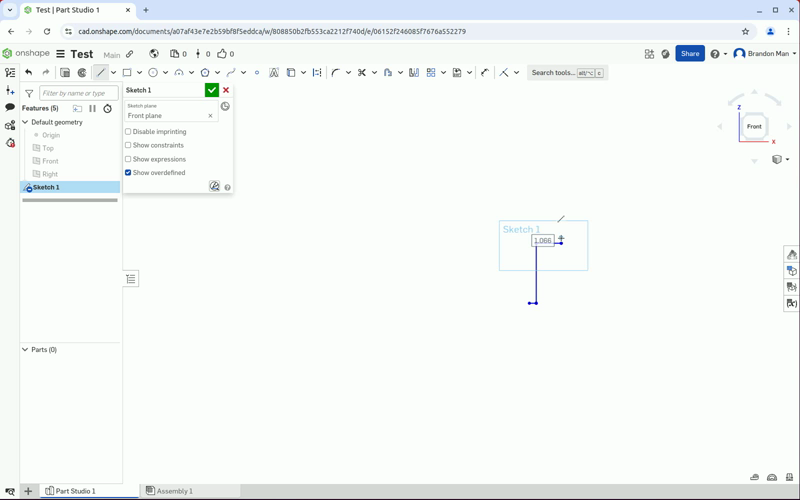
key_up(shift)
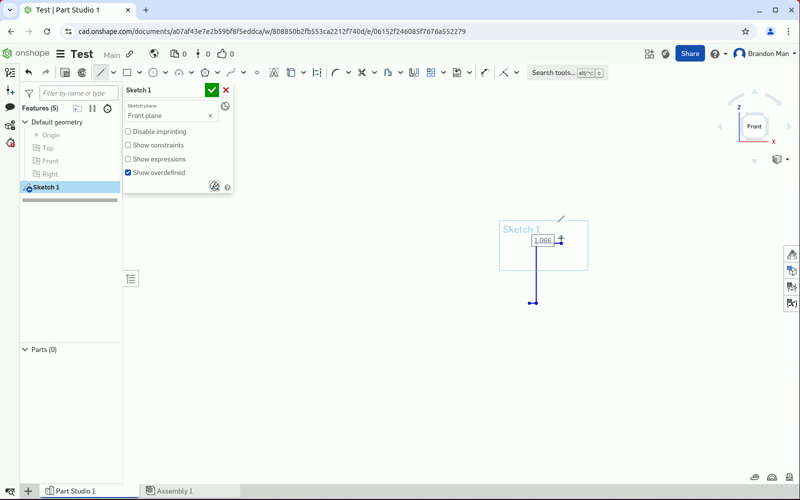
key_down(shift)
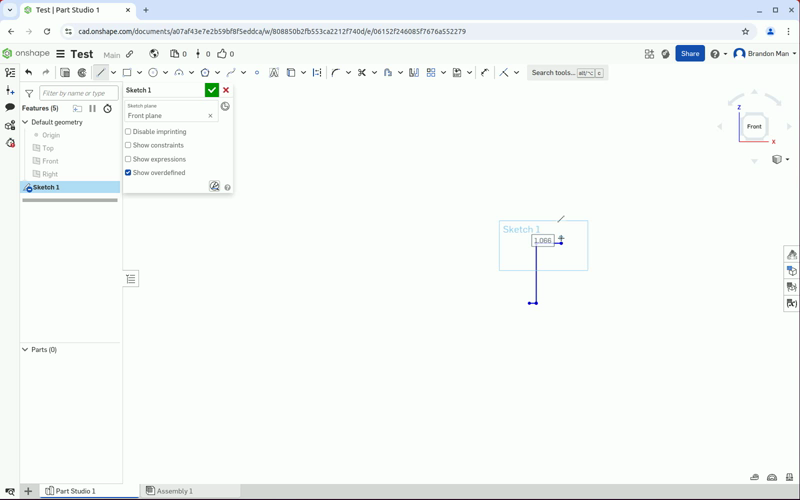
mouse_move(589, 237)
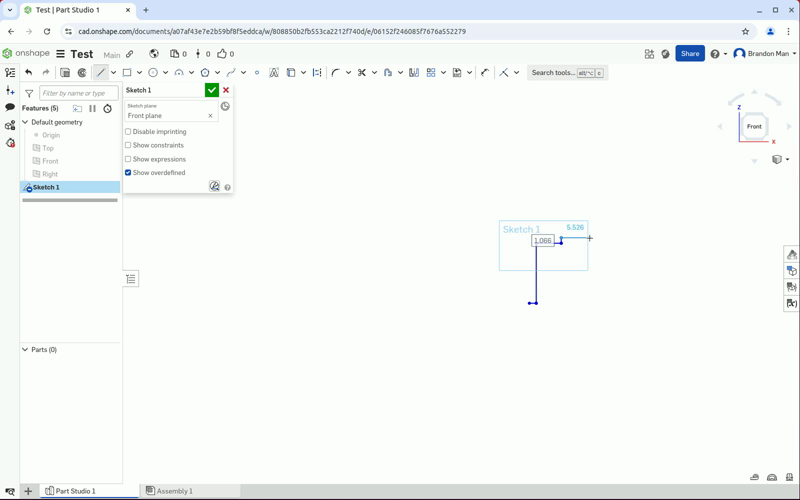
mouse_move(529, 237)
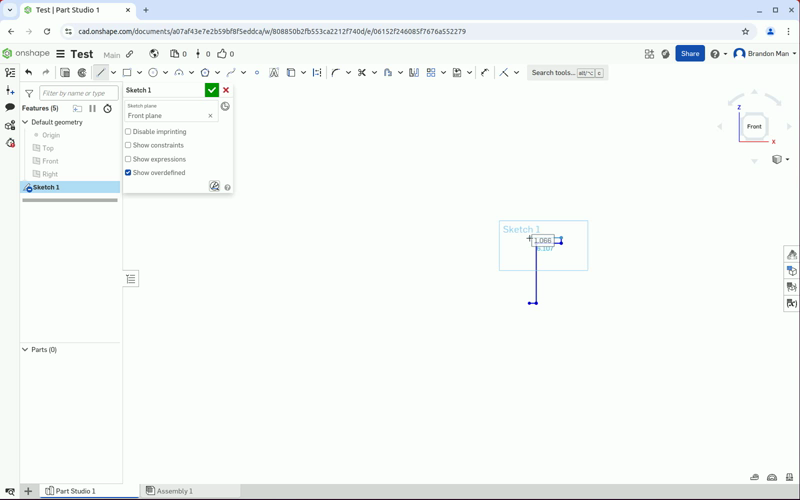
click(529, 237)
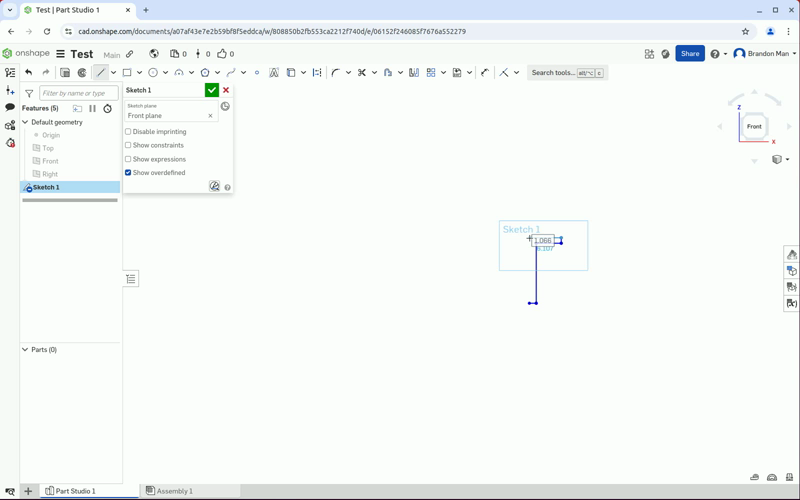
key_up(shift)
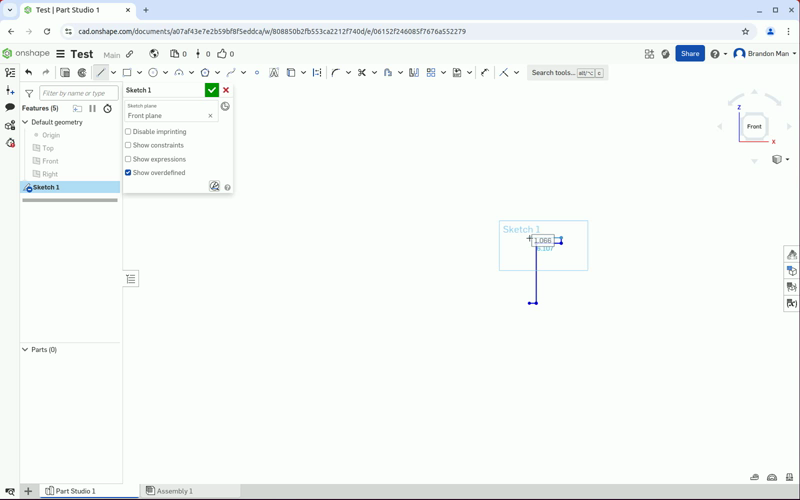
key_down(shift)
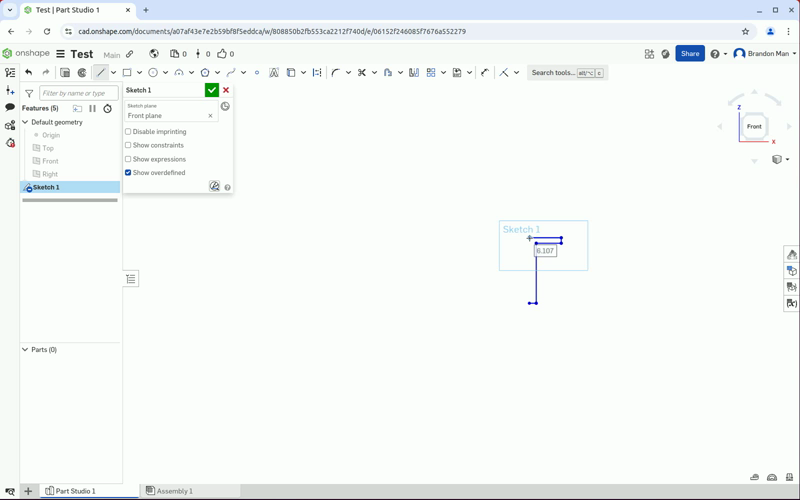
mouse_move(529, 303)
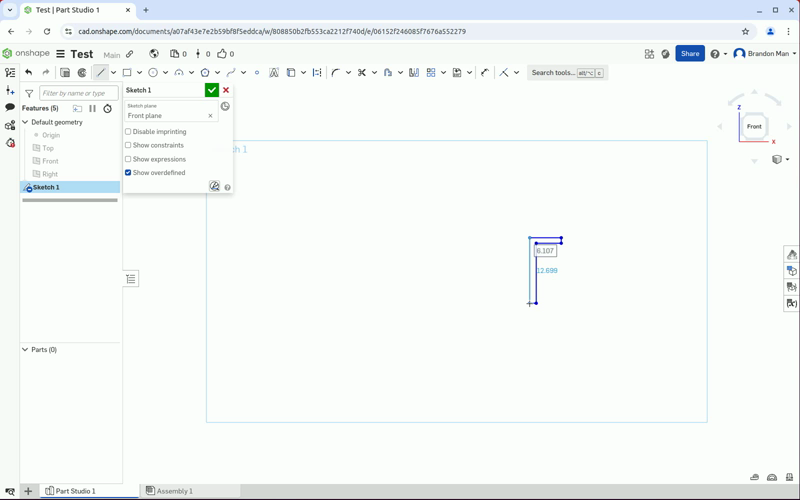
key_up(shift)
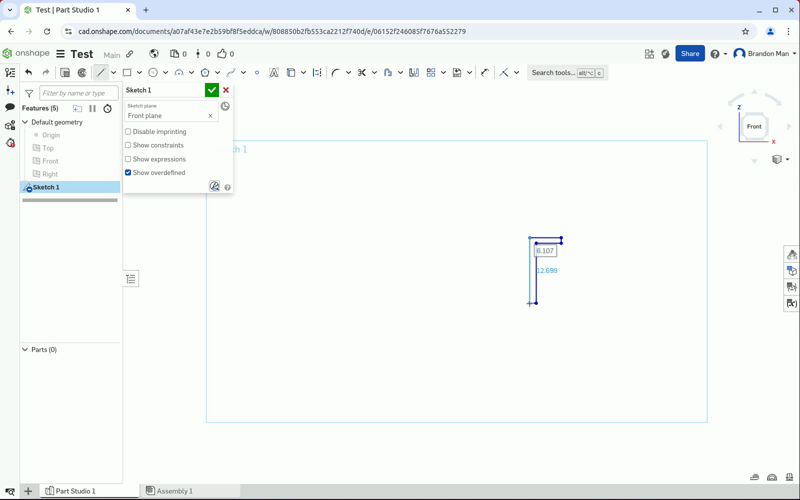
click(529, 303)
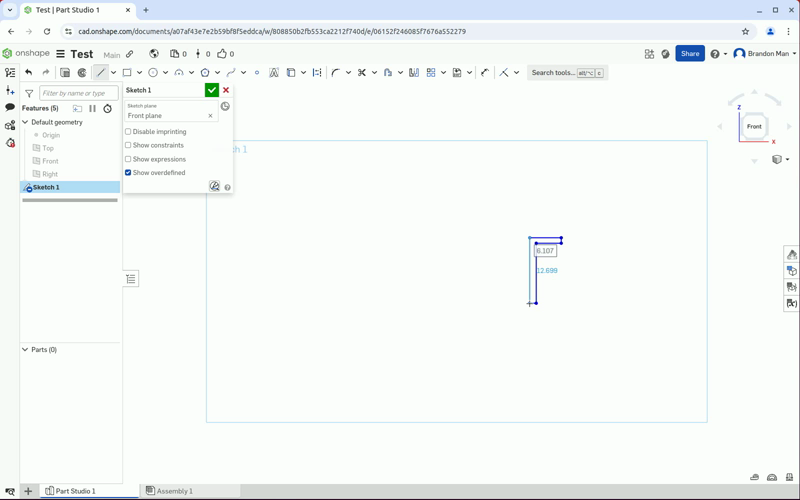
key(esc)
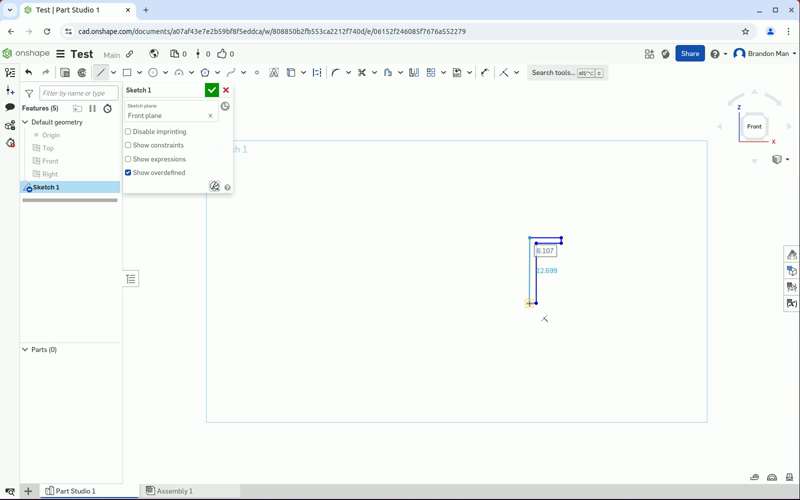
mouse_move(532, 262)
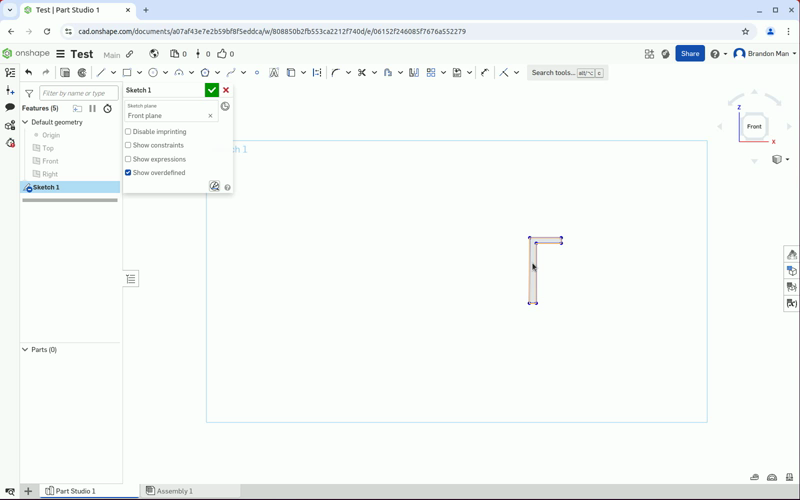
scroll(6)
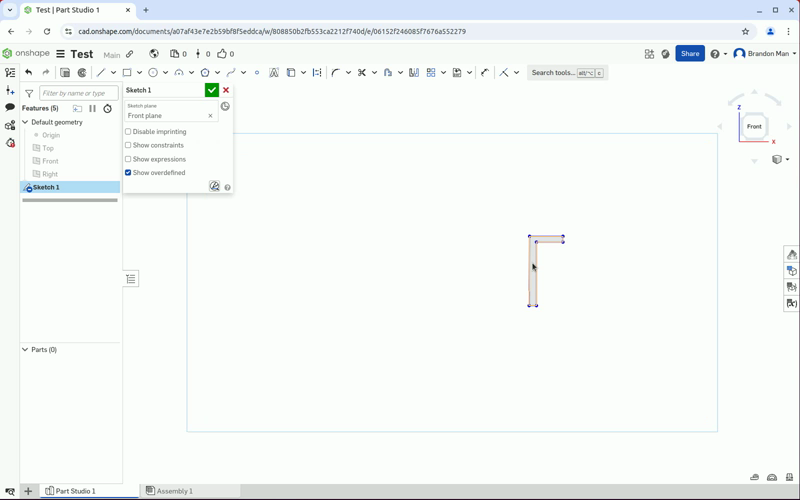
scroll(6)
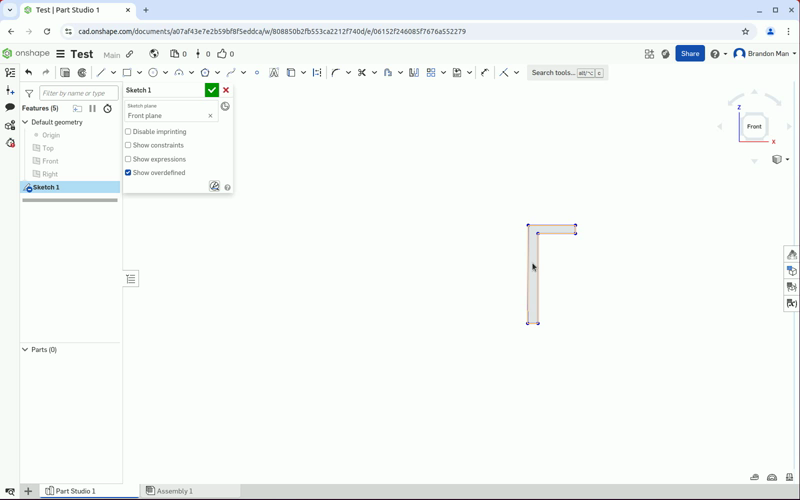
scroll(6)
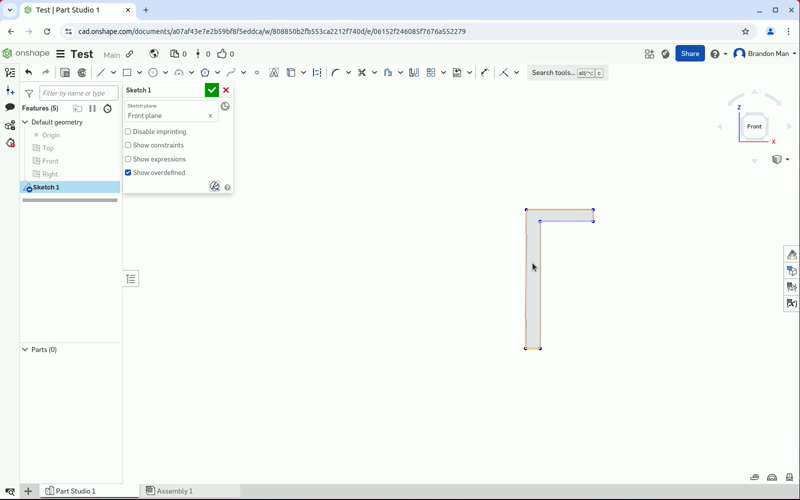
scroll(6)
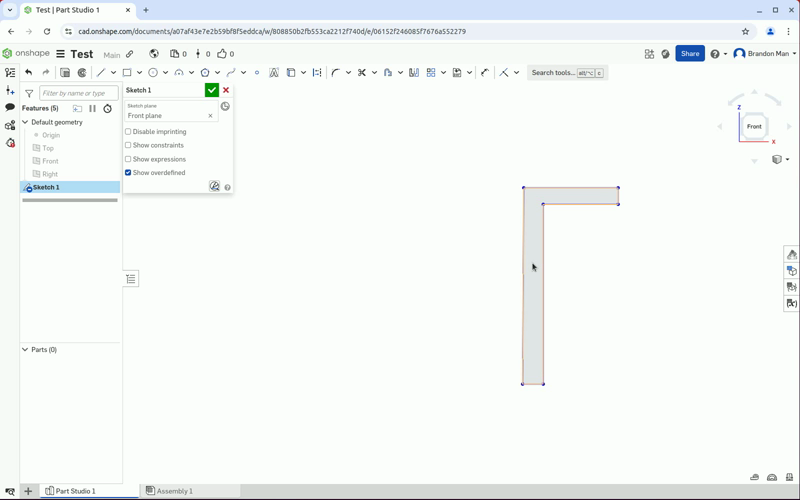
scroll(6)
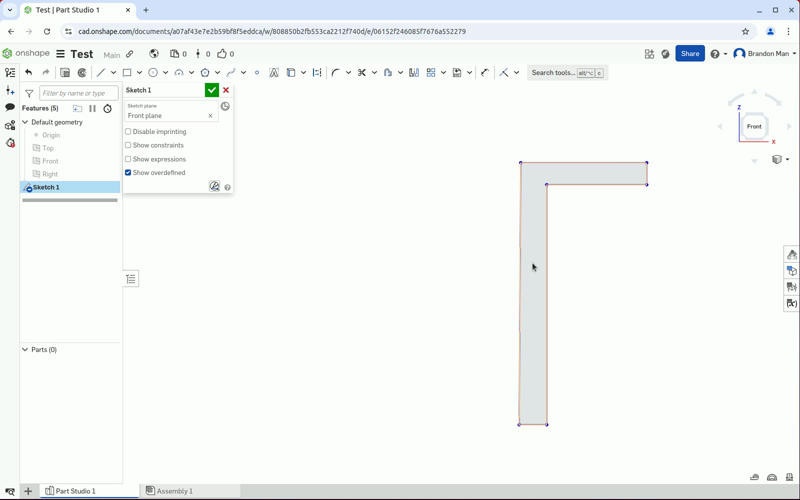
scroll(6)
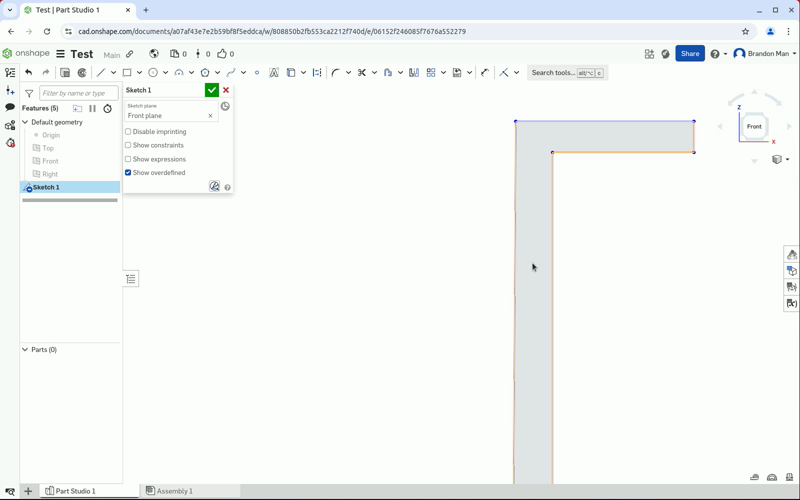
scroll(6)
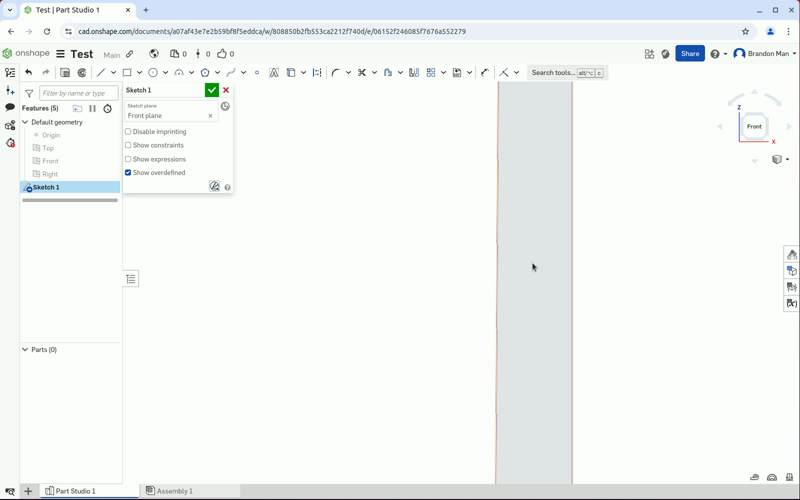
click(532, 262)
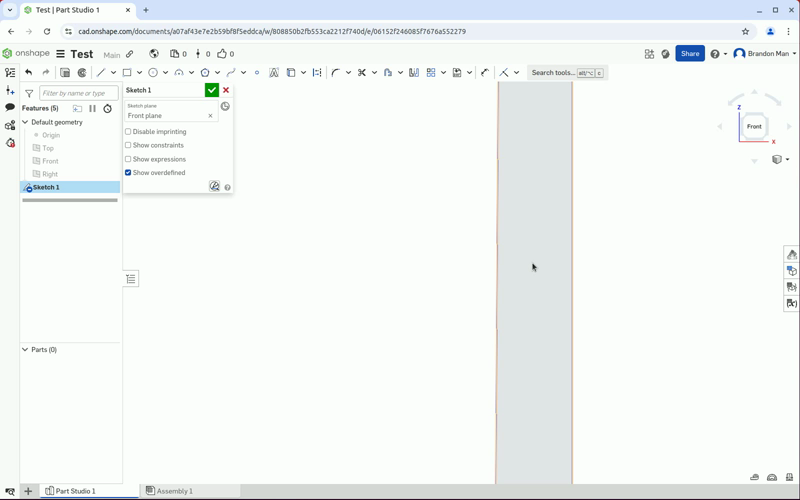
scroll(-6)
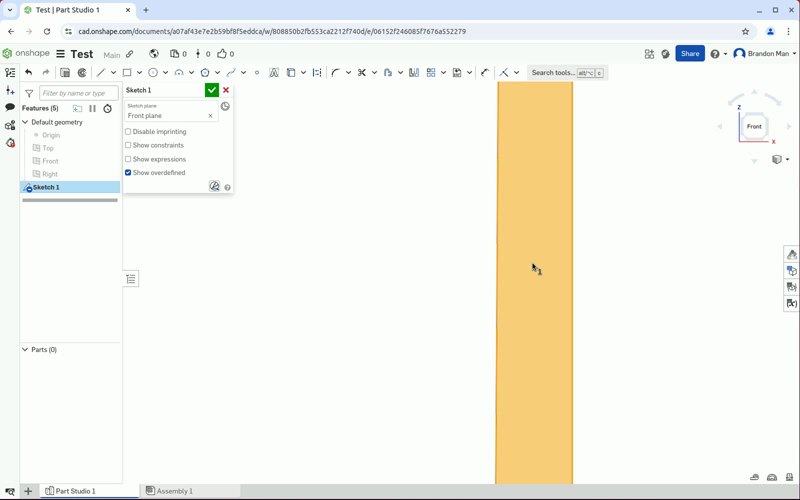
scroll(-6)
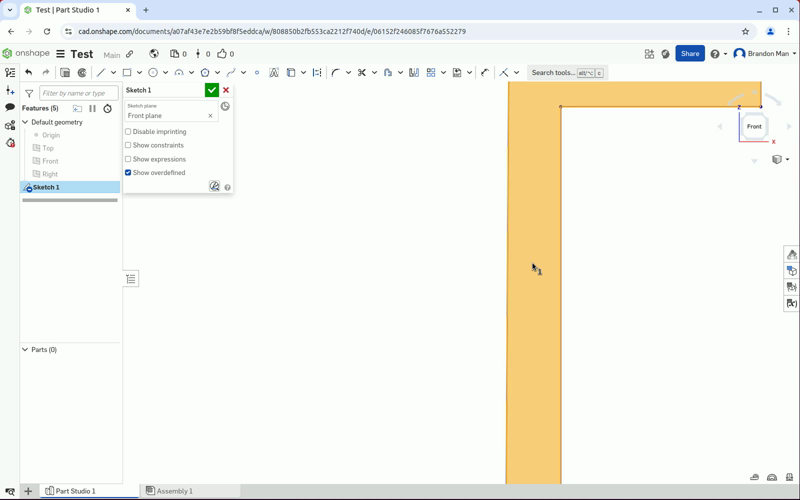
scroll(-6)
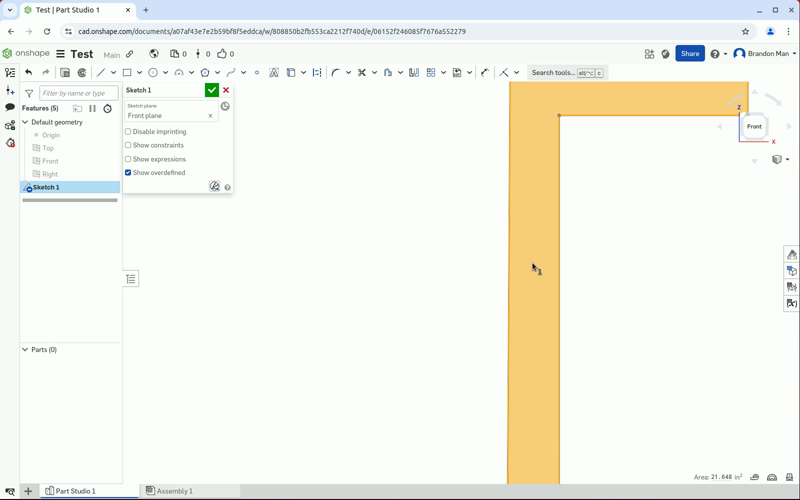
scroll(-6)
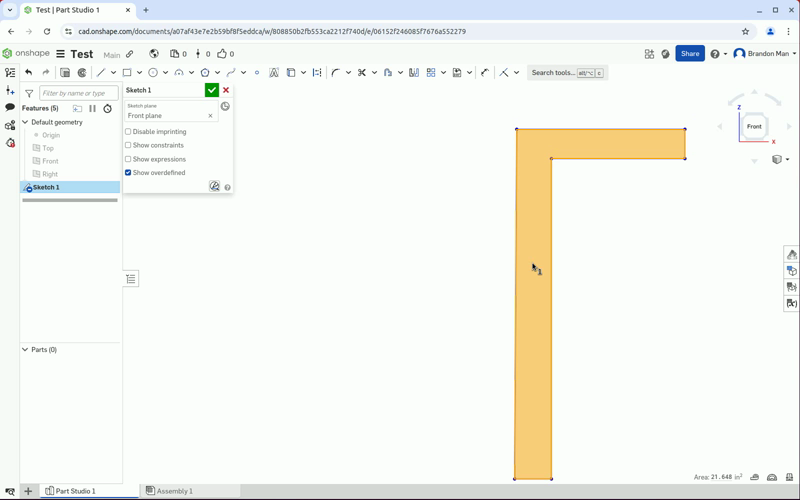
scroll(-6)
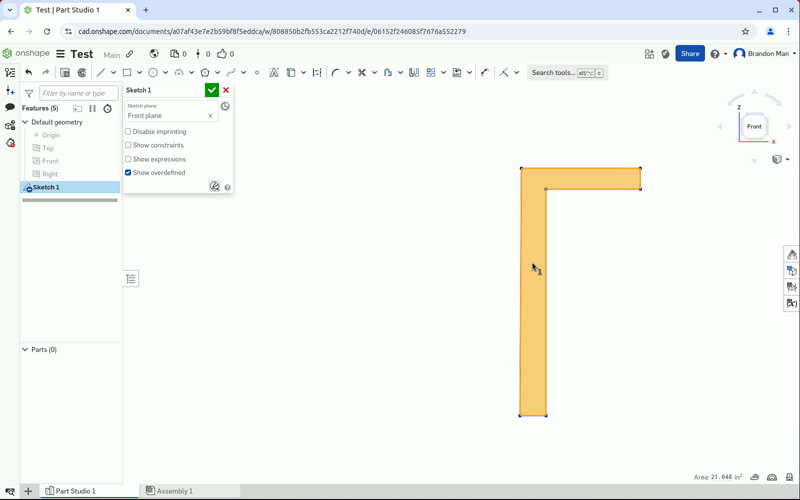
scroll(-6)
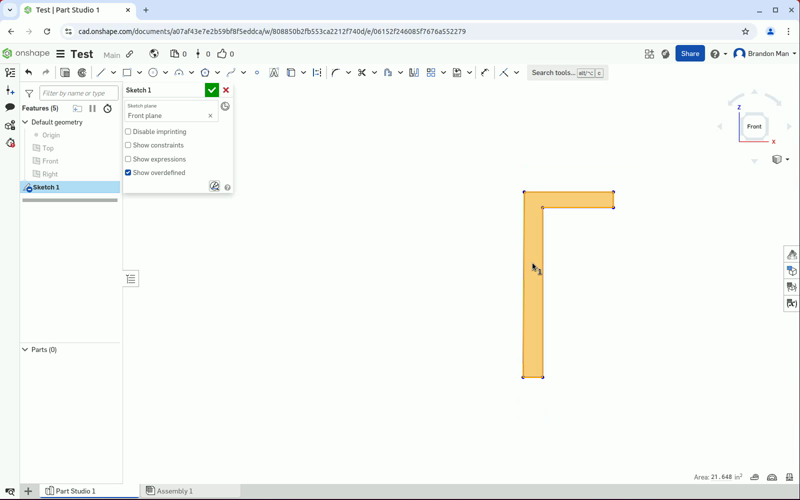
scroll(-6)
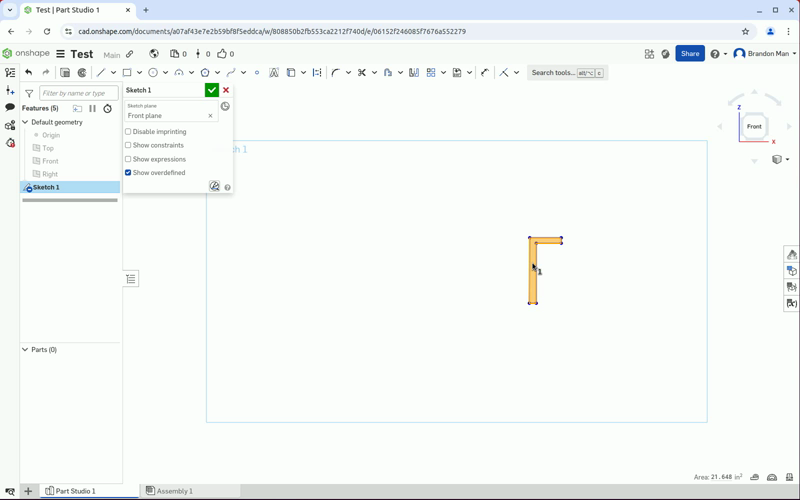
mouse_move(73, 352)
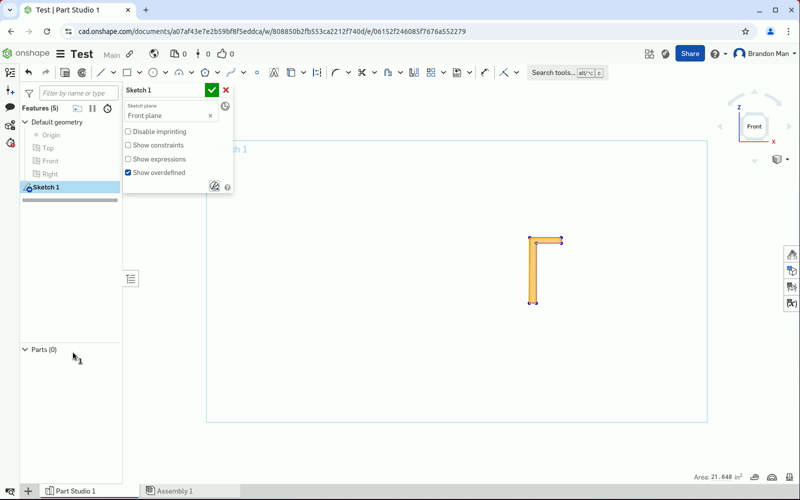
key(shift+y)
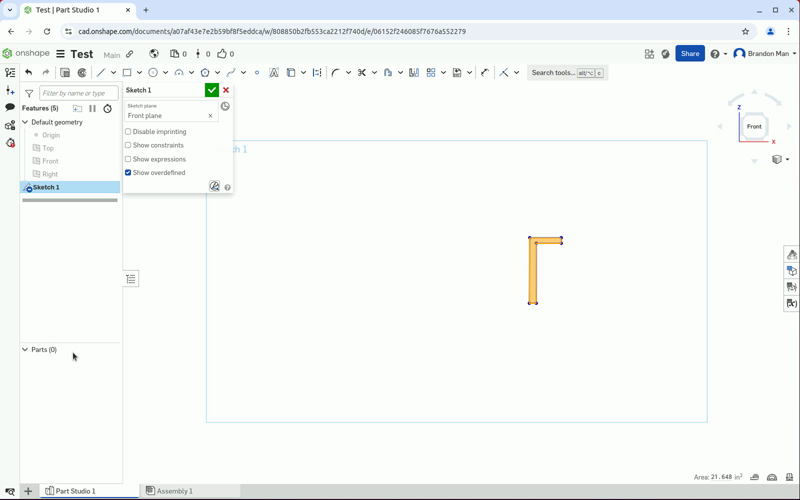
key(shift+e)
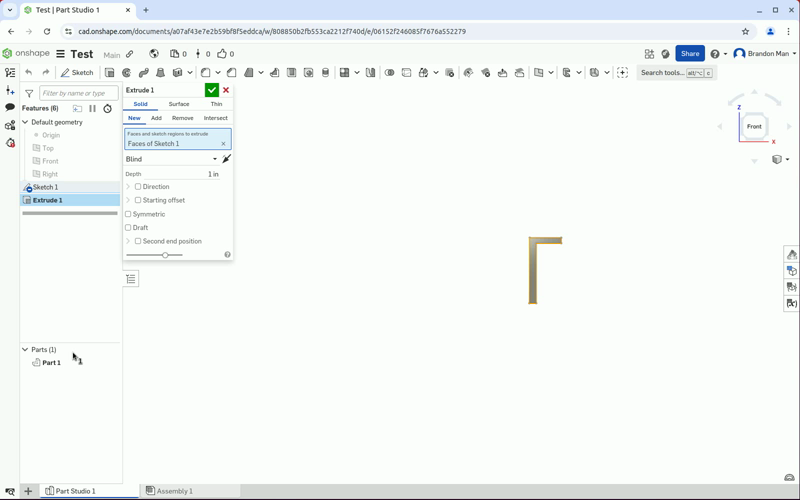
mouse_move(143, 106)
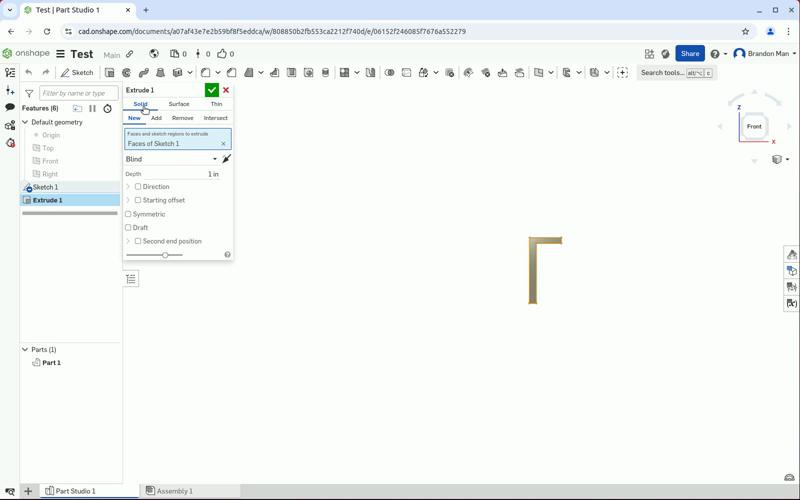
click(143, 106)
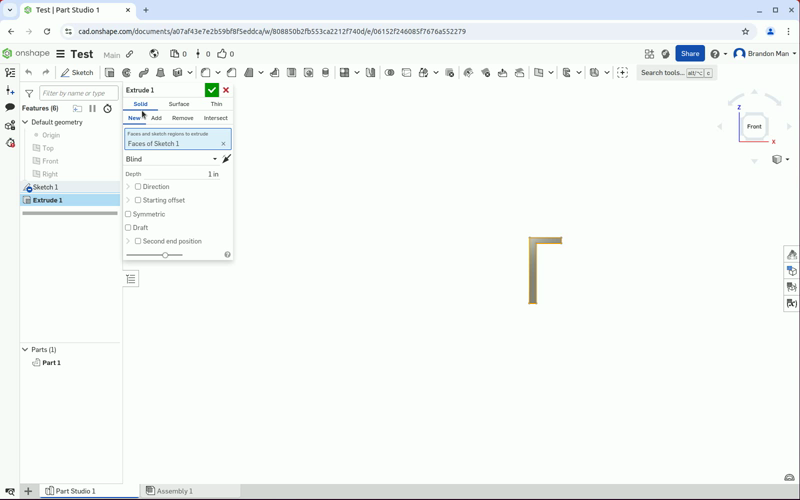
mouse_move(137, 120)
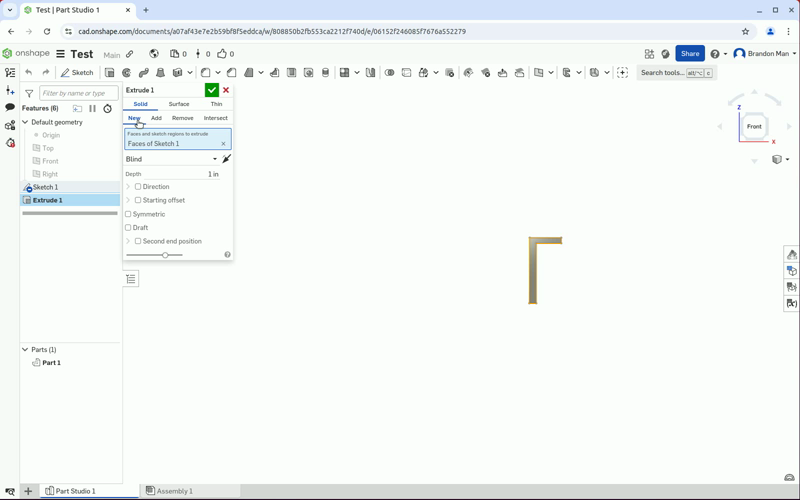
click(137, 120)
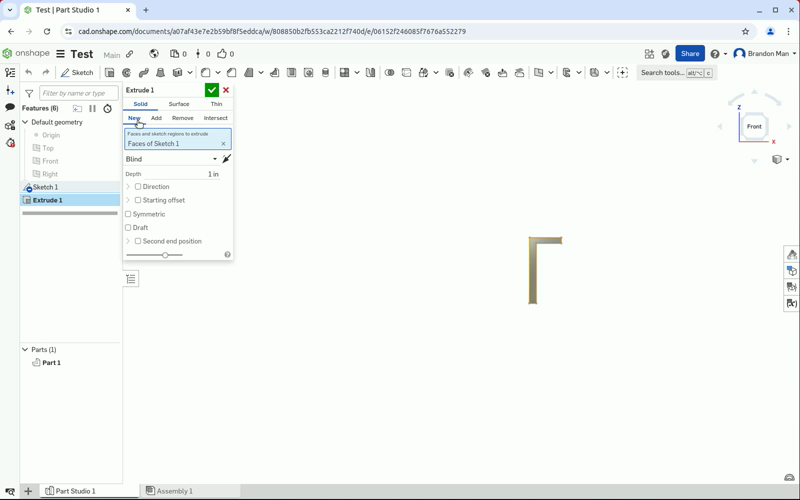
key(tab, 4)
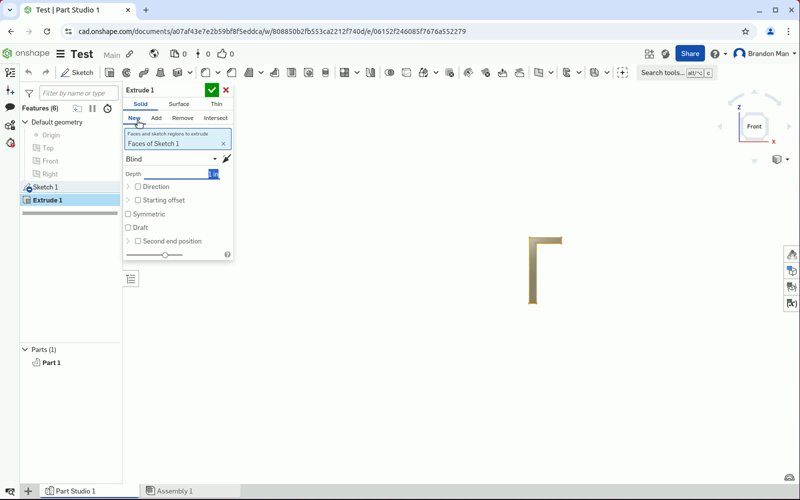
text(33.218)
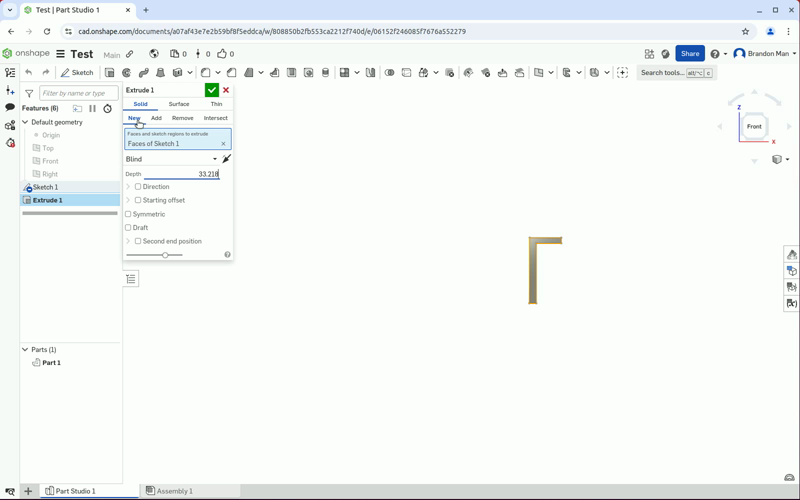
key(tab, 3)
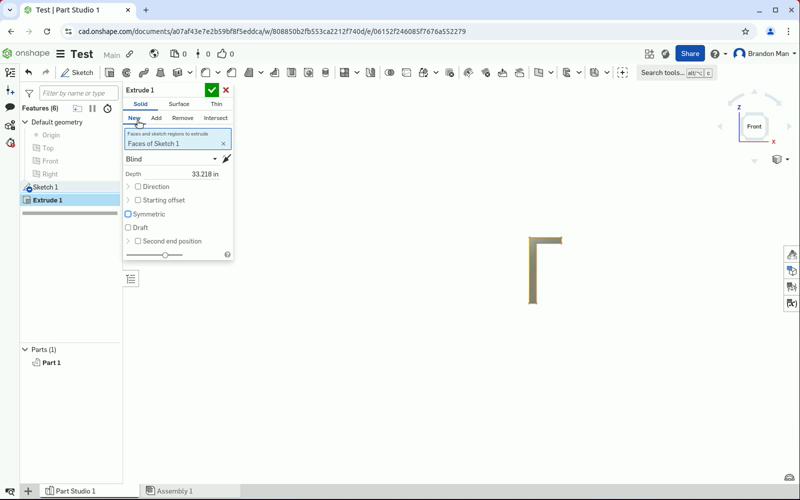
key(space)
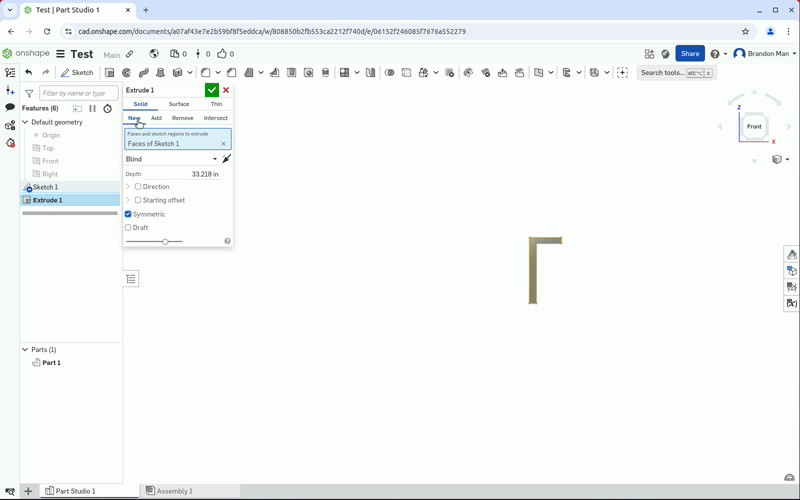
key(enter)
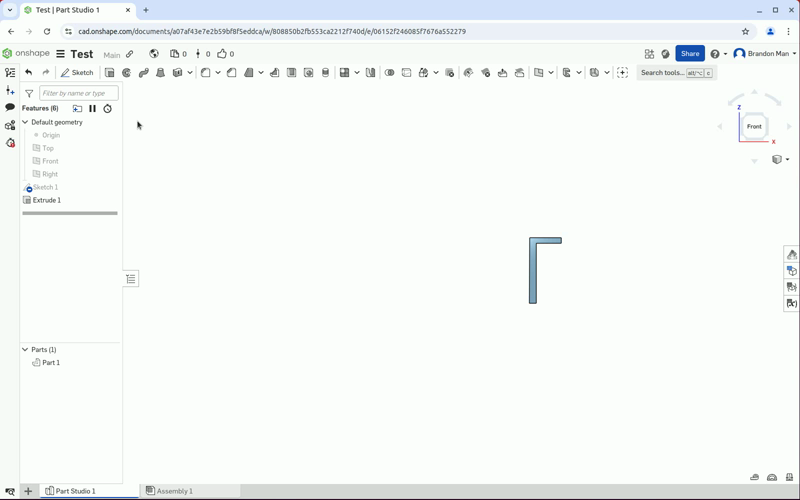
key(shift+h)
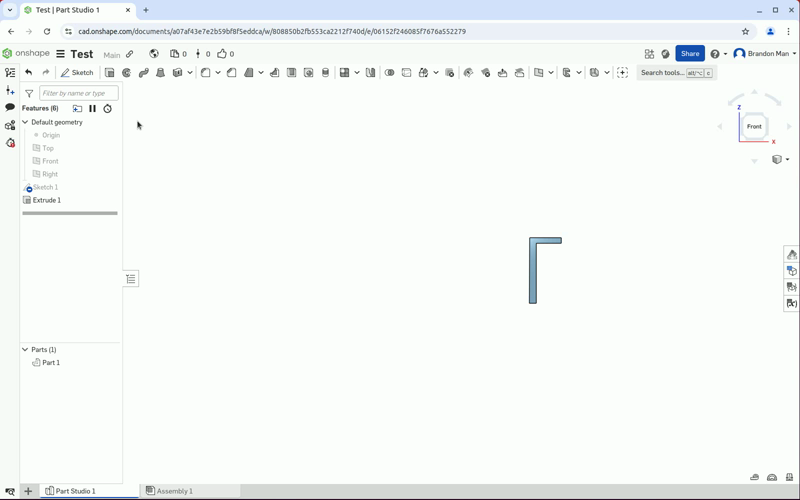
key(shift+h)
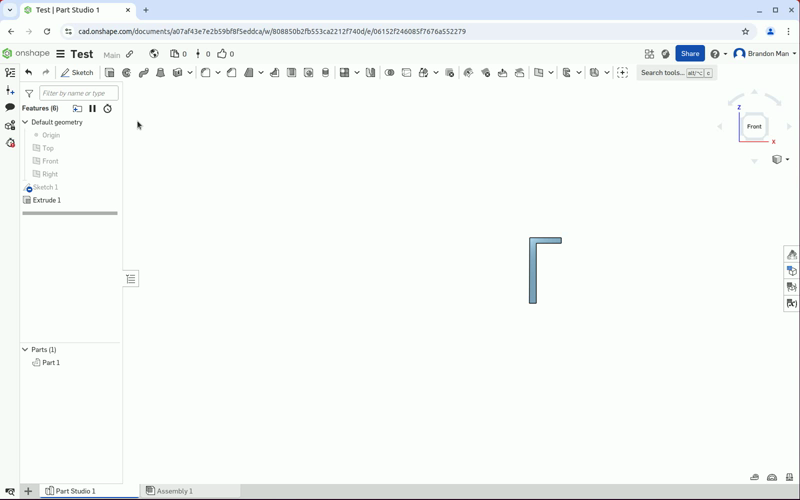
mouse_move(73, 189)
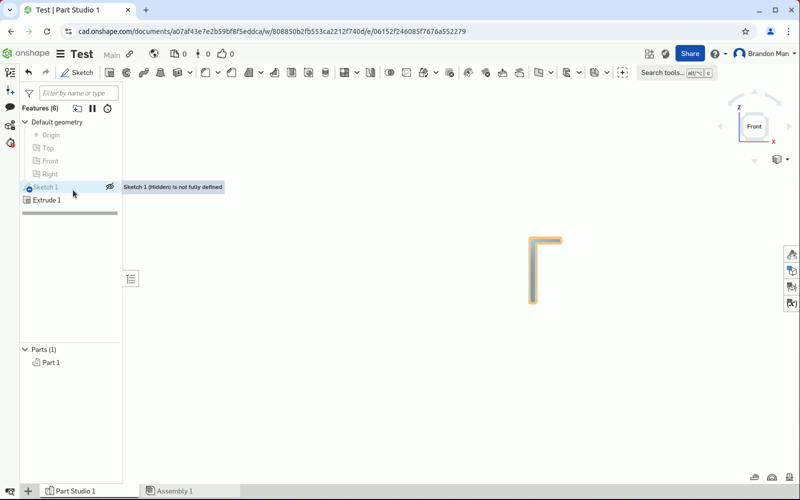
click(73, 189)
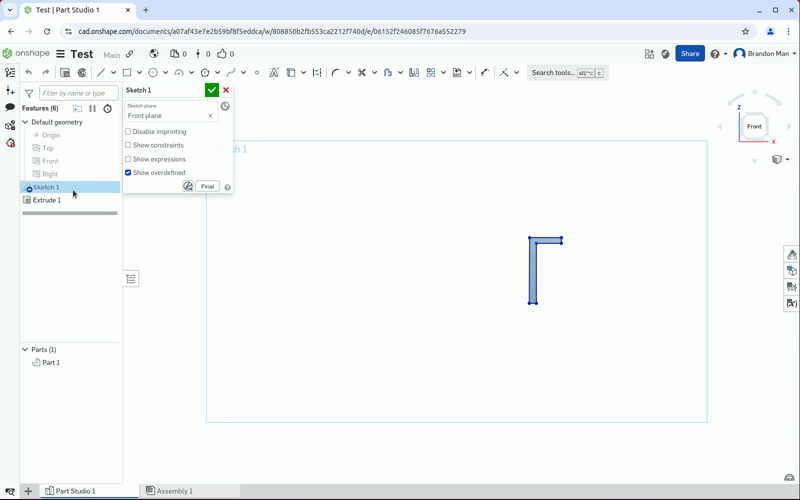
mouse_move(229, 92)
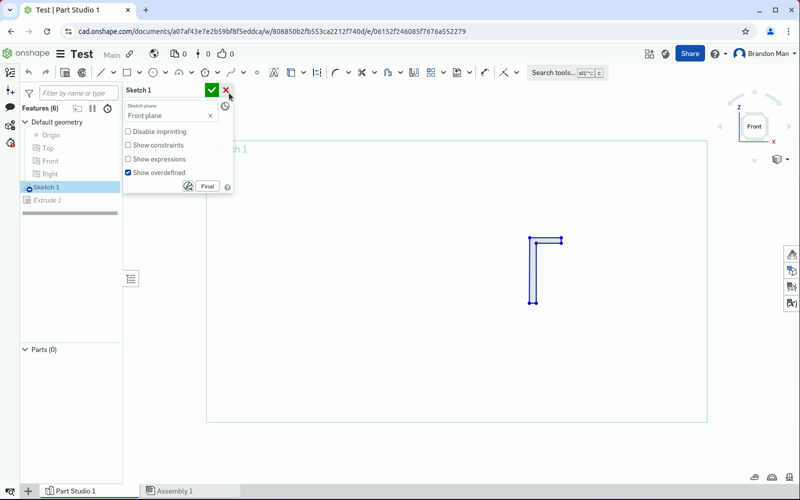
click(229, 92)
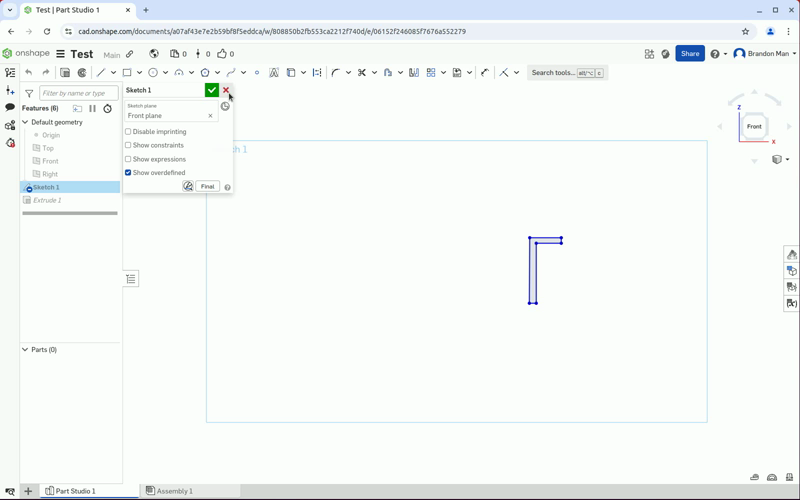
key(shift+s)
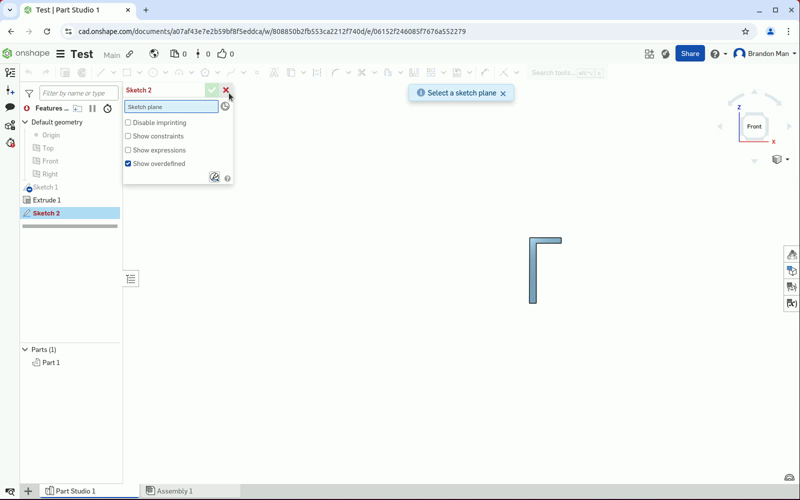
mouse_move(73, 163)
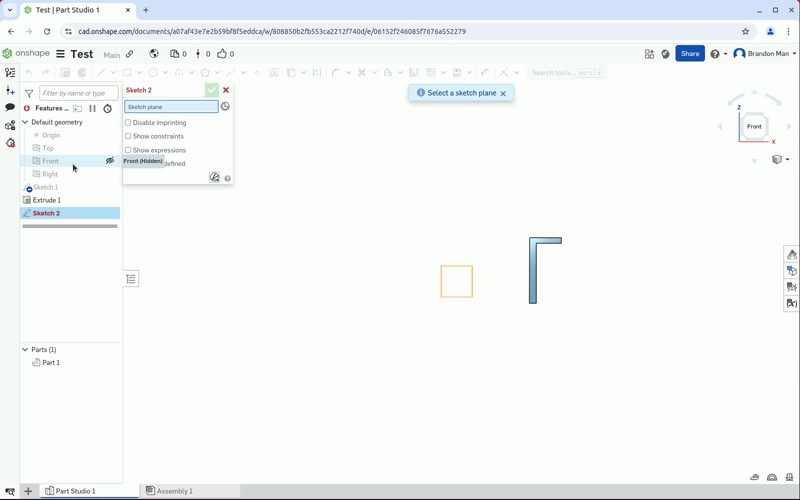
click(73, 163)
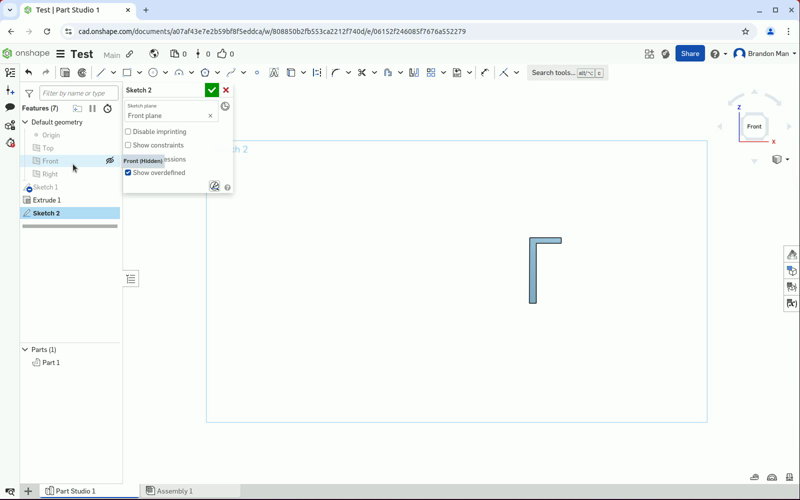
mouse_move(73, 352)
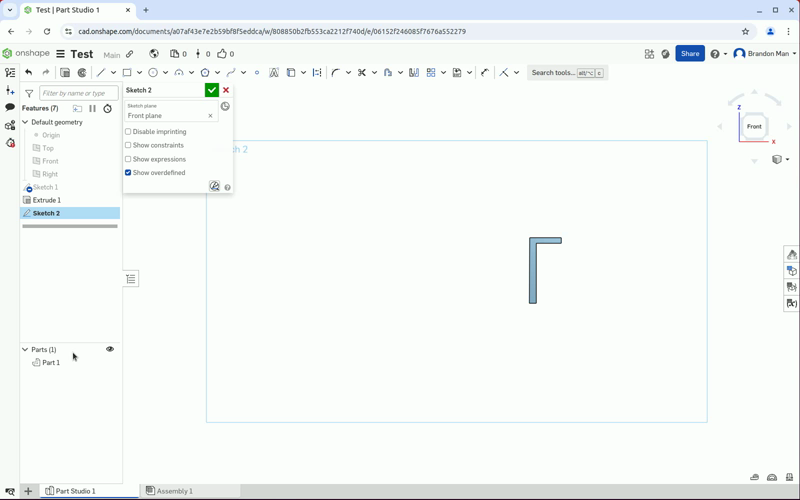
key(y)
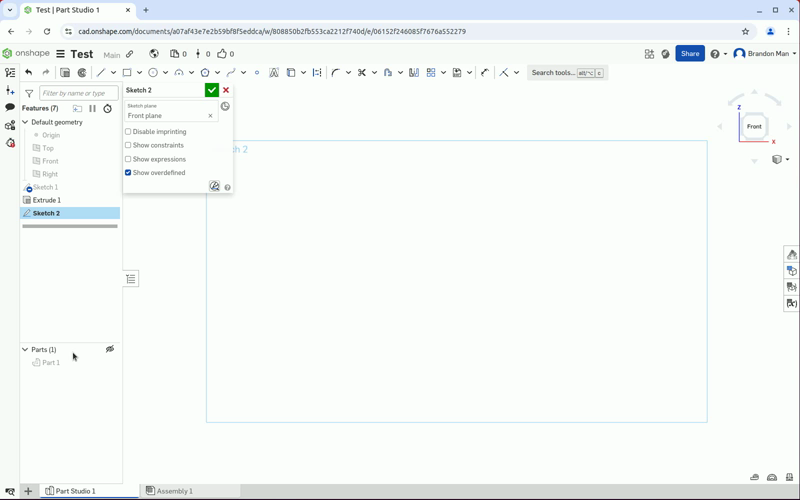
key(l)
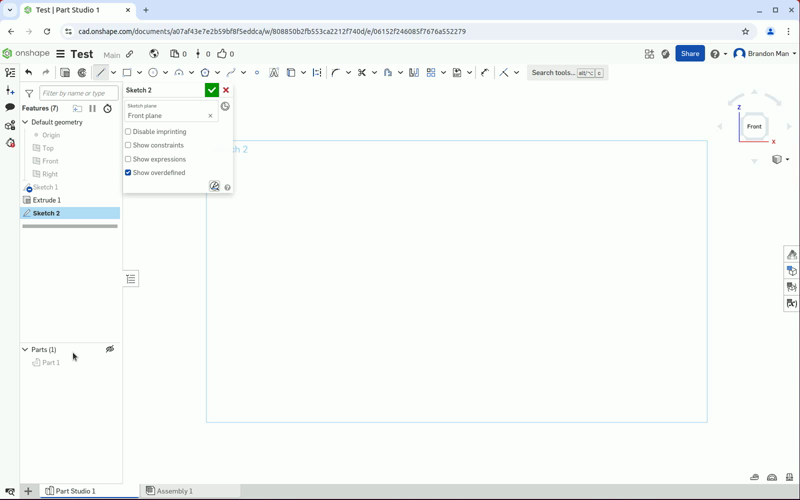
key_down(shift)
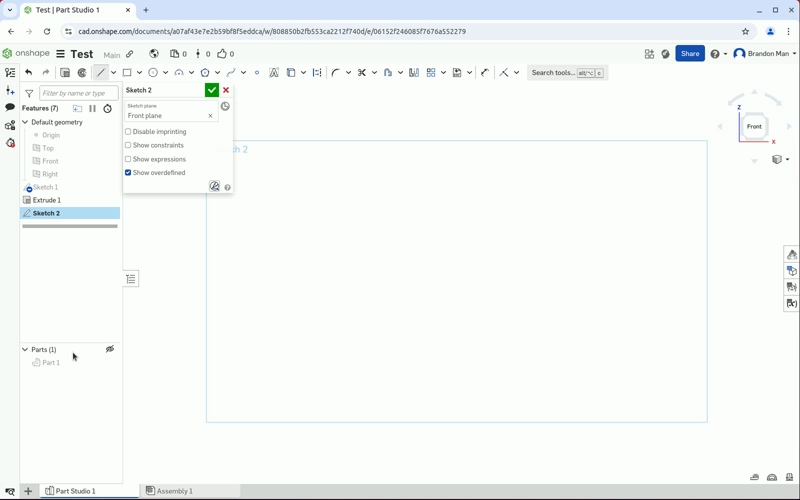
mouse_move(348, 244)
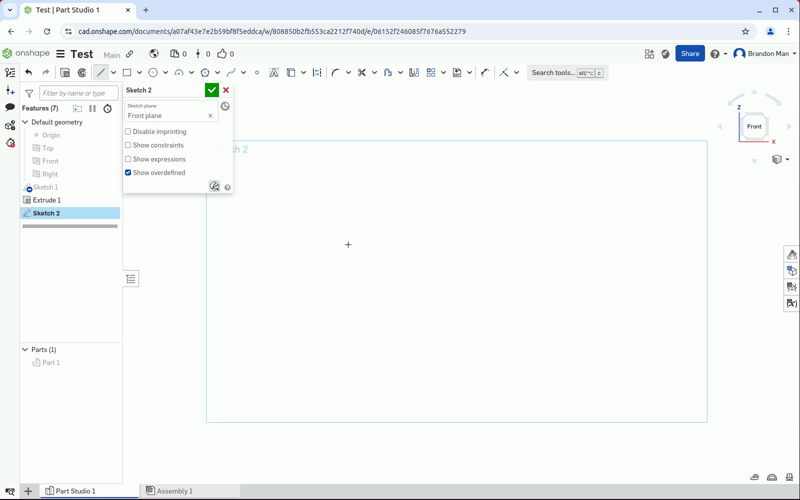
click(348, 244)
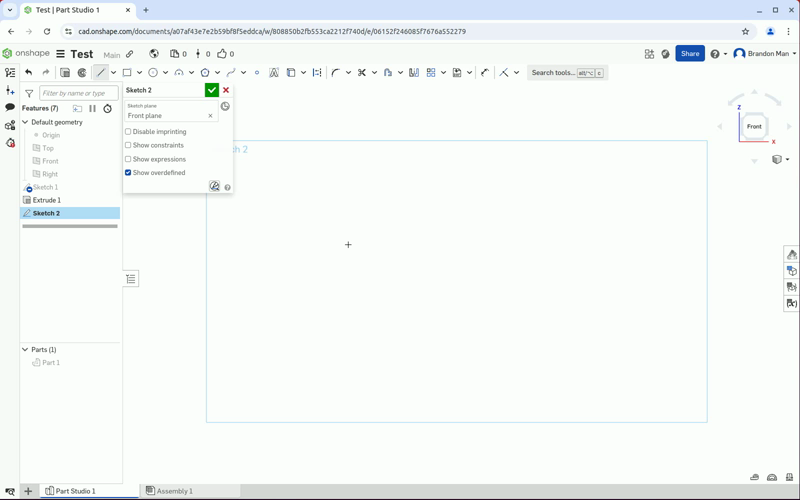
key_up(shift)
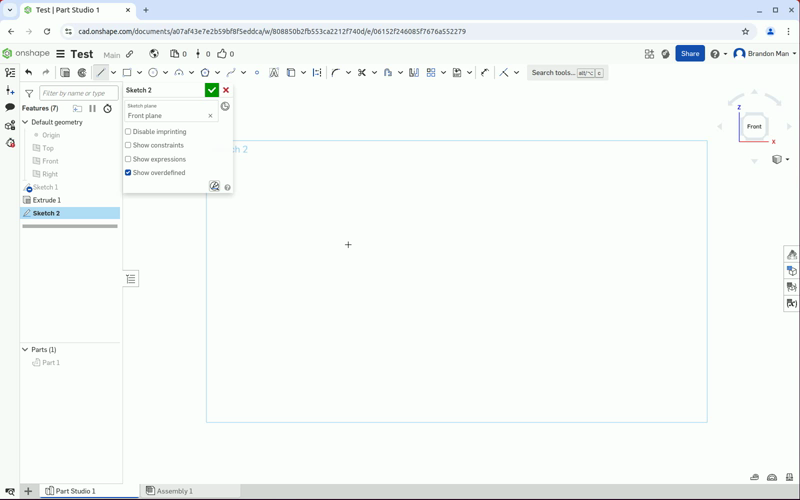
key_down(shift)
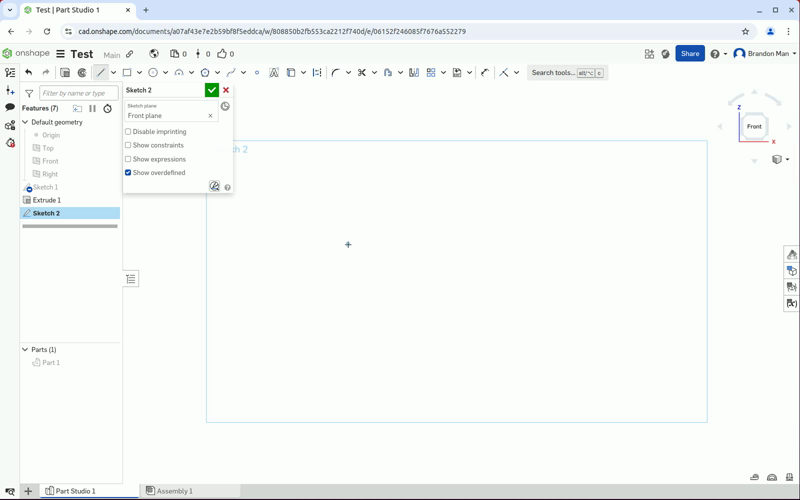
mouse_move(378, 244)
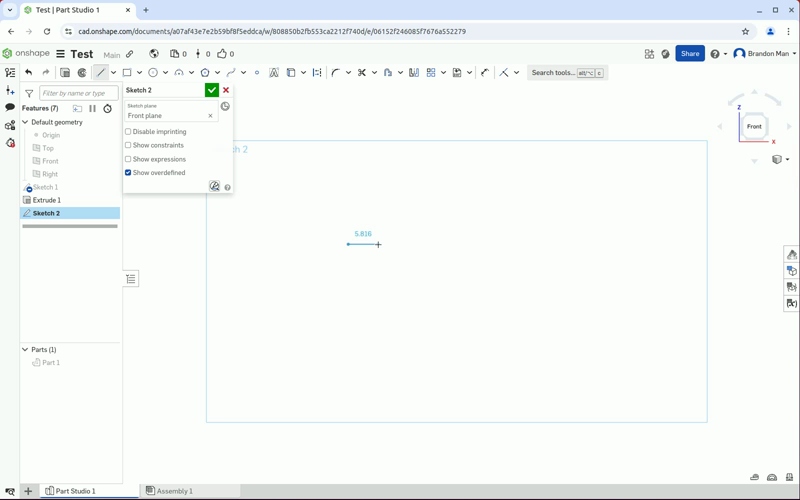
mouse_move(373, 244)
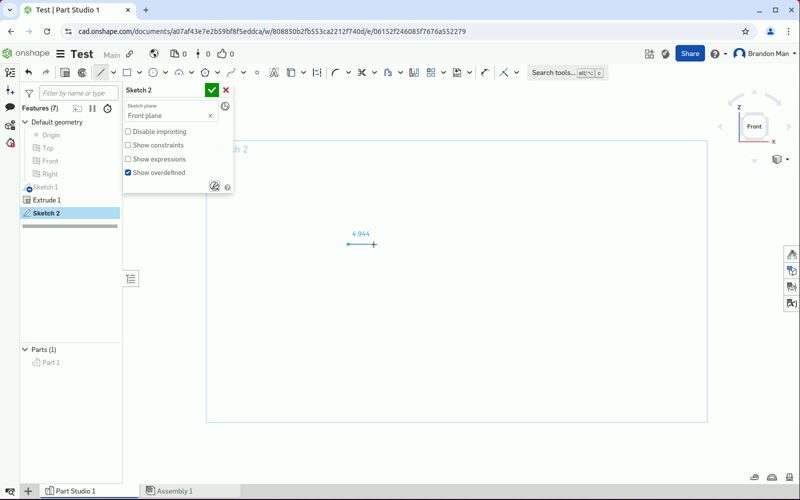
click(373, 244)
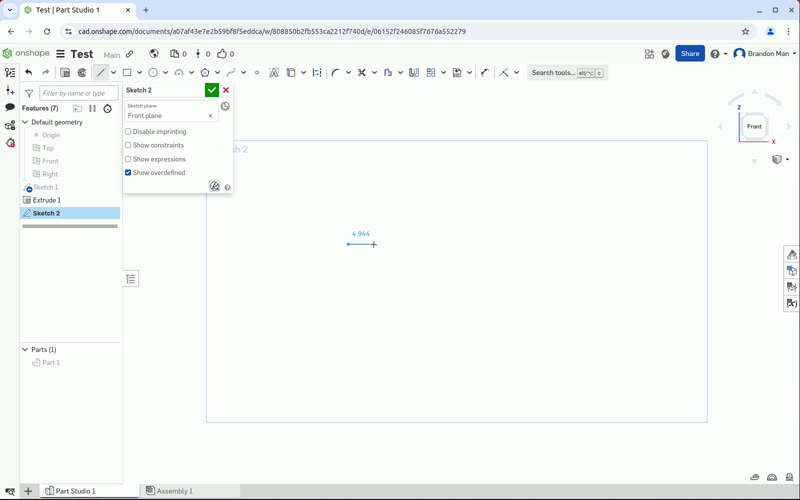
key_up(shift)
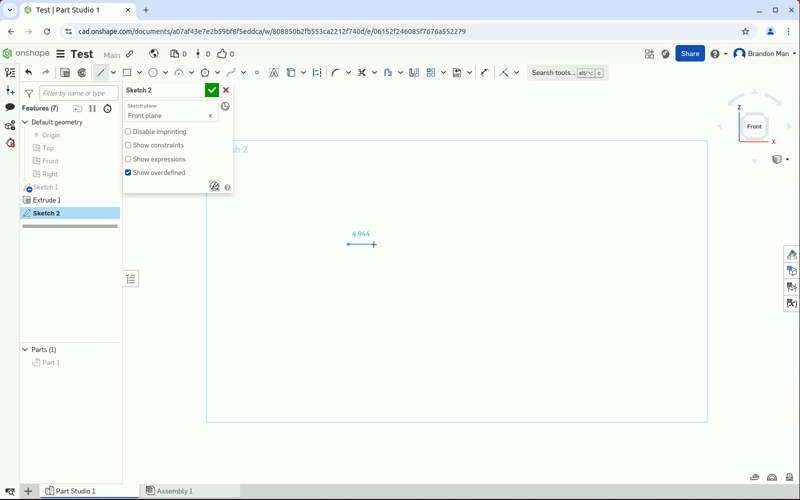
key_down(shift)
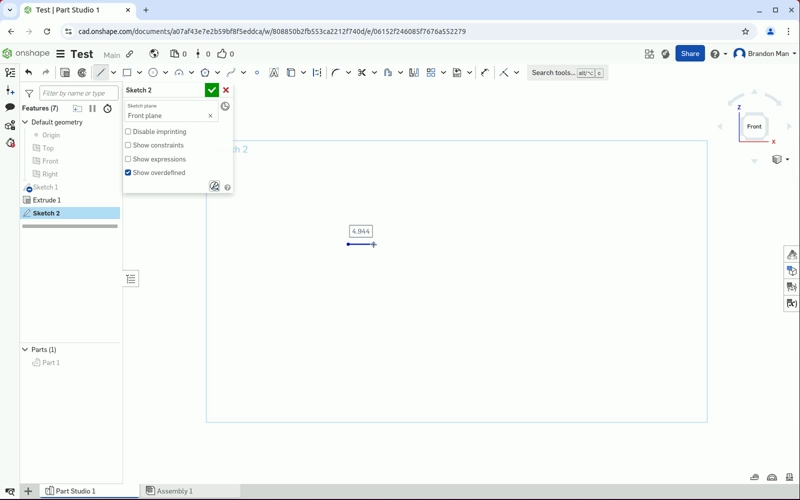
mouse_move(403, 244)
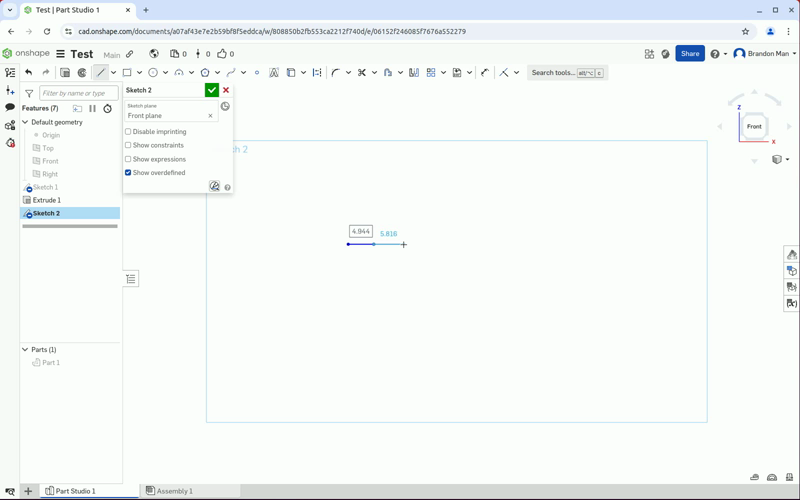
mouse_move(373, 303)
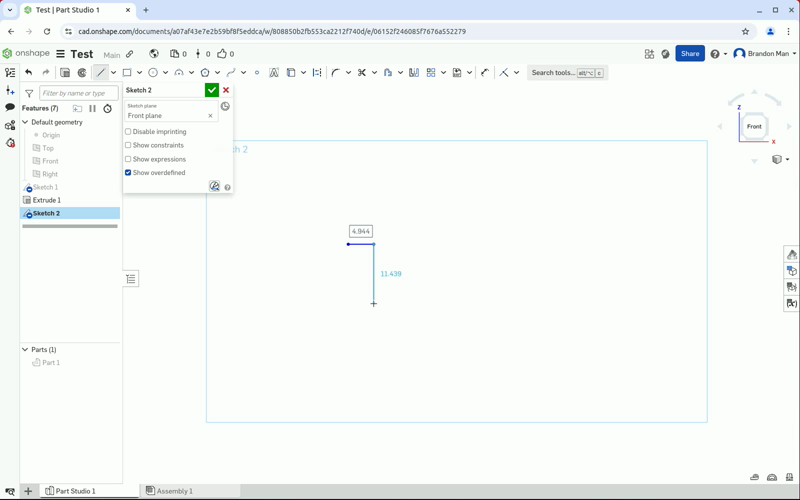
click(373, 303)
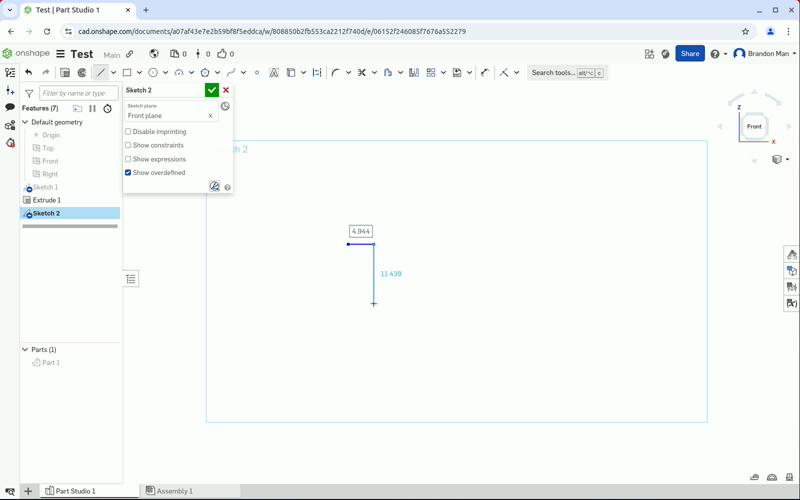
key_up(shift)
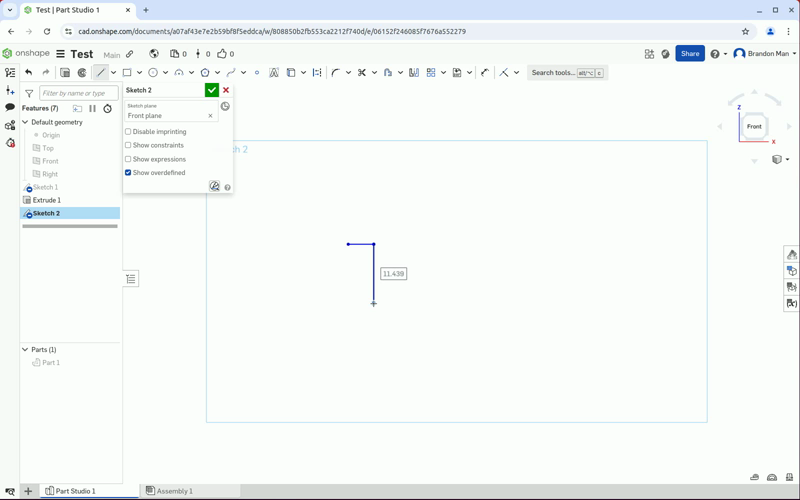
key_down(shift)
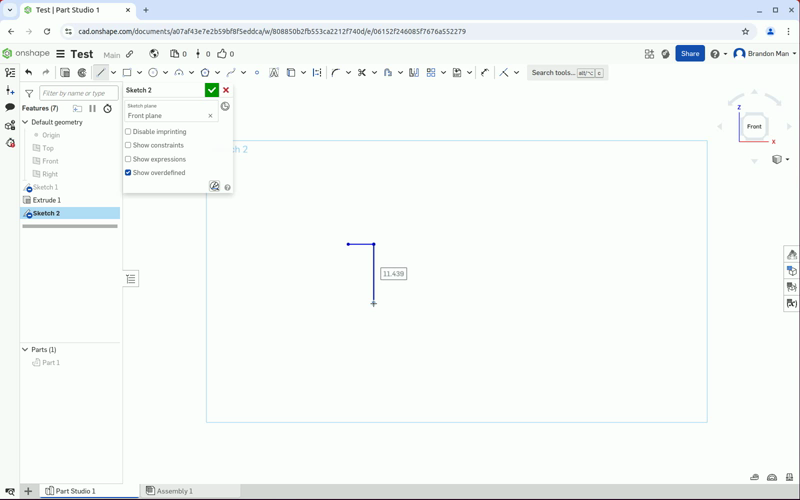
mouse_move(403, 303)
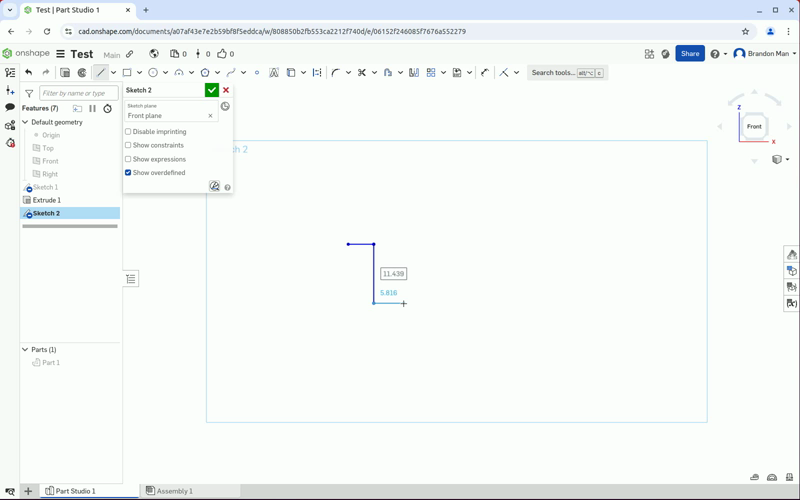
mouse_move(380, 303)
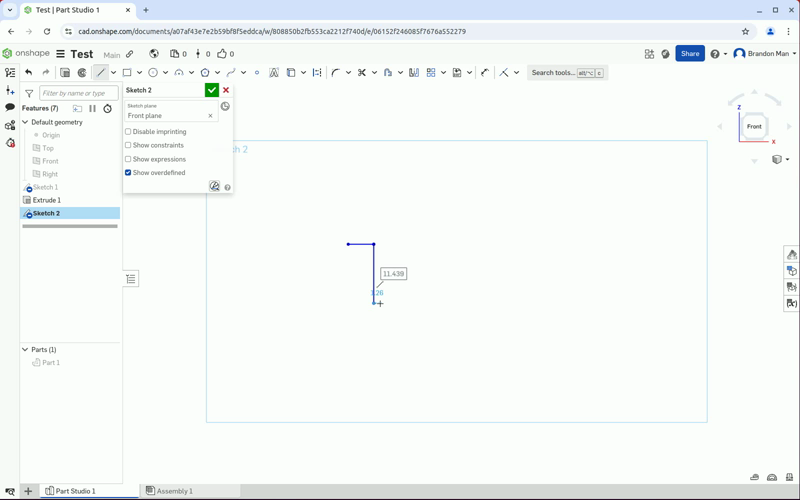
scroll(6)
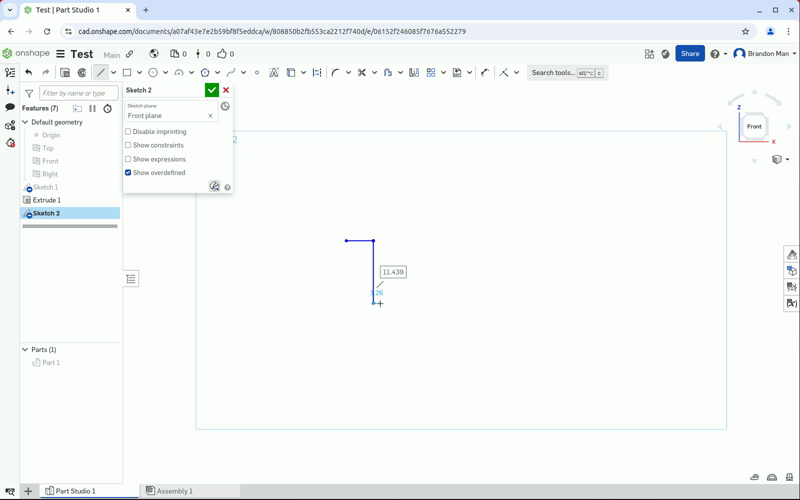
scroll(6)
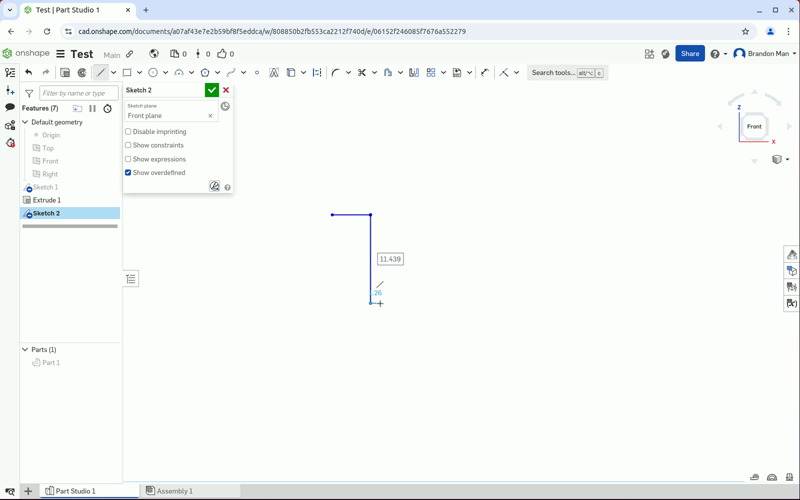
scroll(6)
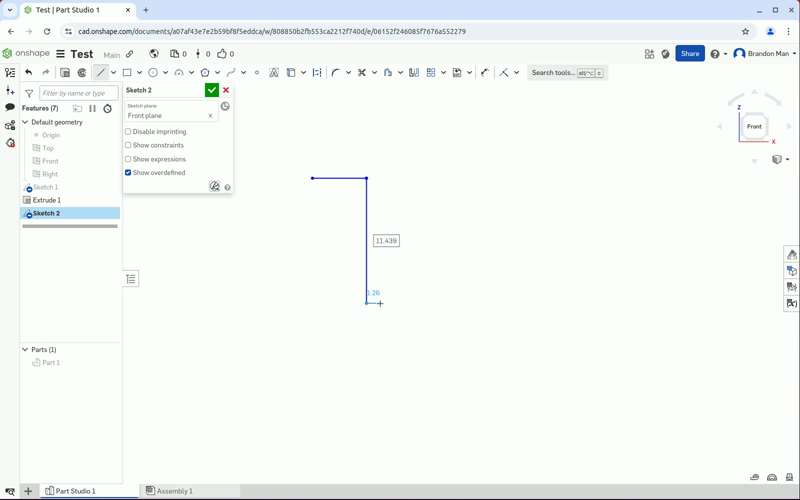
scroll(6)
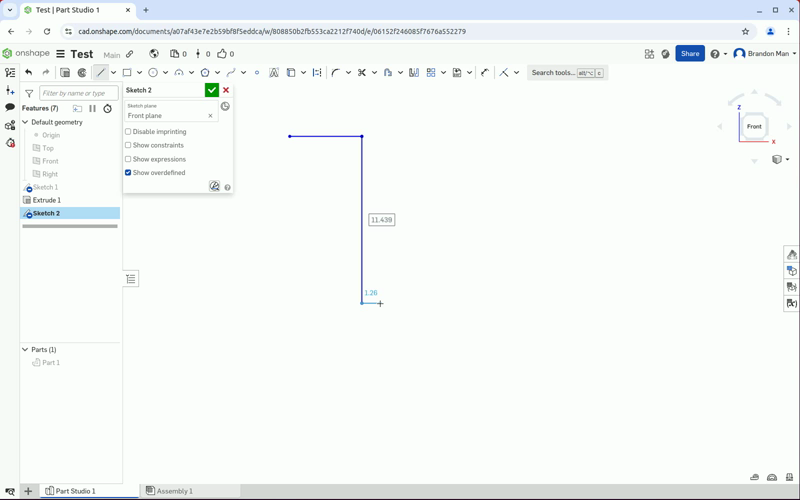
scroll(6)
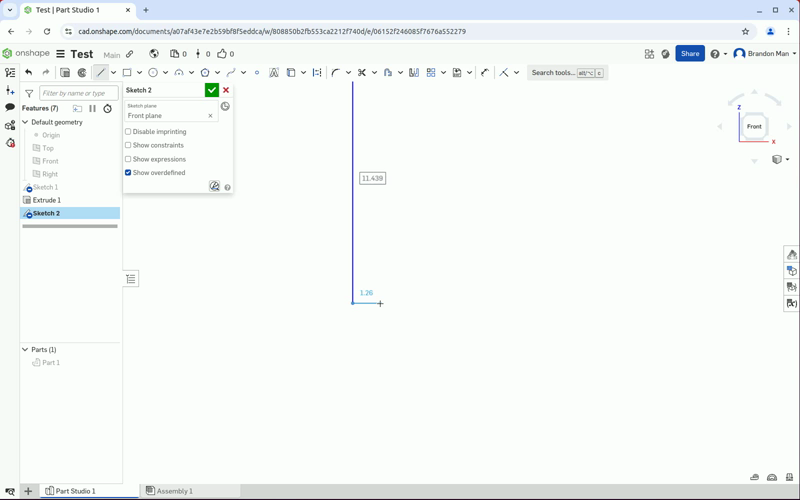
scroll(6)
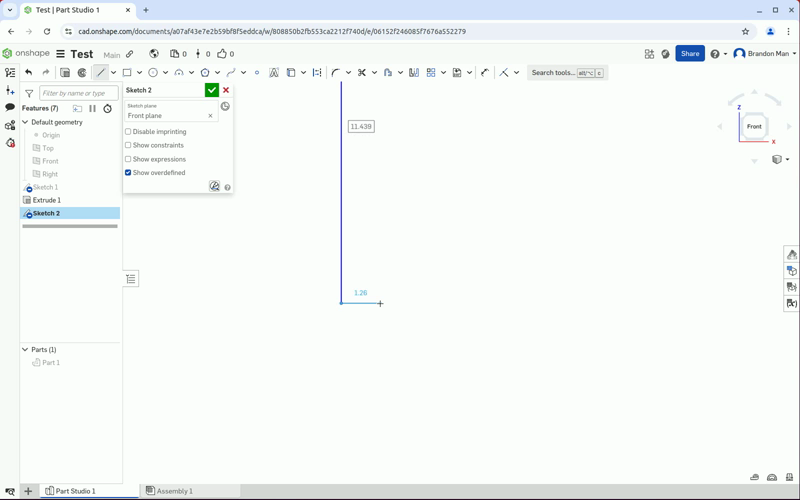
scroll(6)
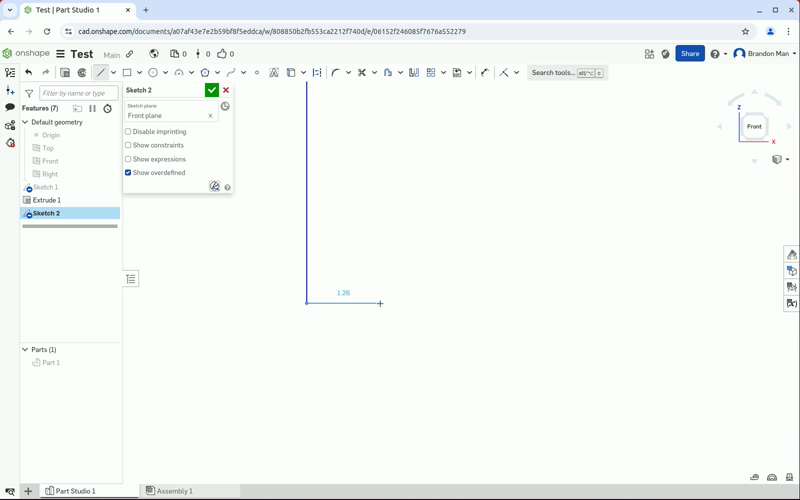
click(380, 303)
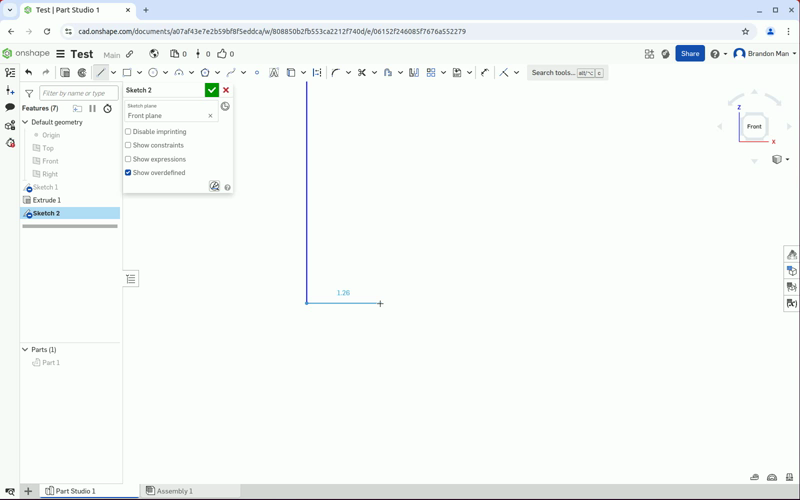
scroll(-6)
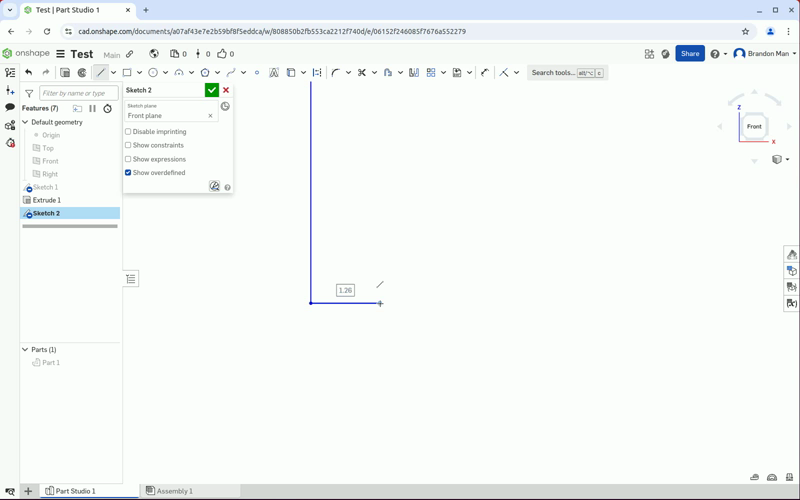
scroll(-6)
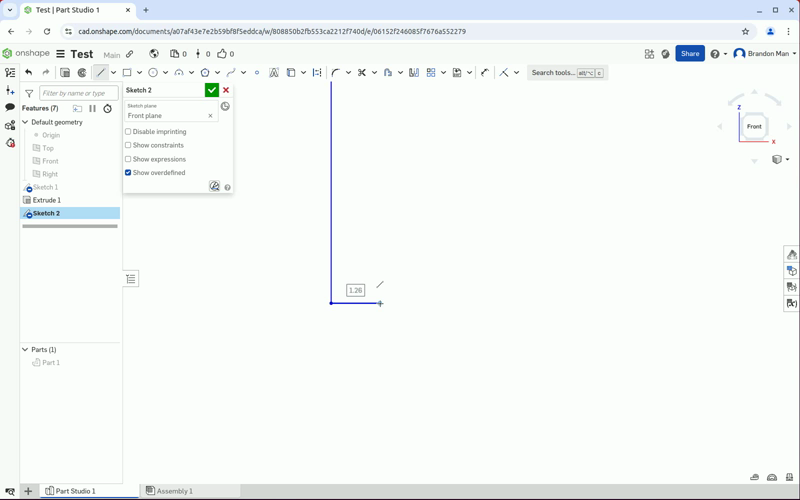
scroll(-6)
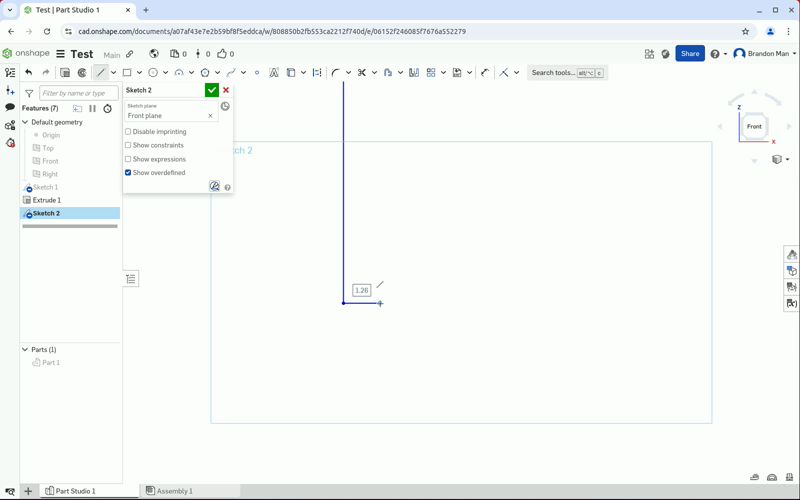
scroll(-6)
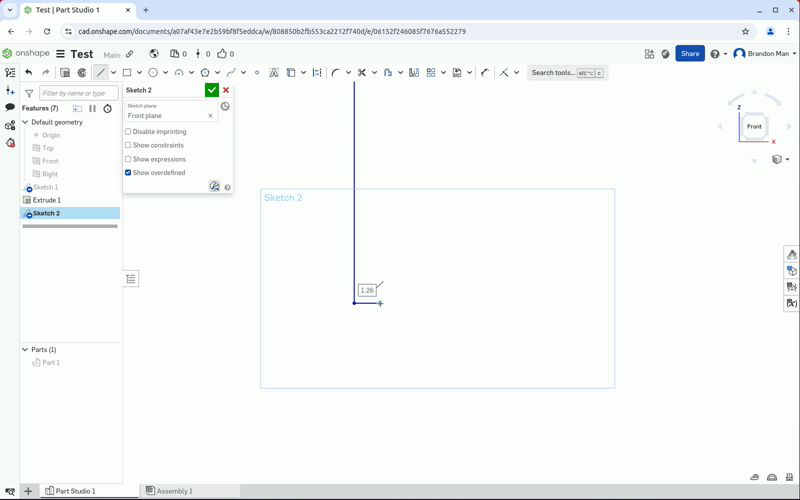
scroll(-6)
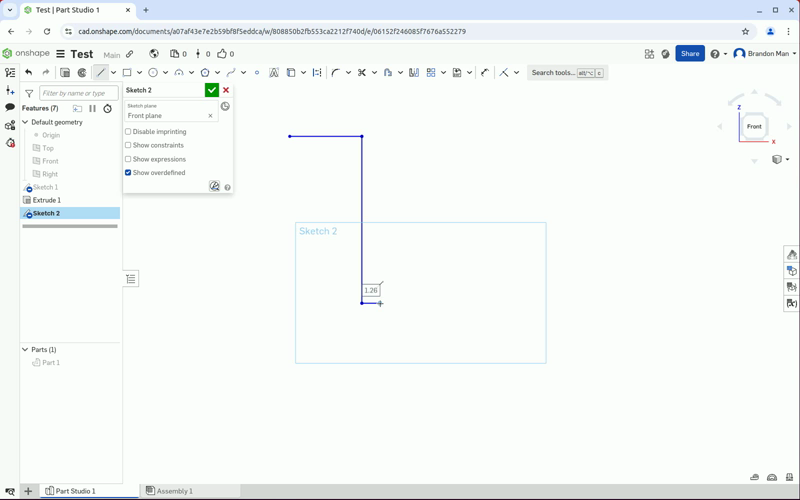
scroll(-6)
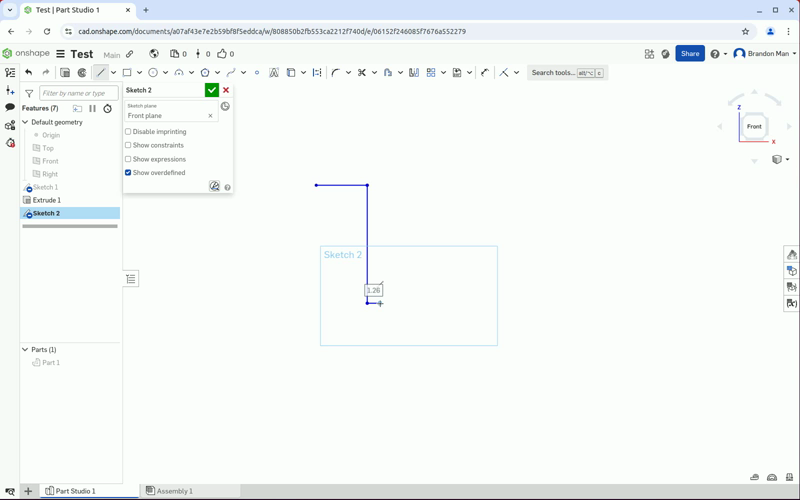
scroll(-6)
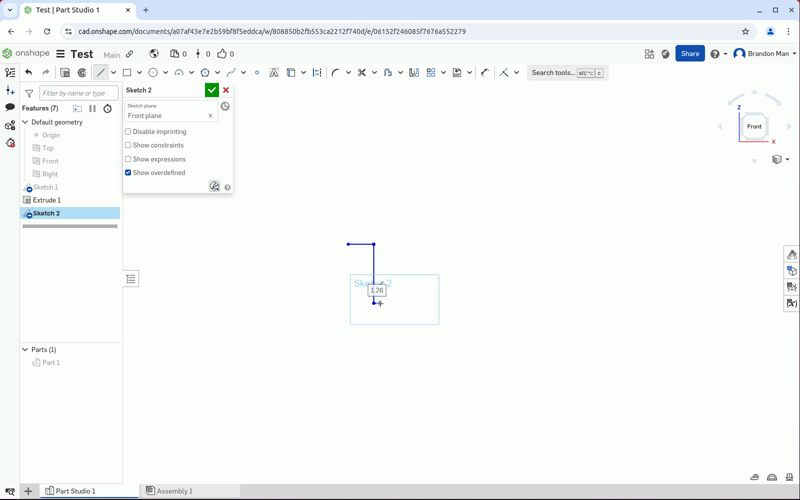
key_up(shift)
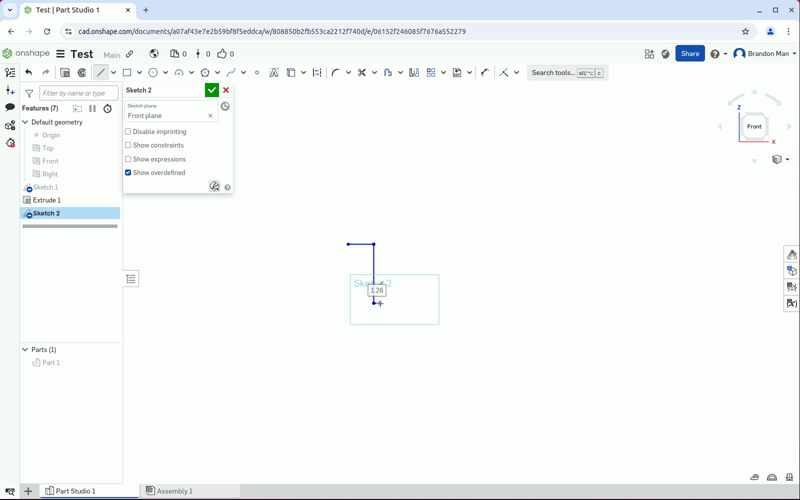
key_down(shift)
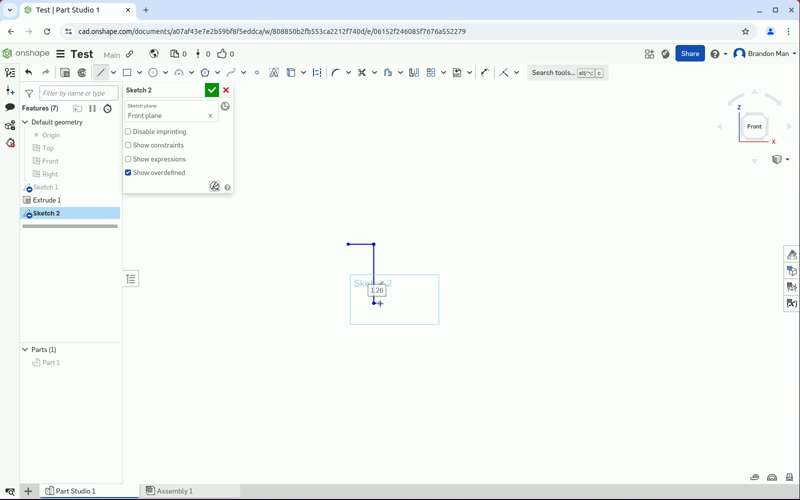
mouse_move(380, 238)
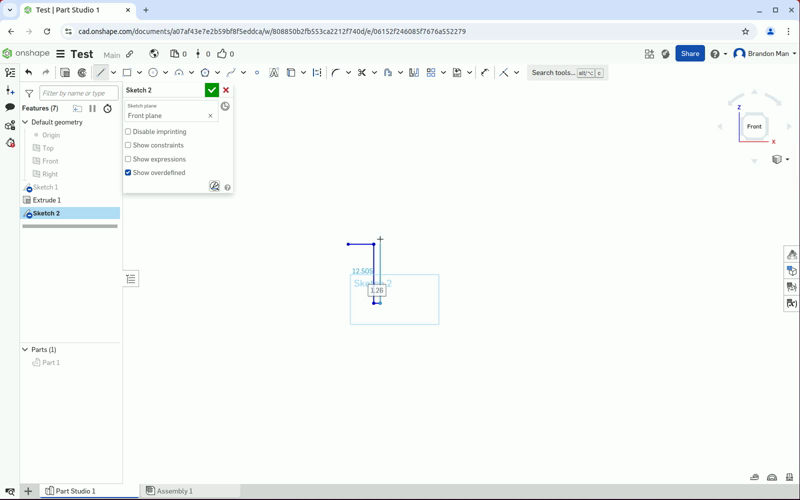
click(380, 238)
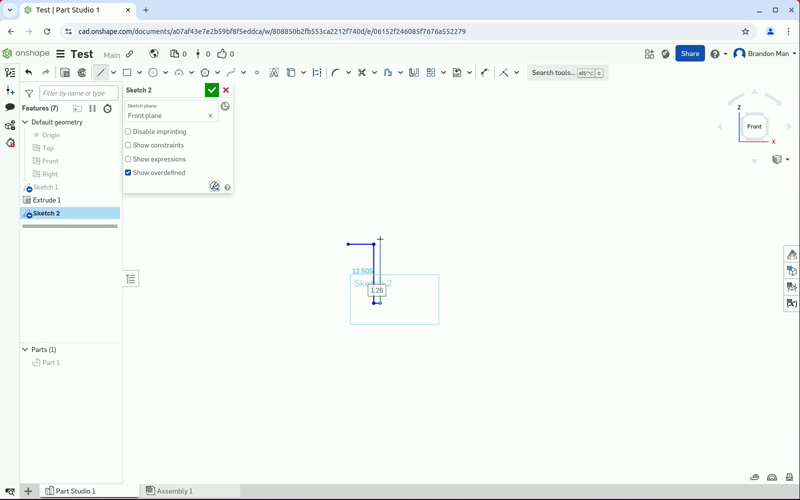
key_up(shift)
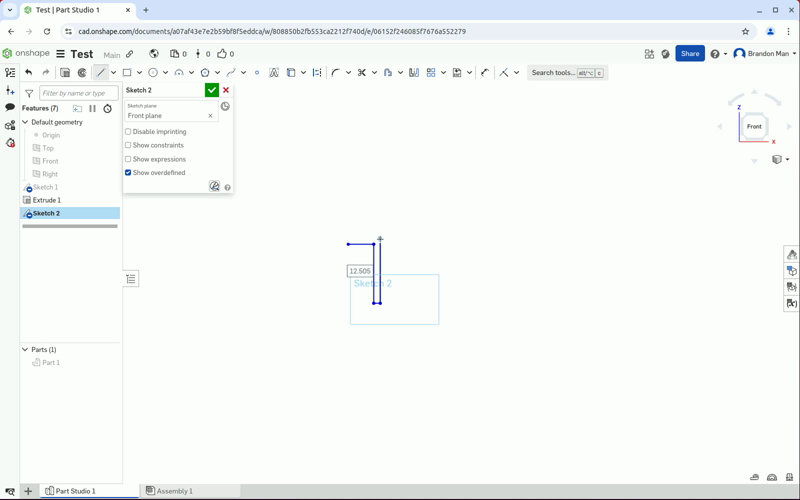
key_down(shift)
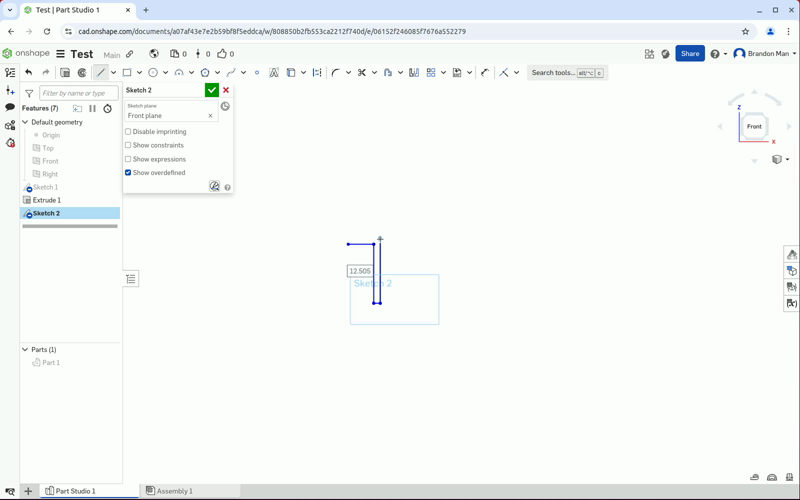
mouse_move(410, 238)
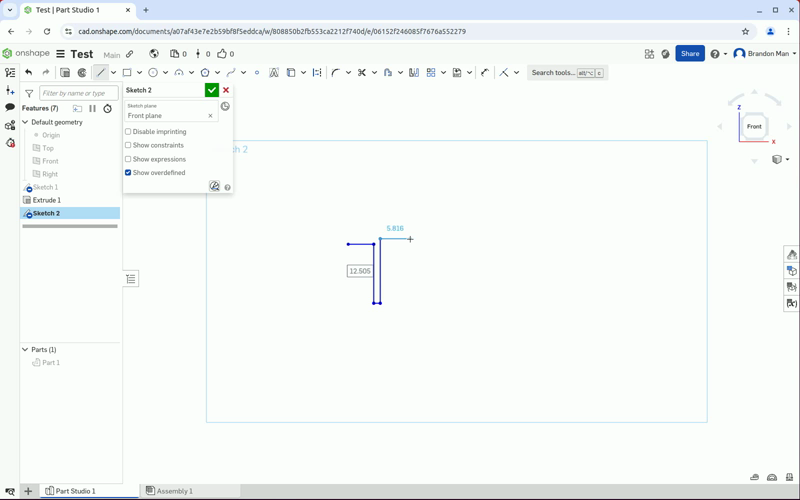
mouse_move(348, 238)
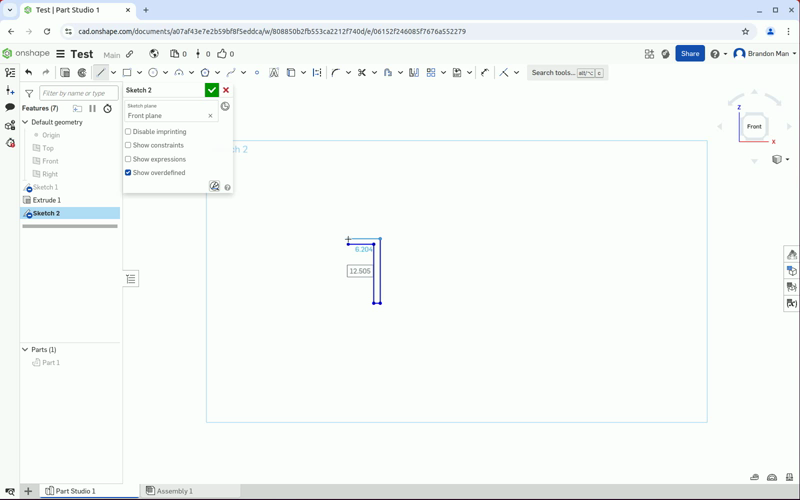
click(348, 238)
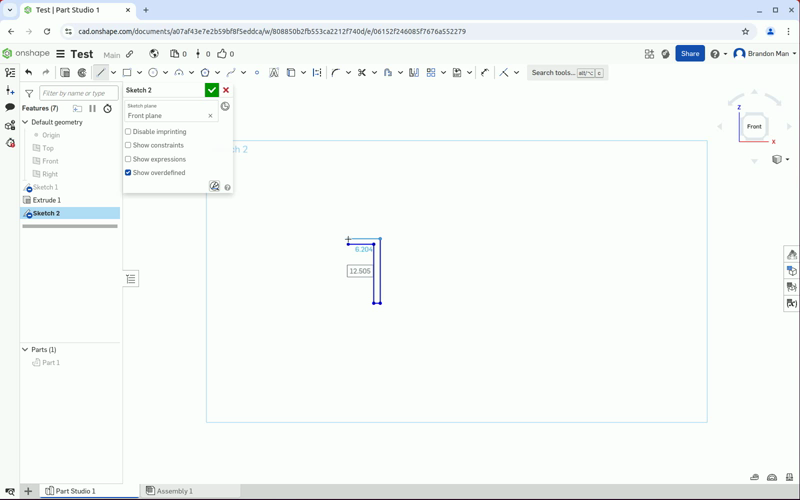
key_up(shift)
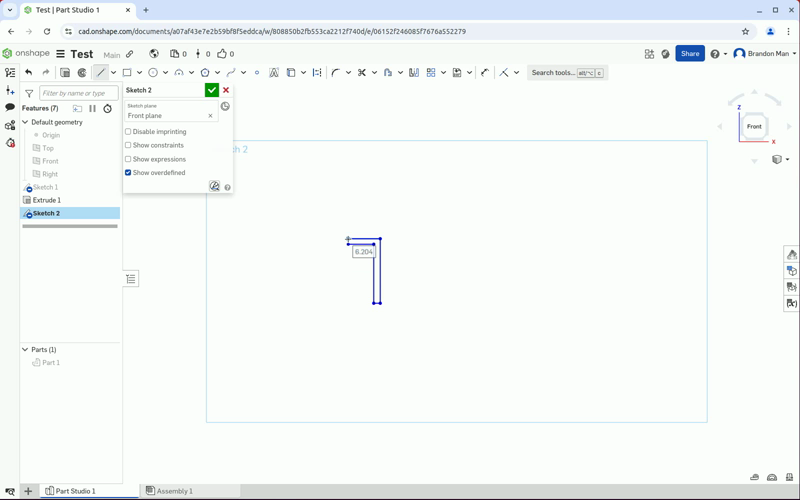
mouse_move(378, 238)
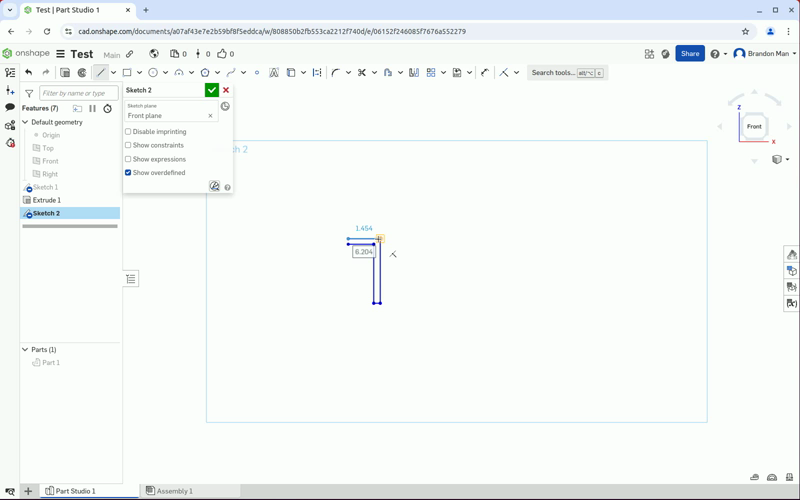
key_down(shift)
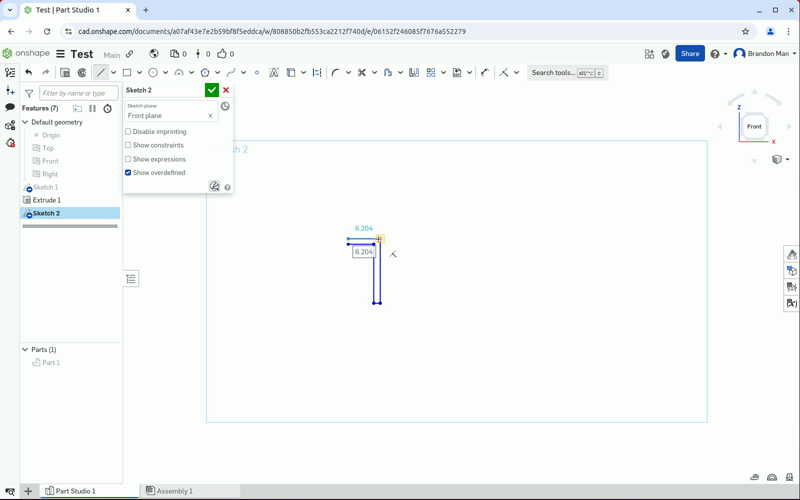
mouse_move(348, 244)
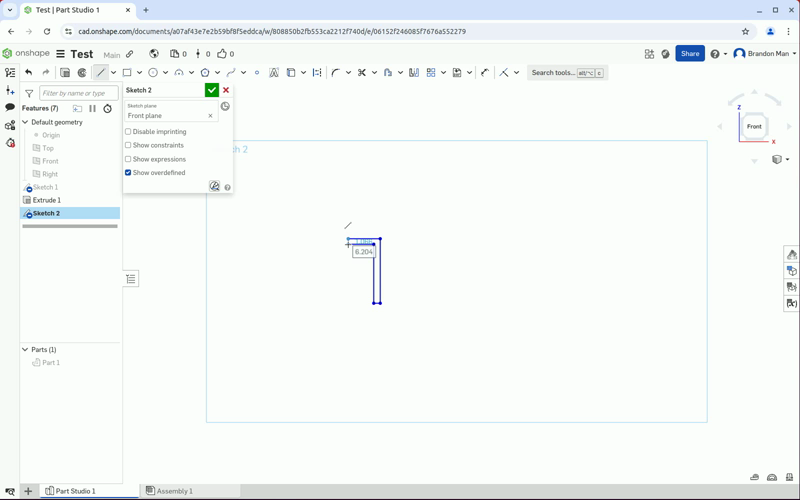
scroll(6)
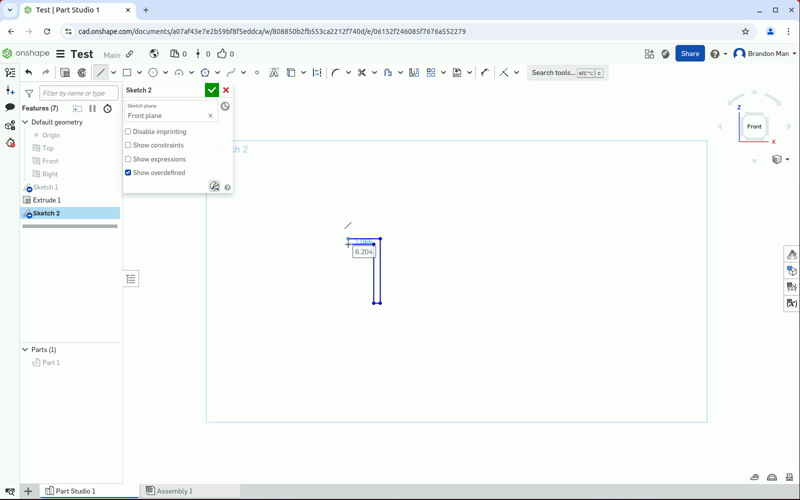
scroll(6)
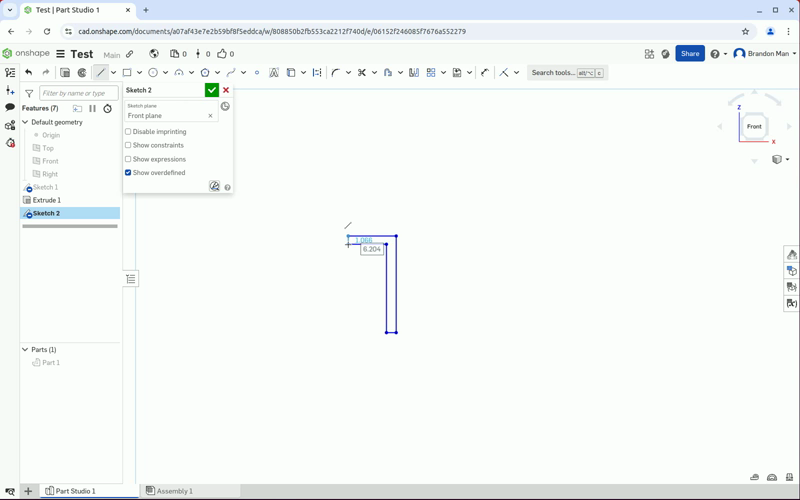
scroll(6)
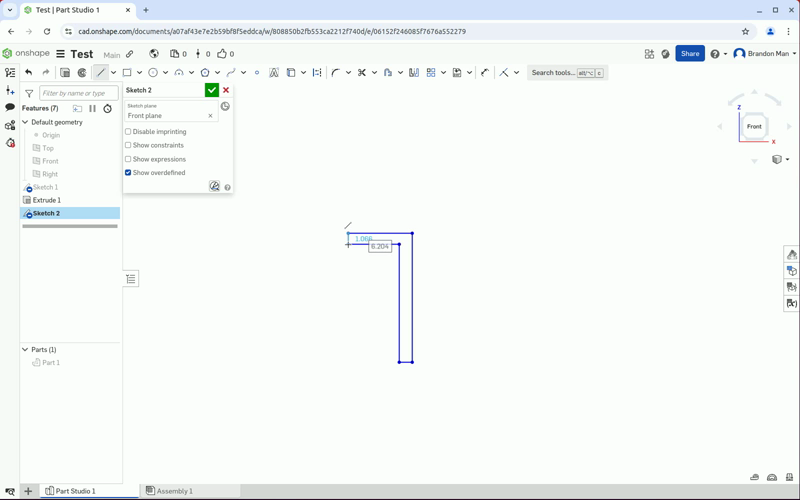
scroll(6)
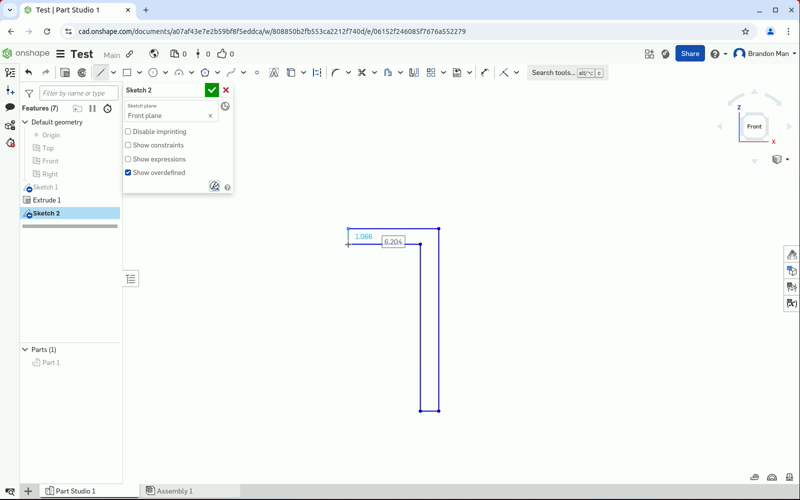
scroll(6)
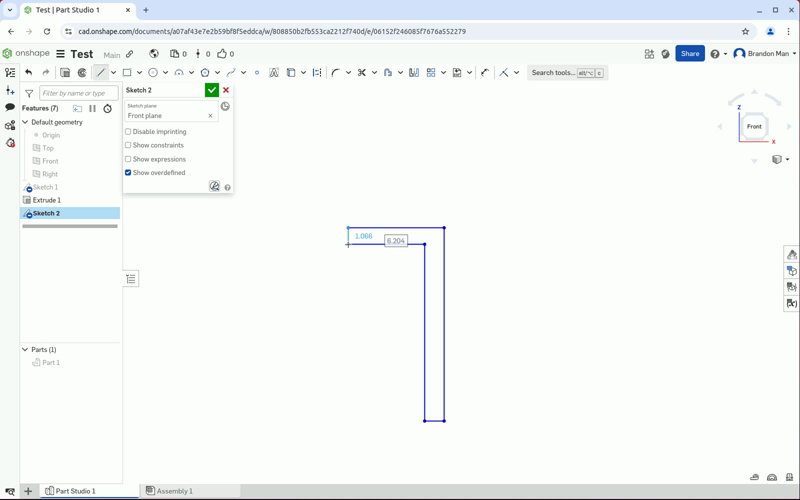
scroll(6)
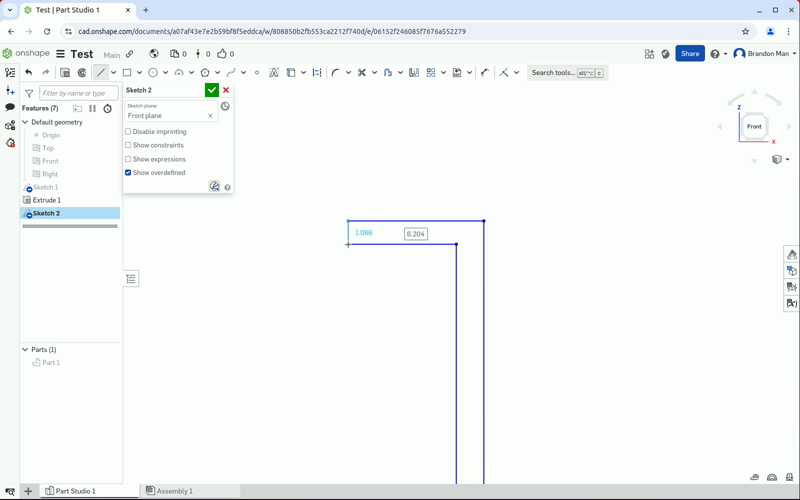
scroll(6)
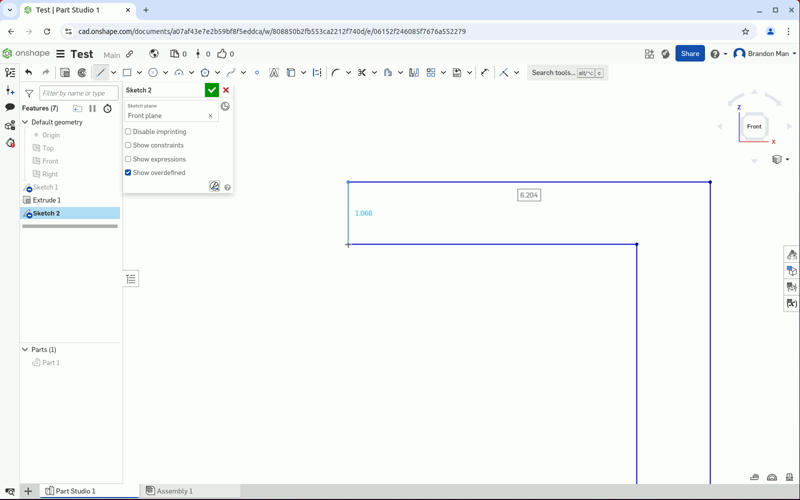
key_up(shift)
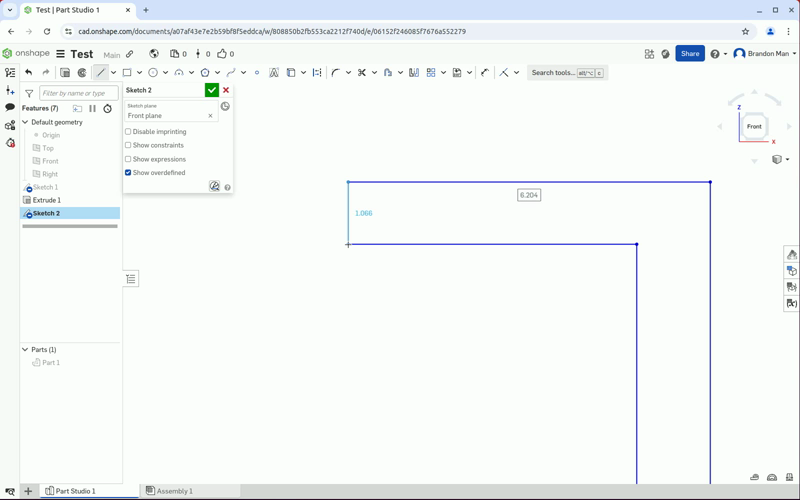
click(348, 244)
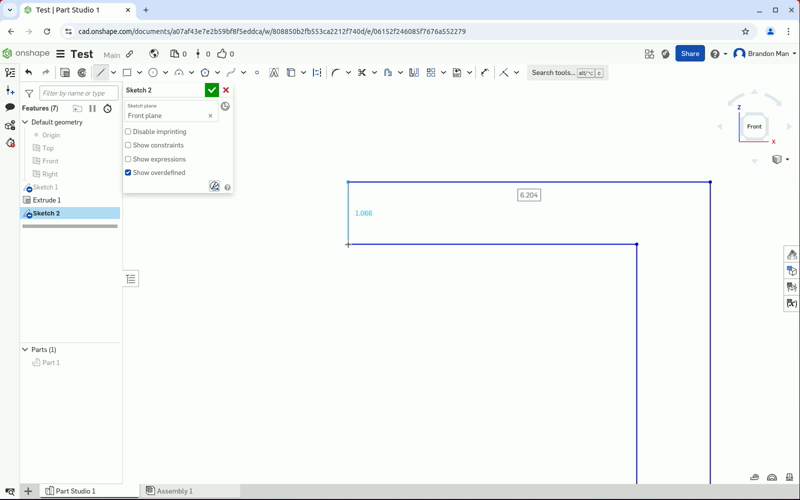
scroll(-6)
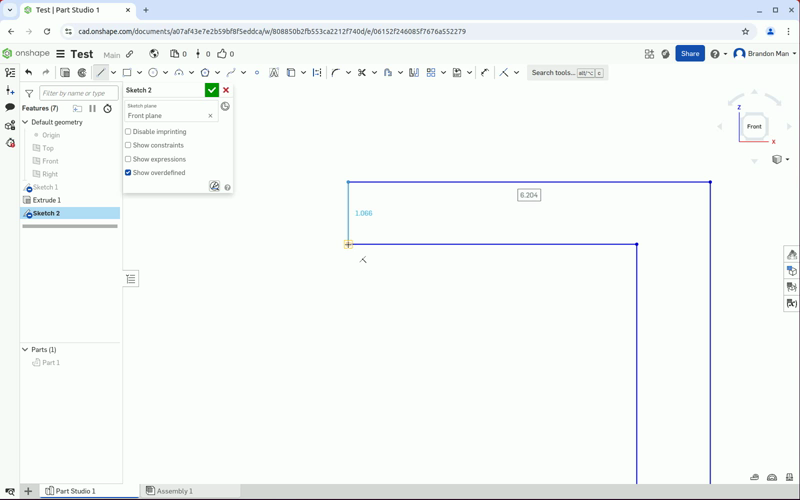
scroll(-6)
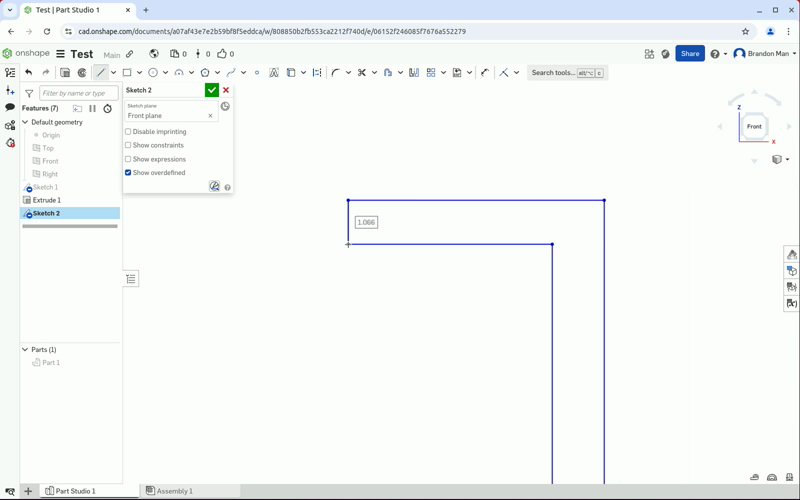
scroll(-6)
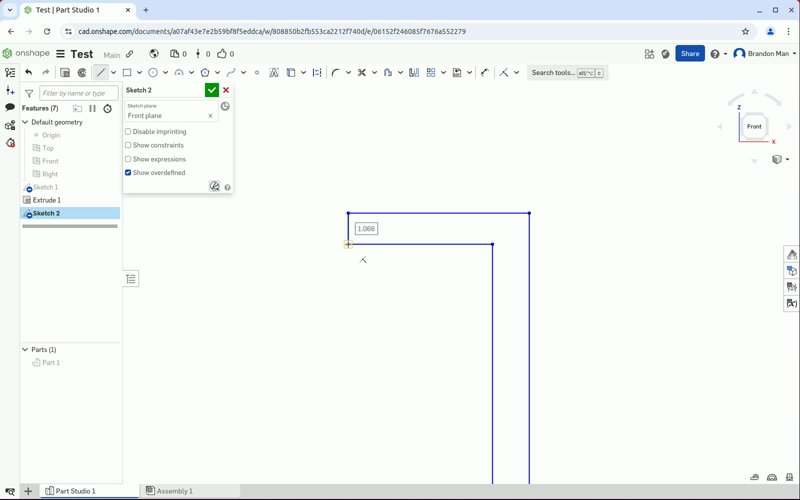
scroll(-6)
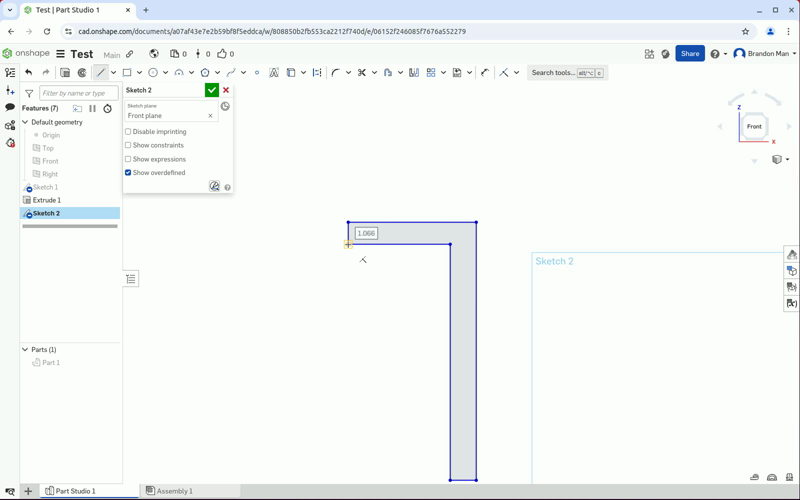
scroll(-6)
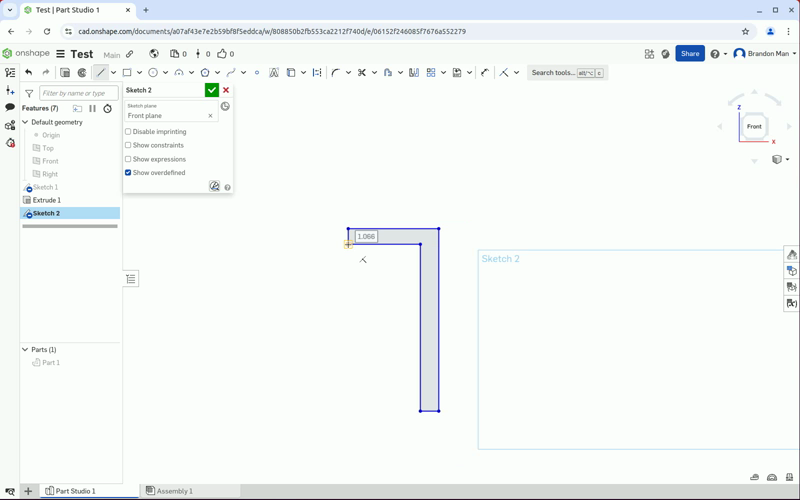
scroll(-6)
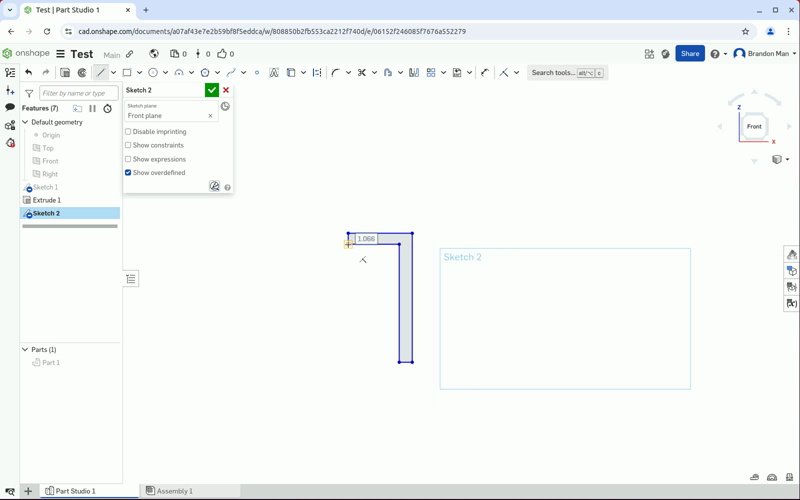
scroll(-6)
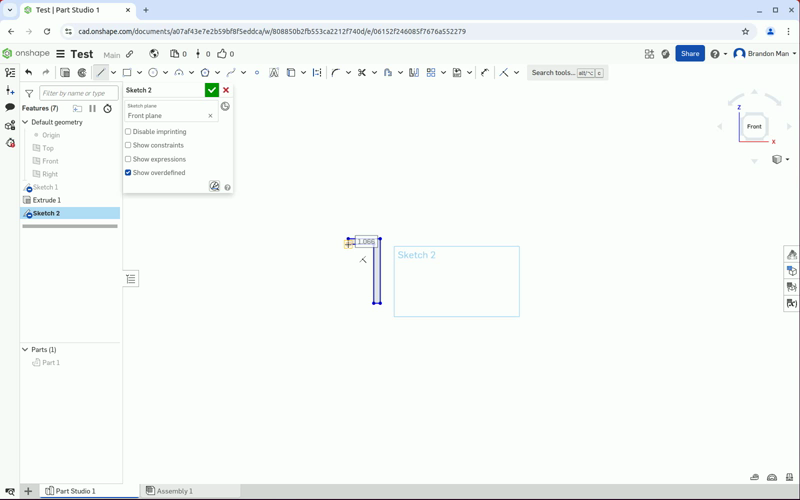
key(esc)
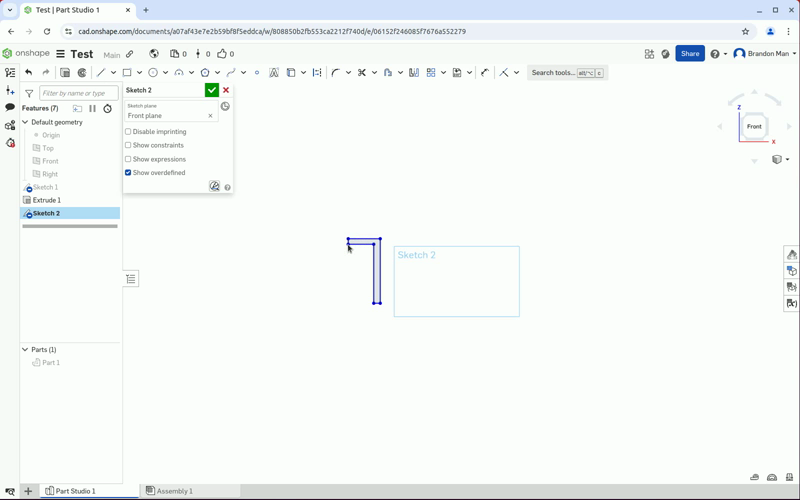
mouse_move(370, 240)
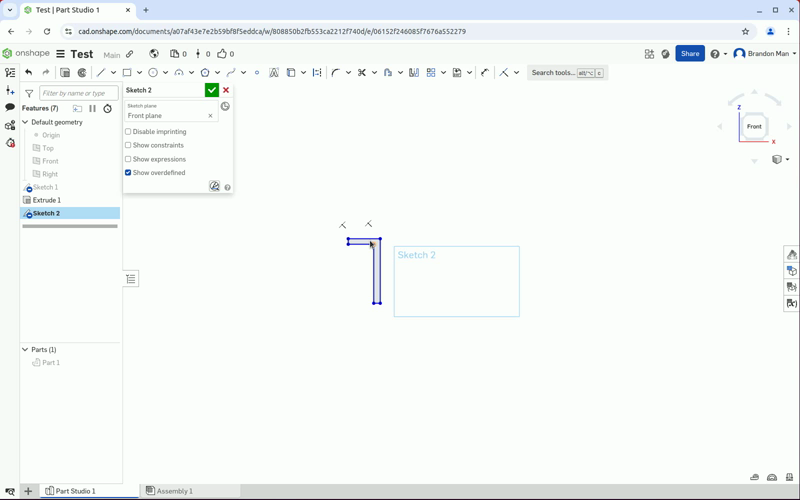
scroll(6)
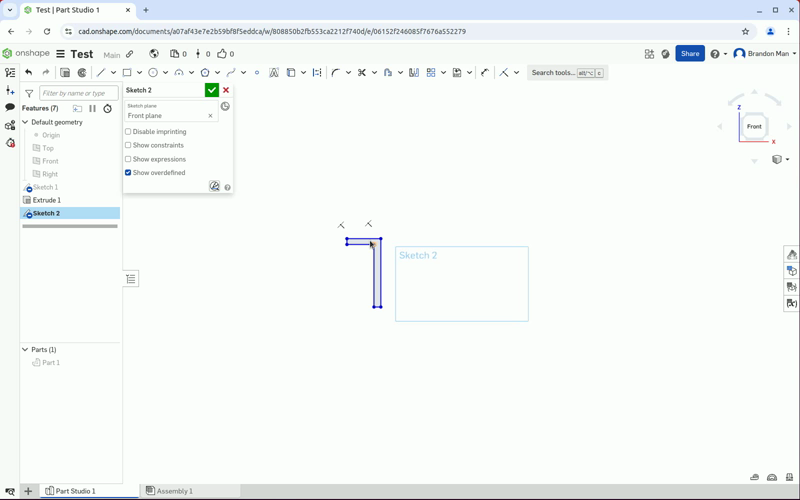
scroll(6)
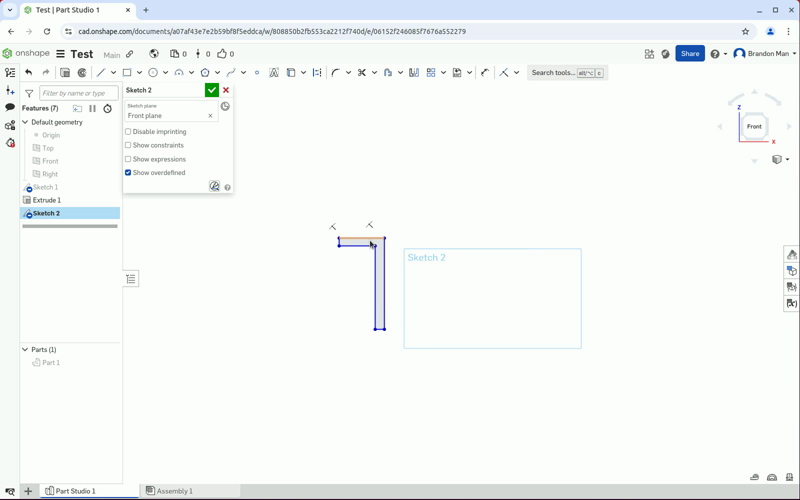
scroll(6)
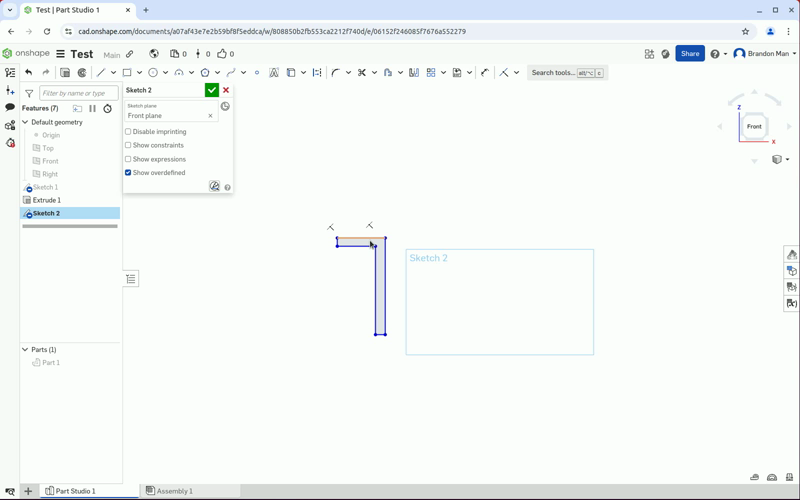
scroll(6)
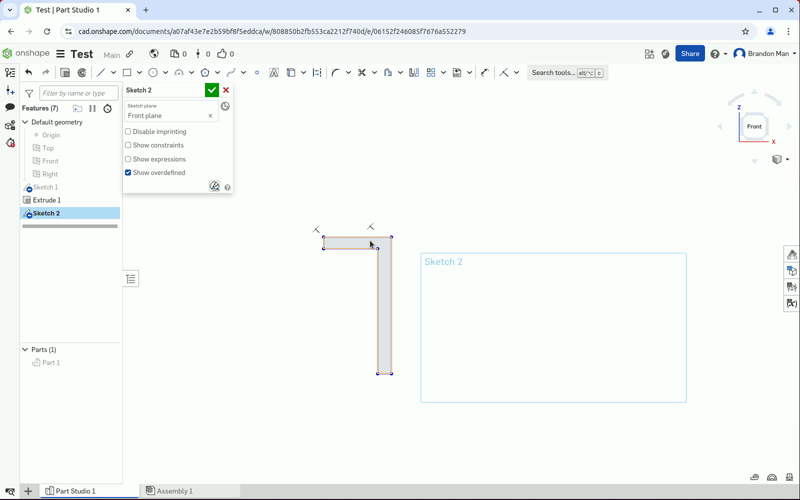
scroll(6)
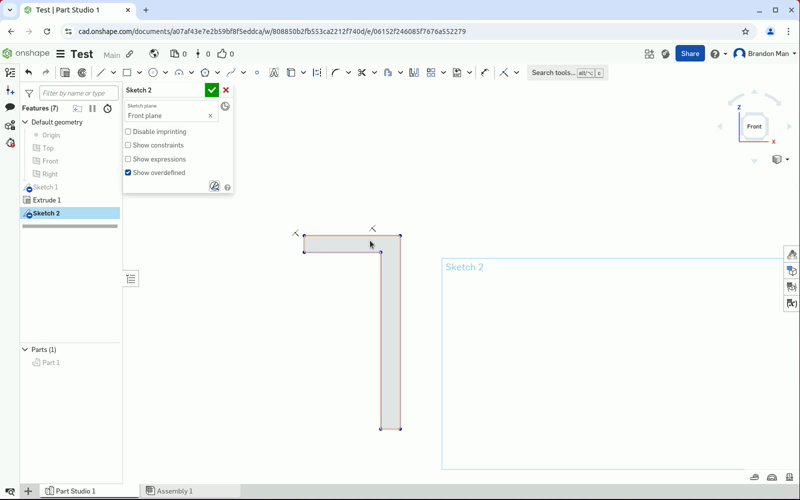
scroll(6)
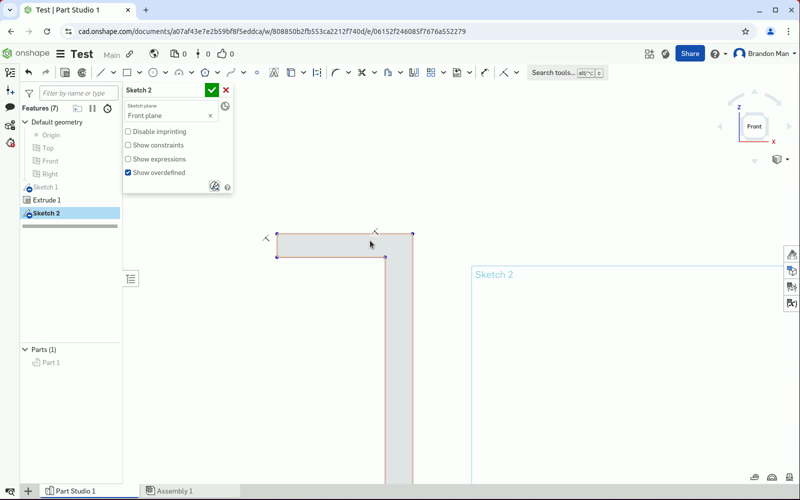
scroll(6)
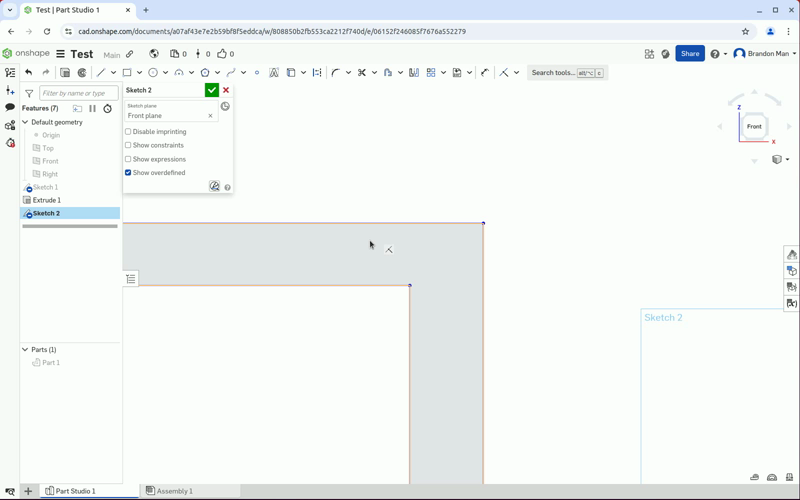
click(370, 240)
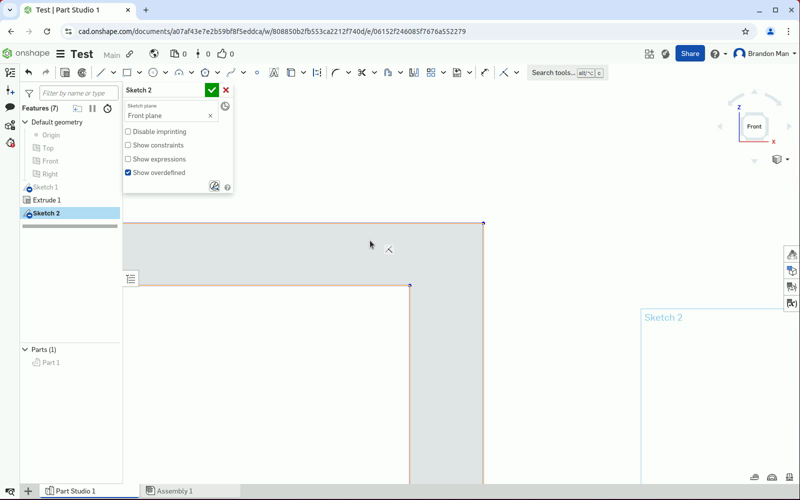
scroll(-6)
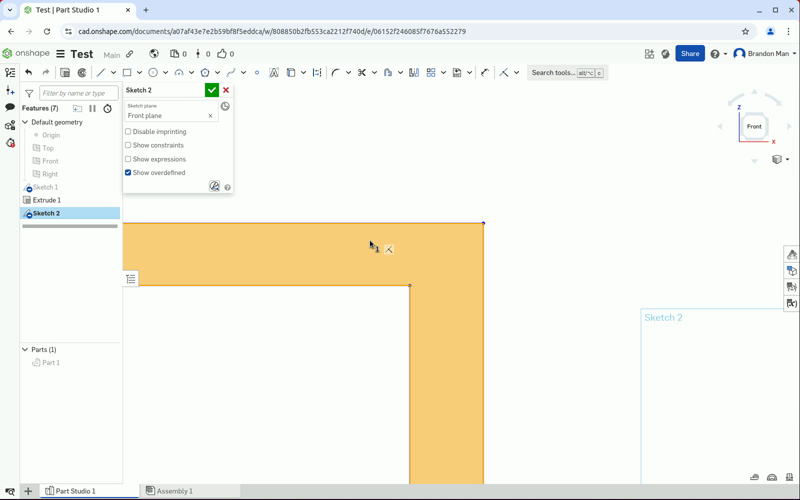
scroll(-6)
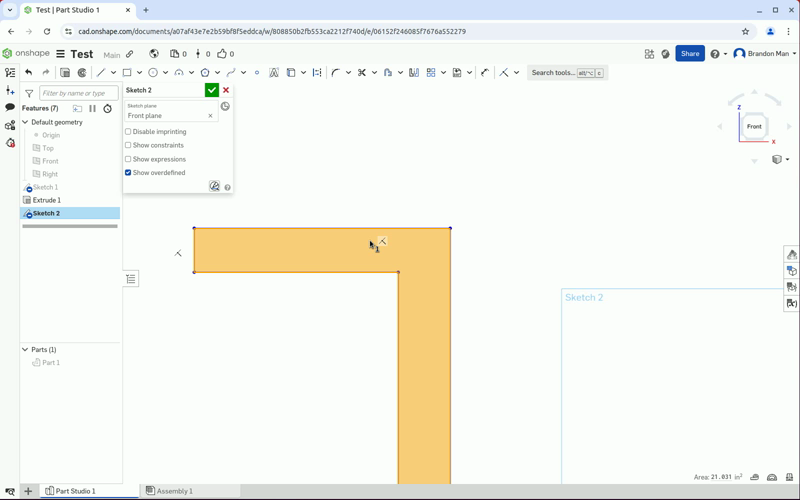
scroll(-6)
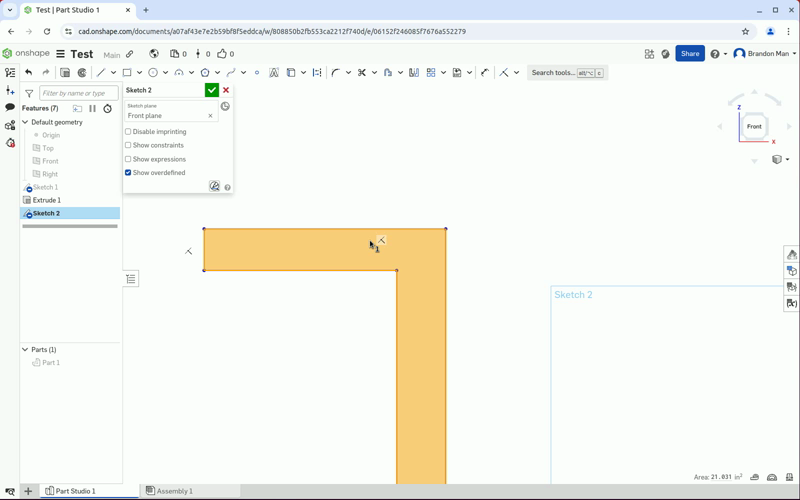
scroll(-6)
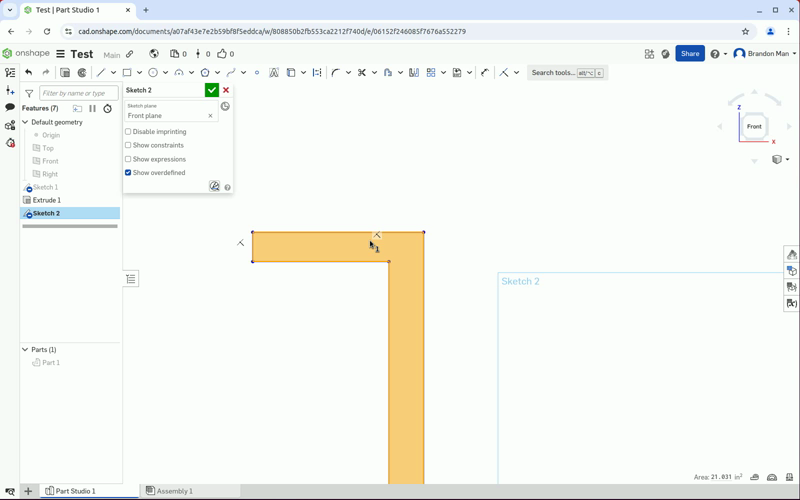
scroll(-6)
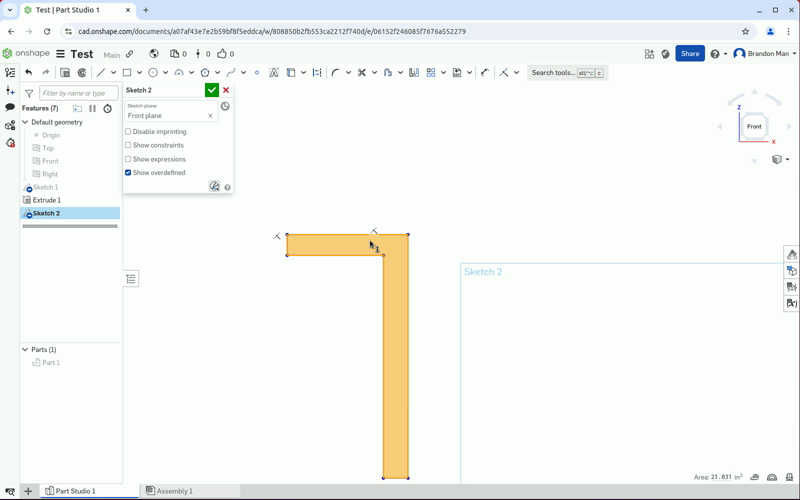
scroll(-6)
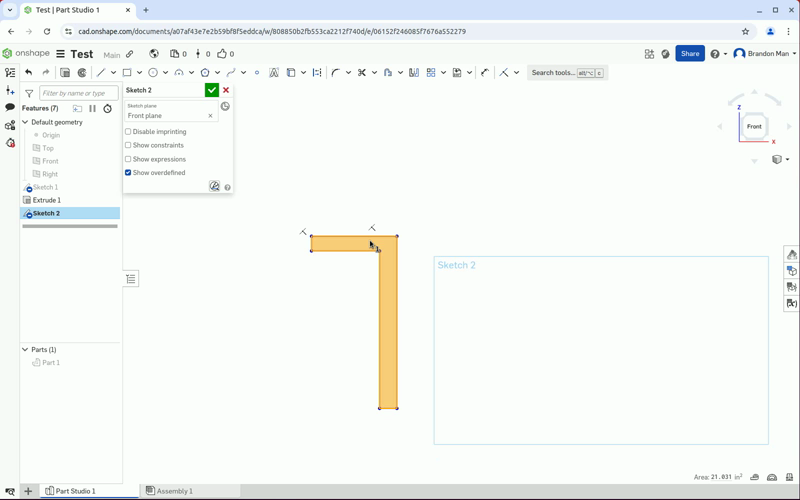
scroll(-6)
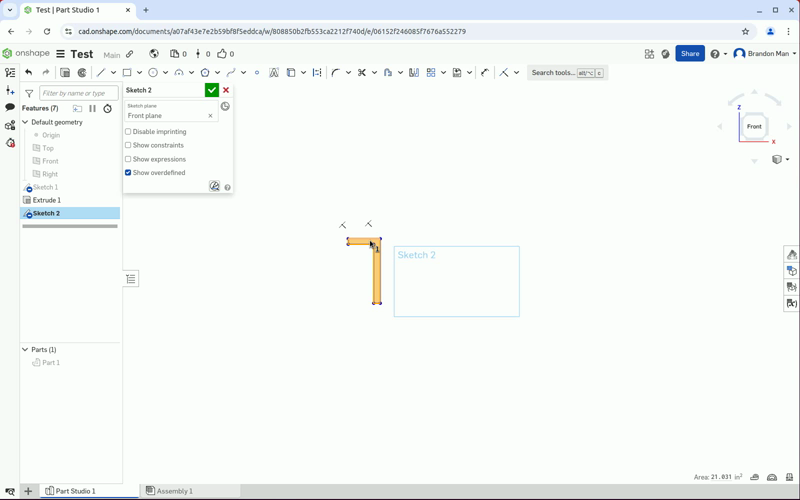
mouse_move(73, 352)
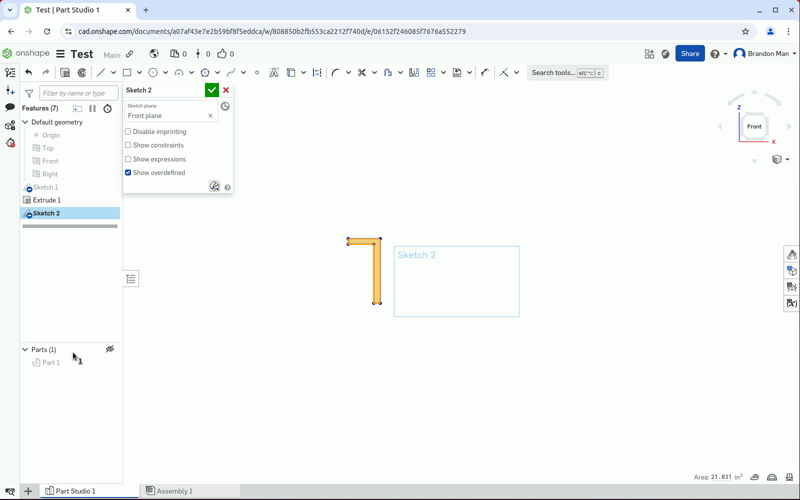
key(shift+y)
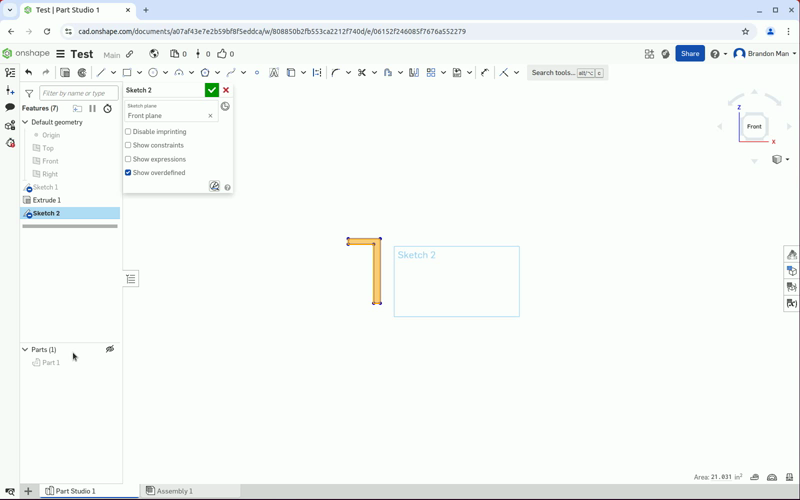
key(shift+e)
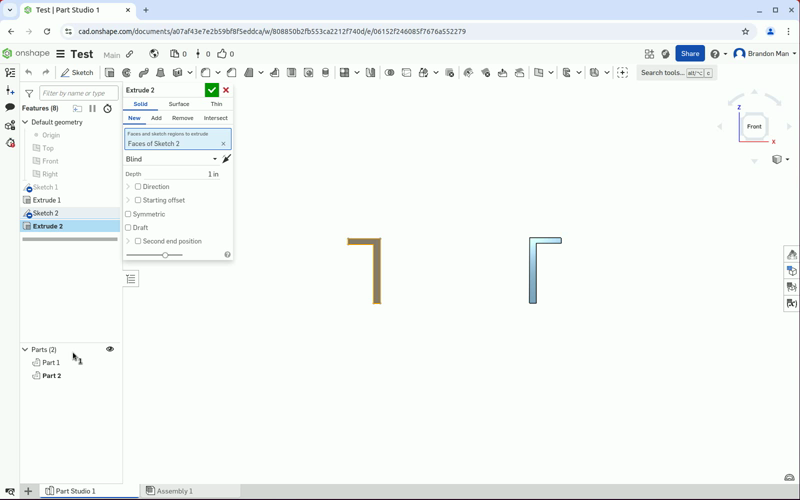
mouse_move(143, 106)
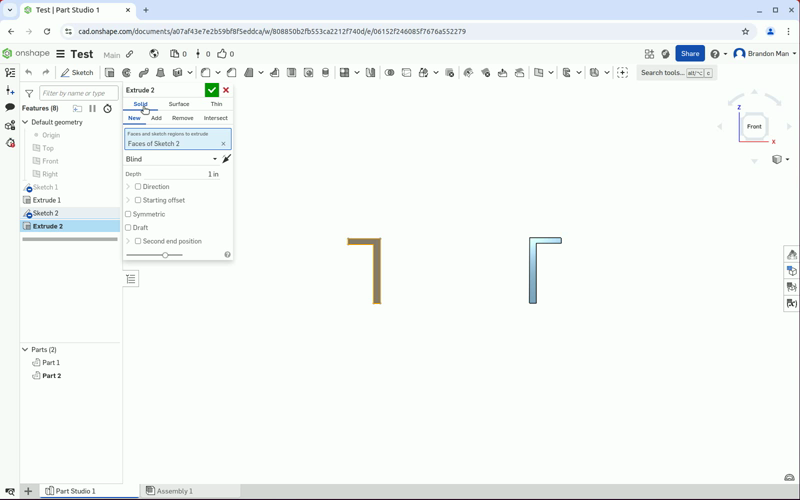
click(143, 106)
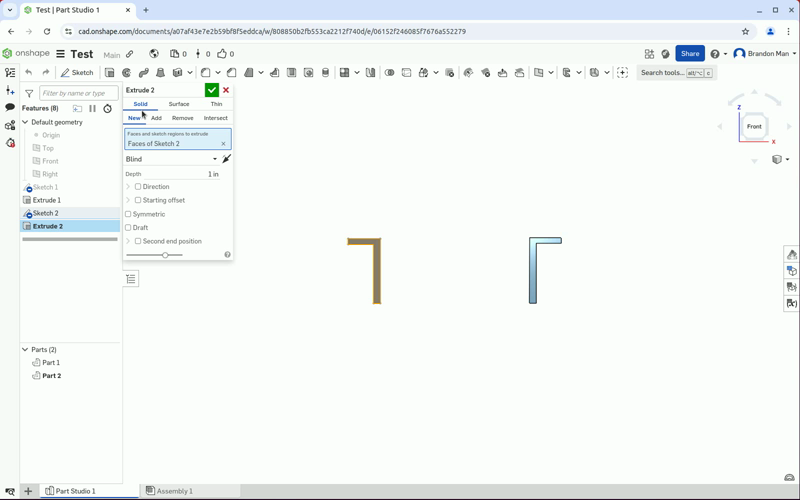
mouse_move(137, 120)
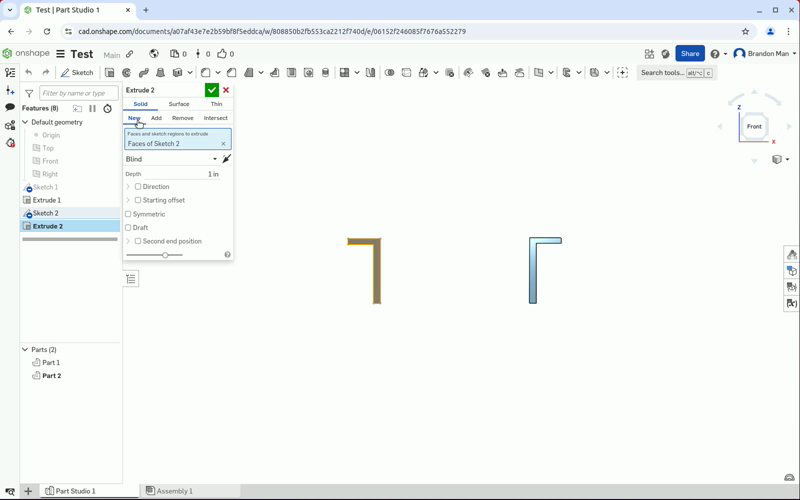
click(137, 120)
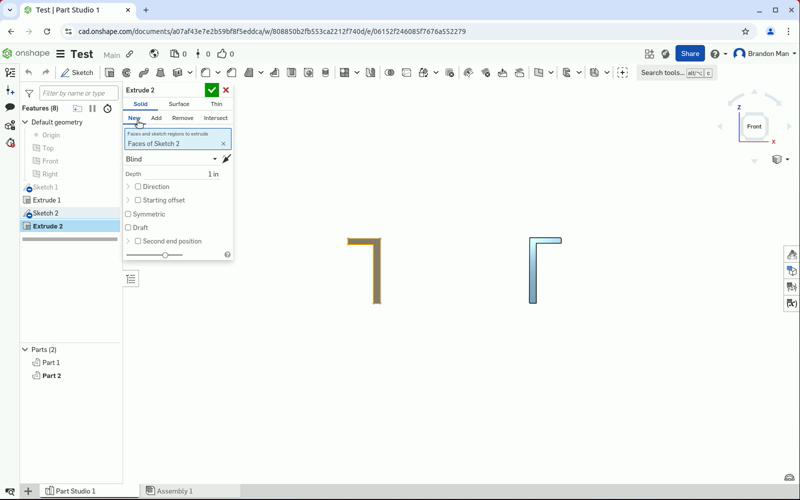
key(tab, 4)
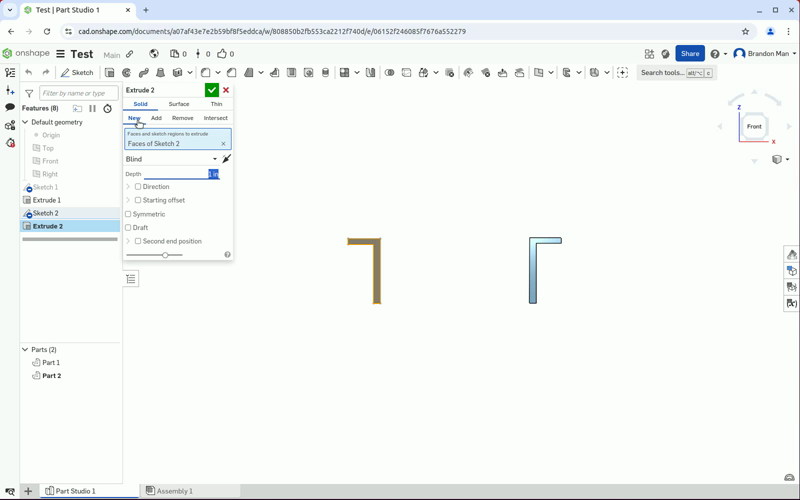
text(33.218)
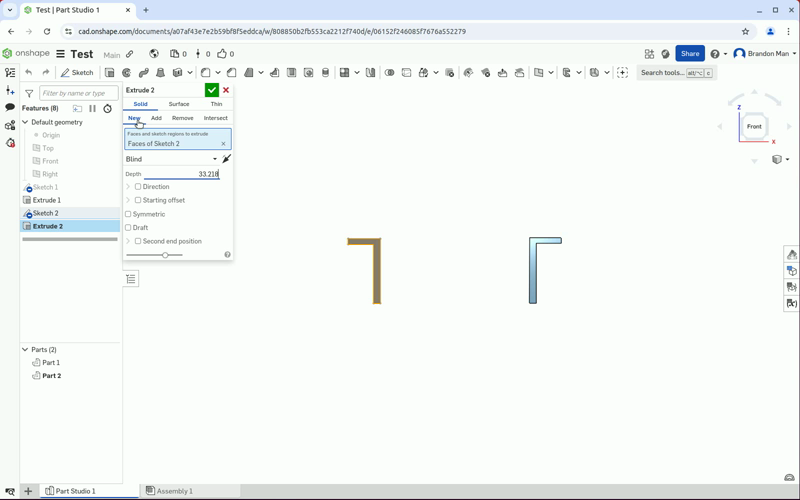
key(tab, 3)
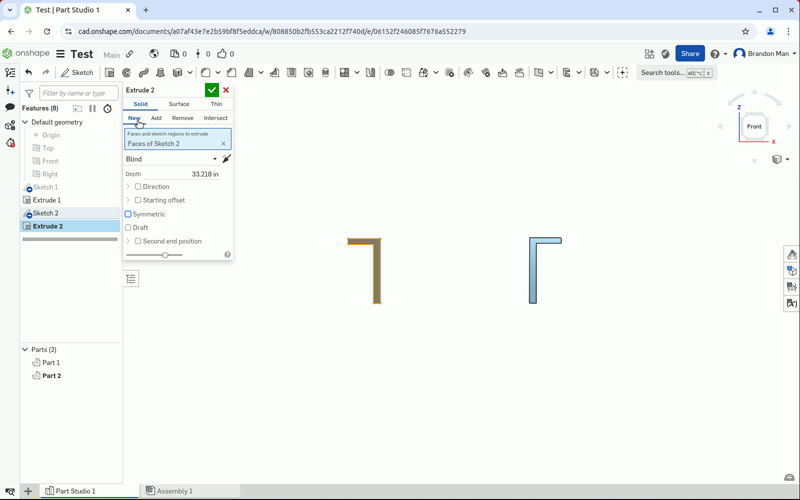
key(space)
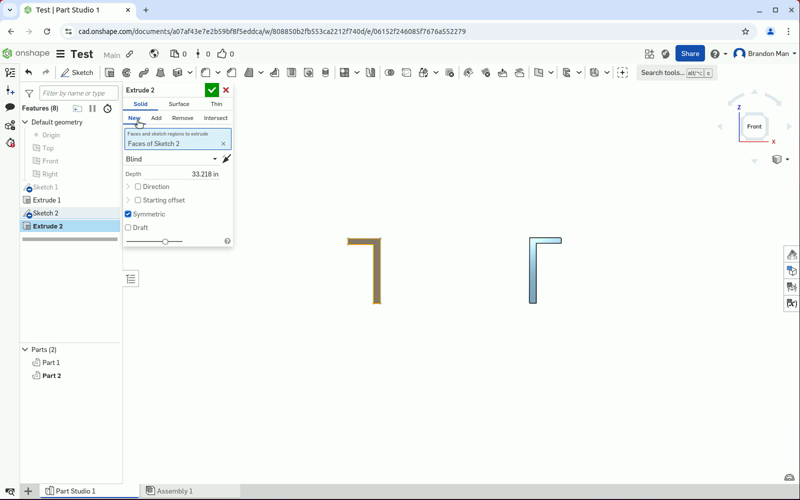
key(enter)
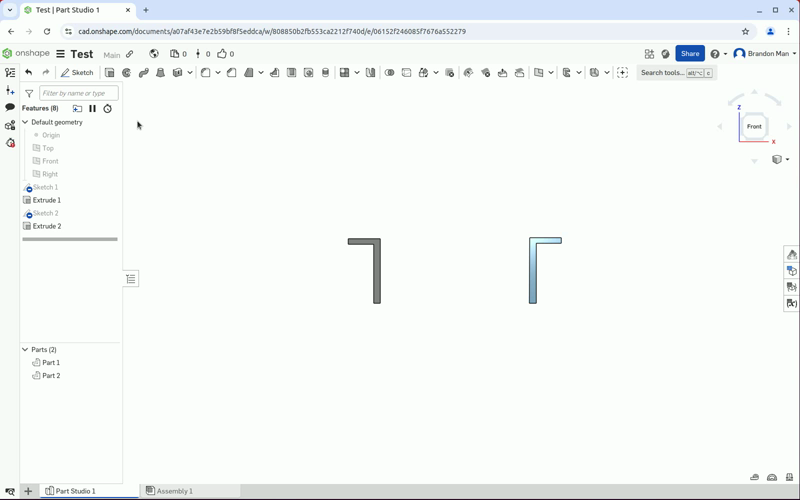
key(shift+h)
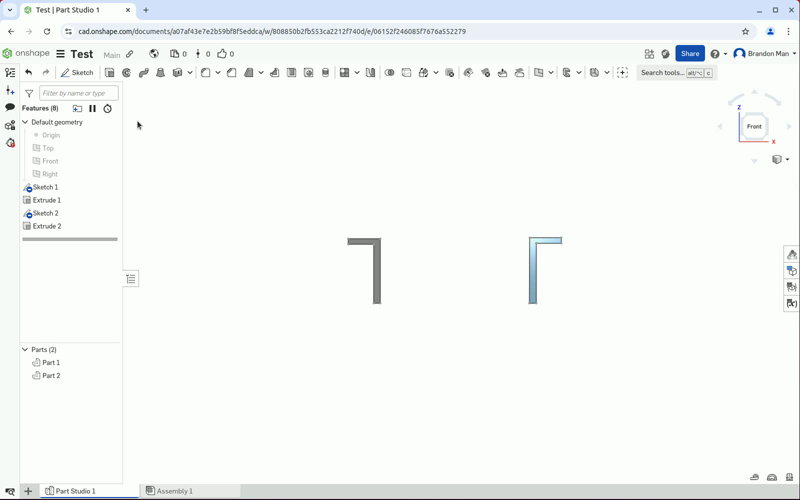
key(shift+h)
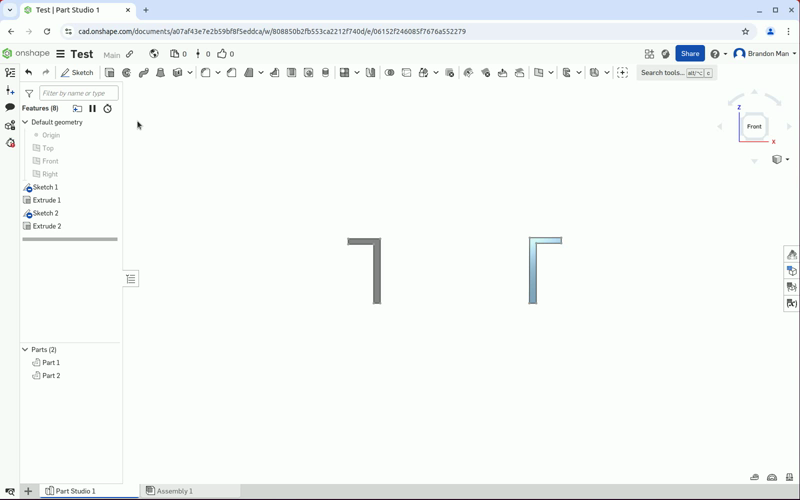
key(shift+7)
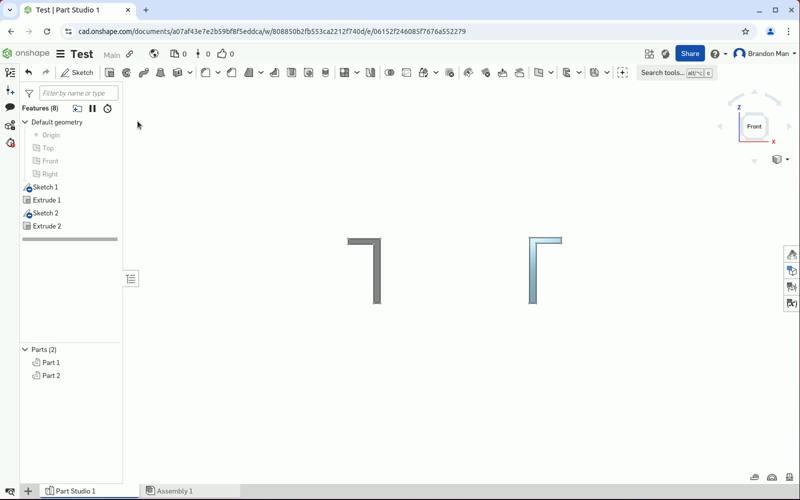
key(left, 2)
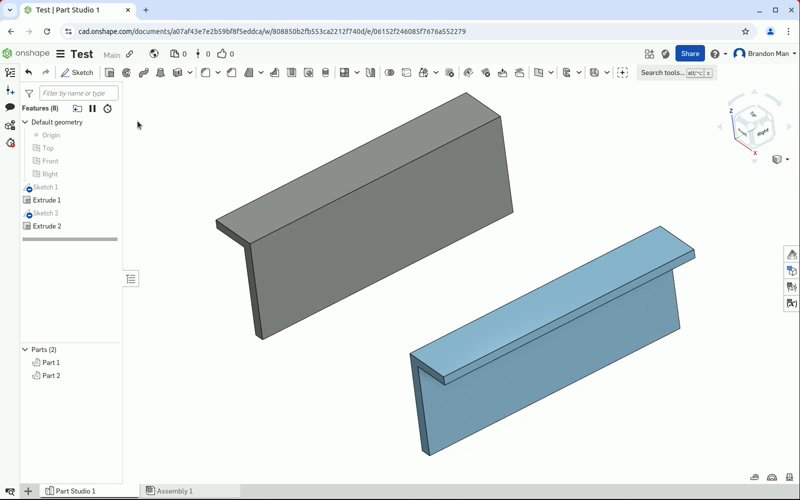
key(down, 2)
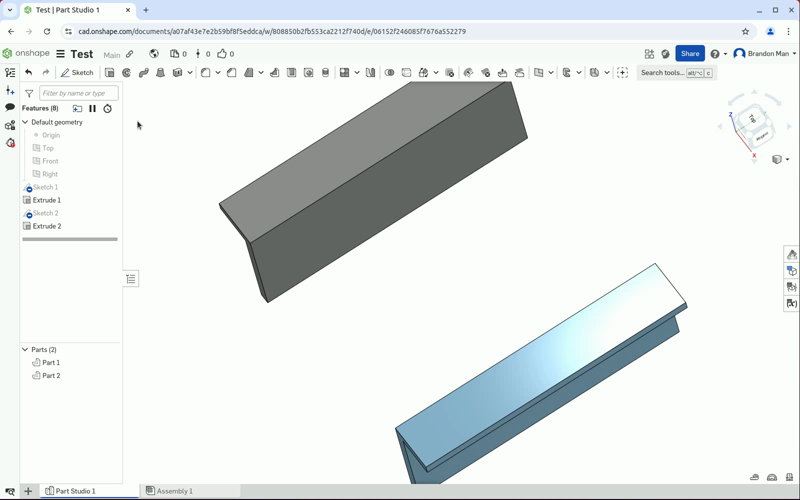
key(up, 2)
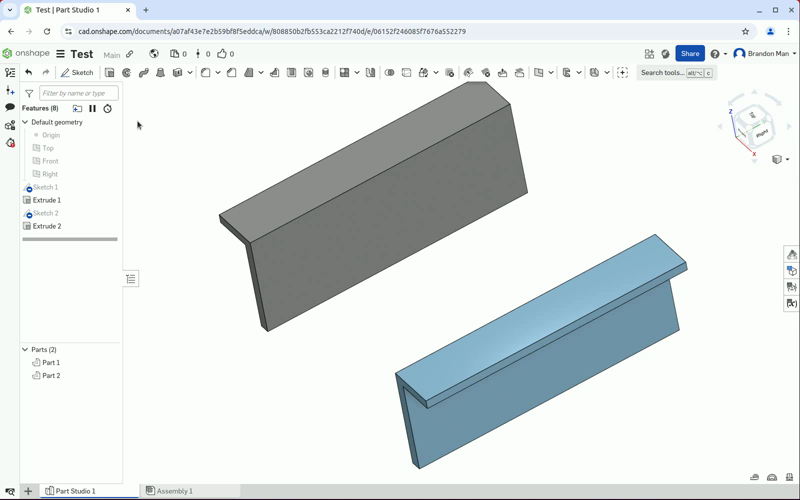
key(right, 2)
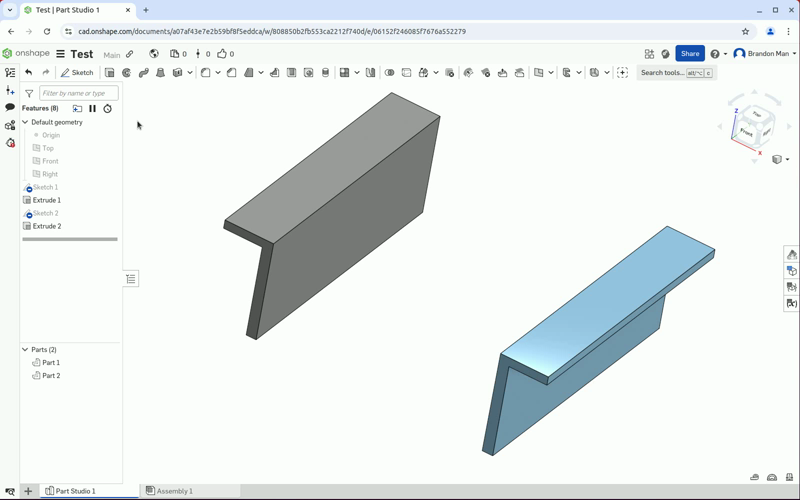
mouse_move(73, 189)
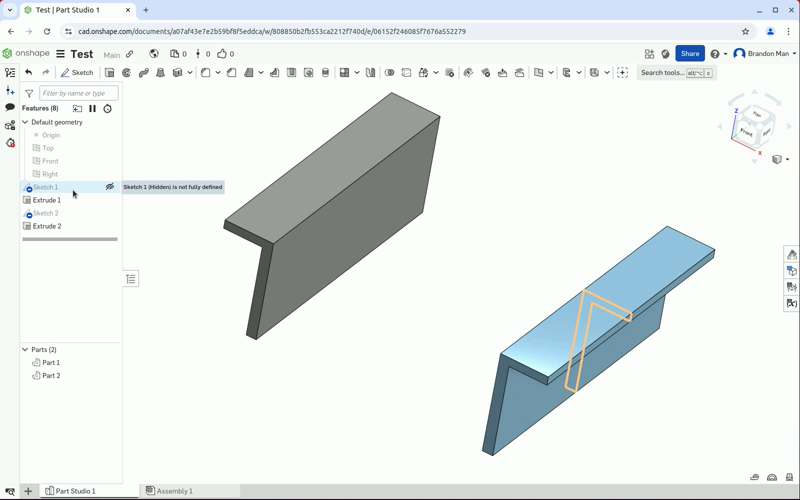
click(73, 189)